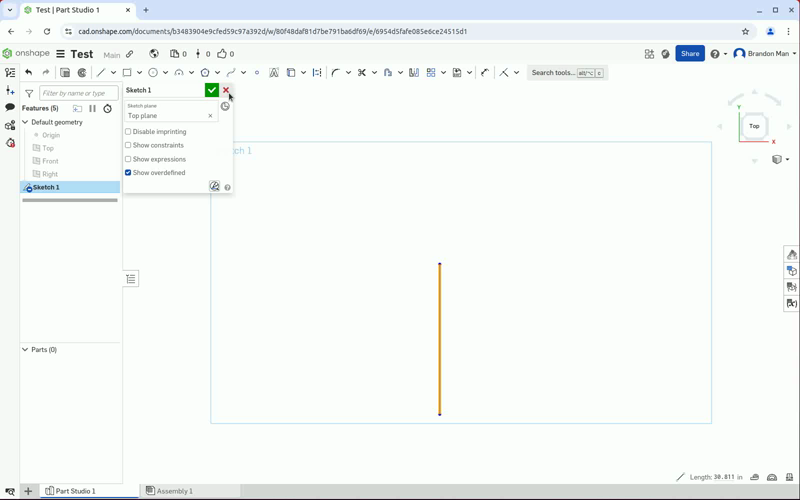
key(shift+h)
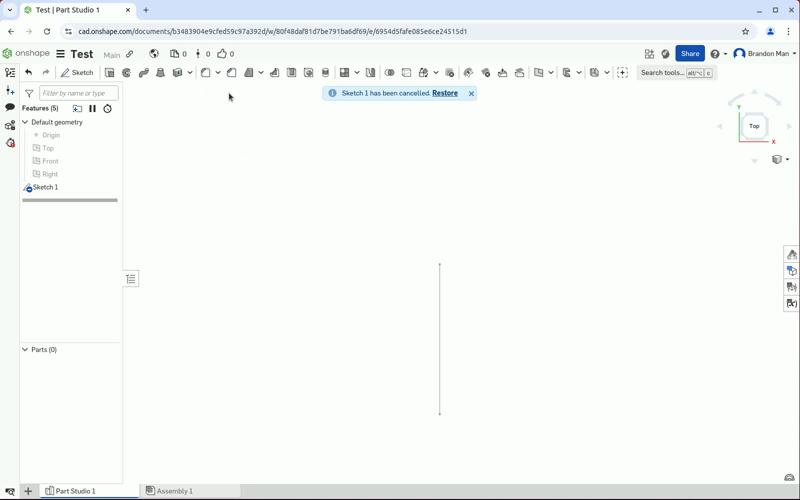
mouse_move(73, 352)
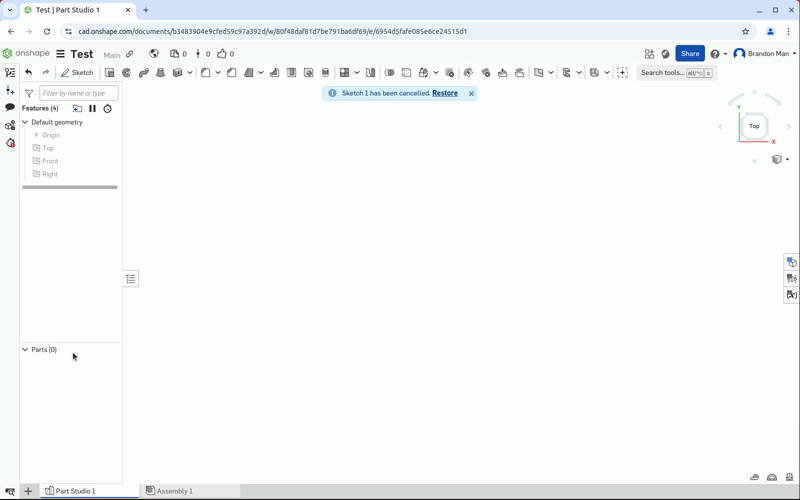
key(y)
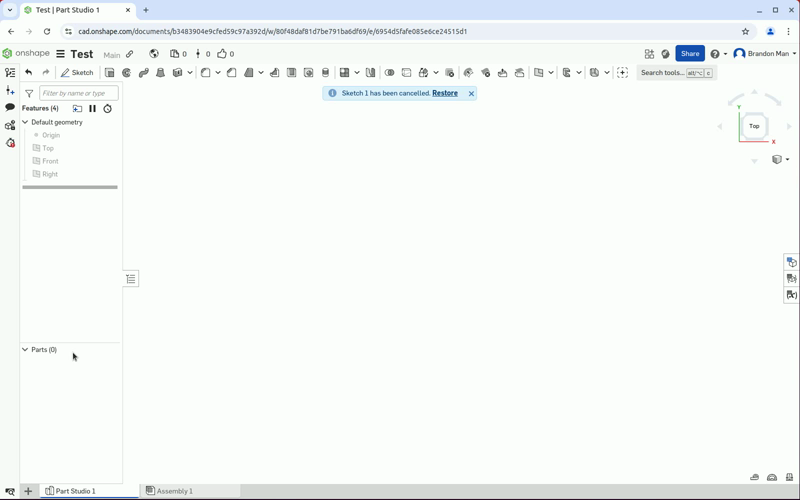
key(shift+p)
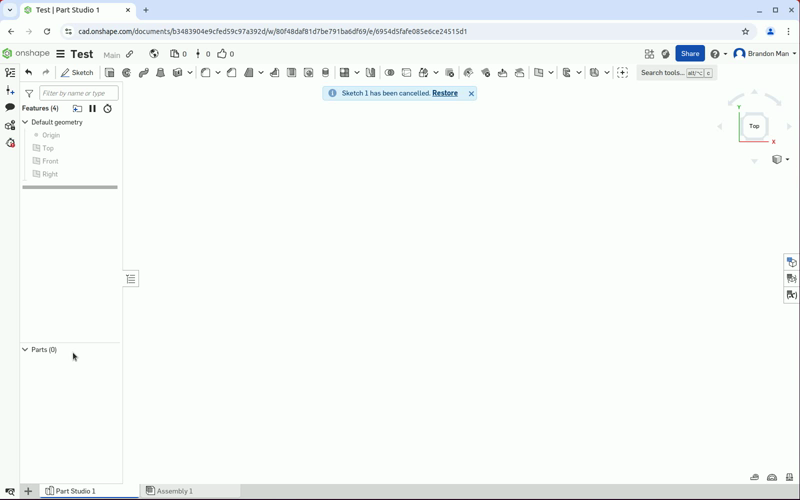
key(space)
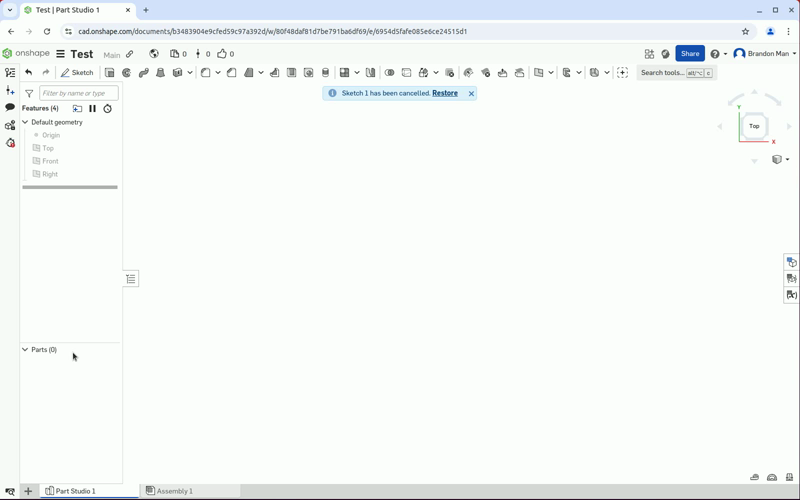
key_down(shift)
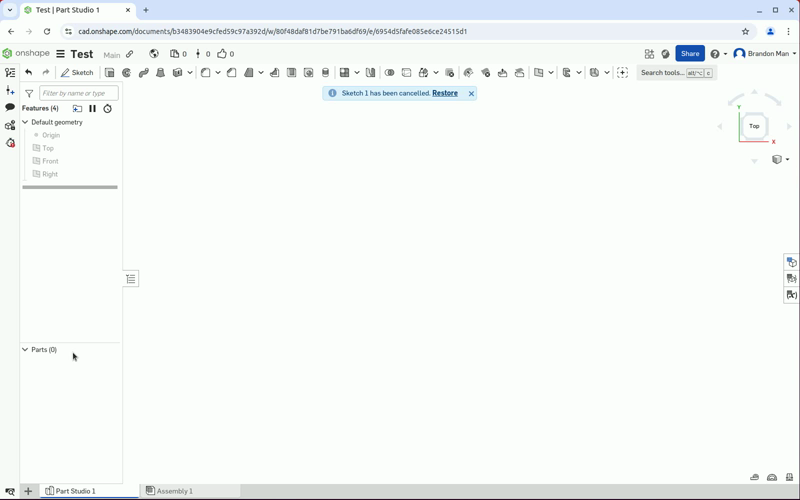
key(up)
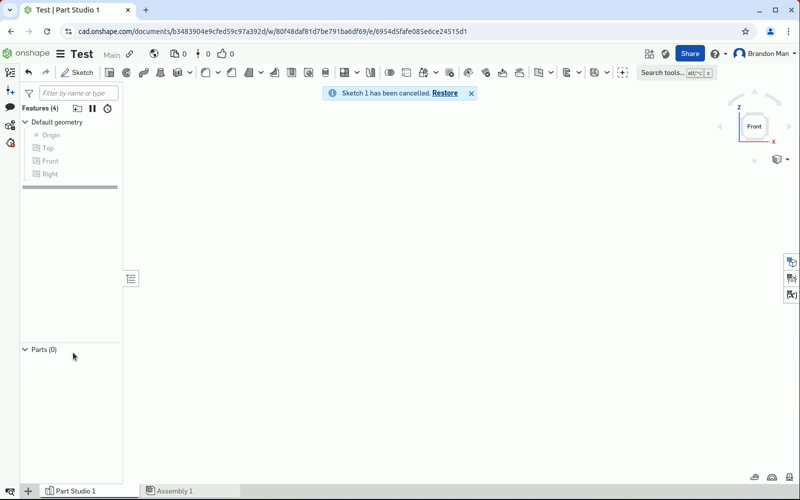
key_up(shift)
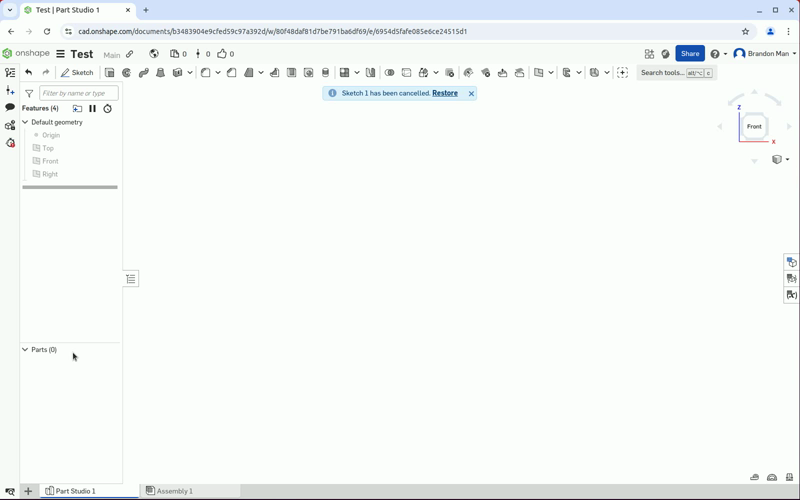
mouse_move(73, 352)
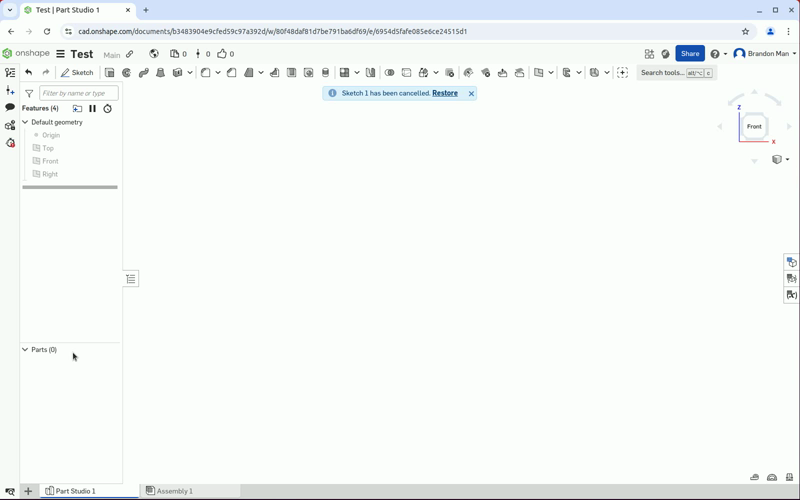
key(shift+y)
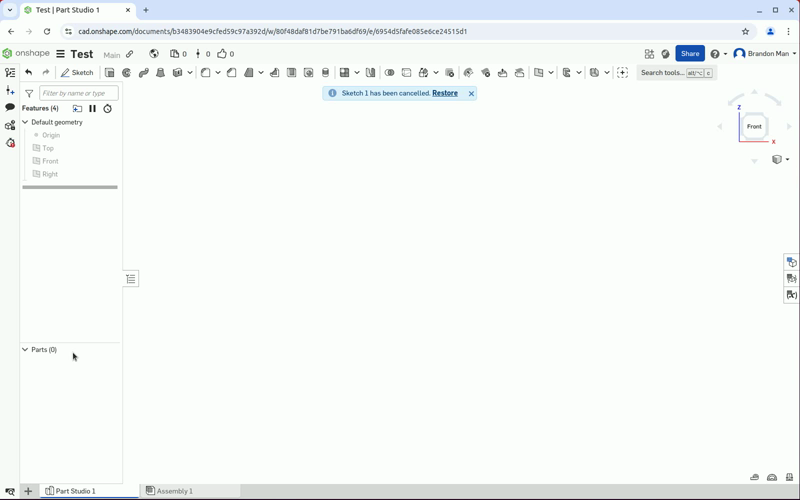
key(shift+s)
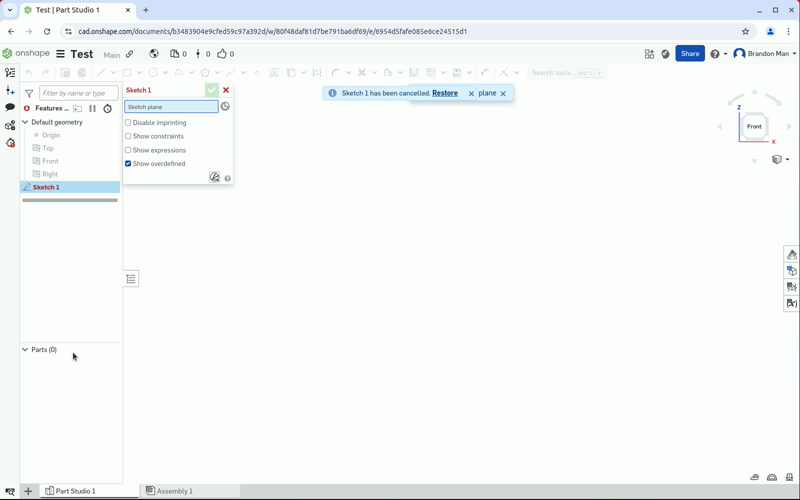
mouse_move(73, 163)
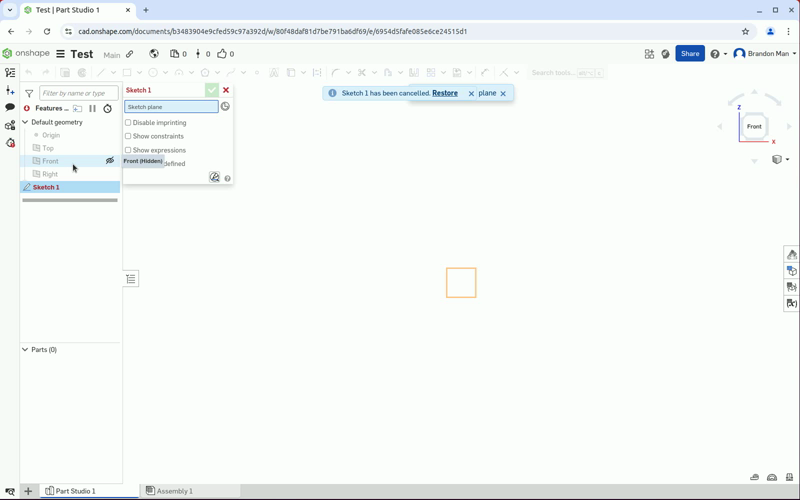
click(73, 163)
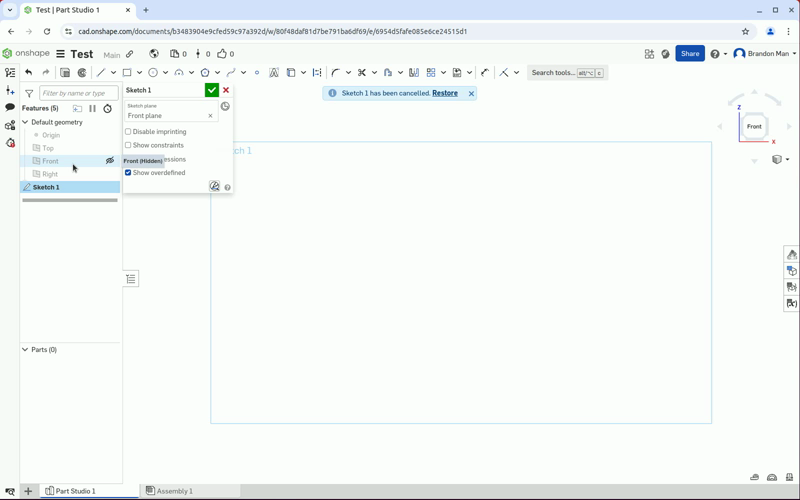
mouse_move(73, 352)
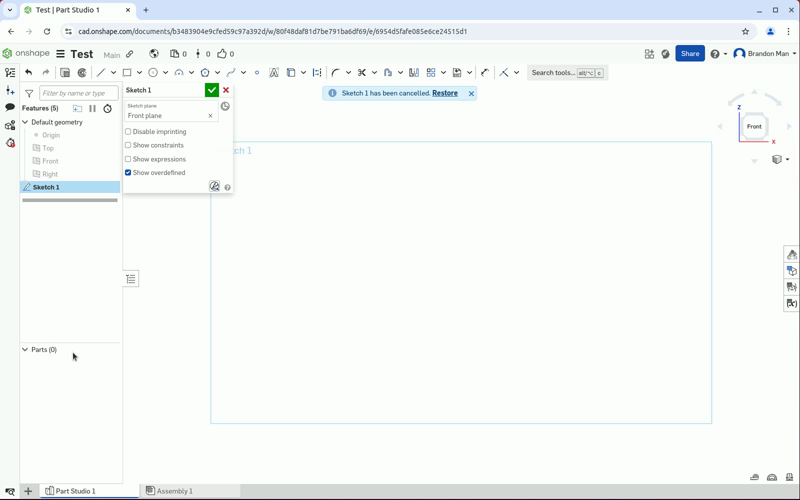
key(y)
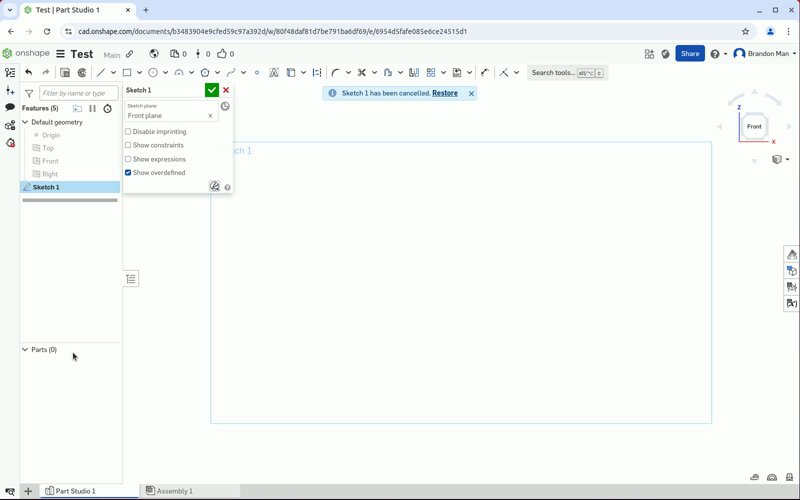
key(l)
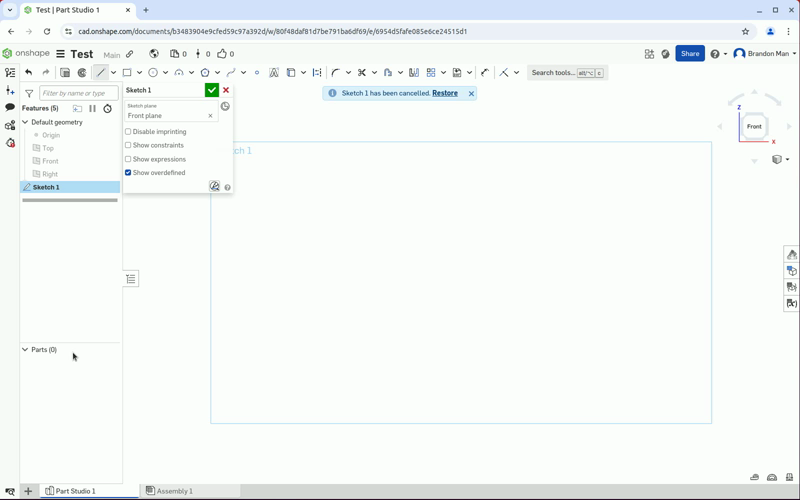
key_down(shift)
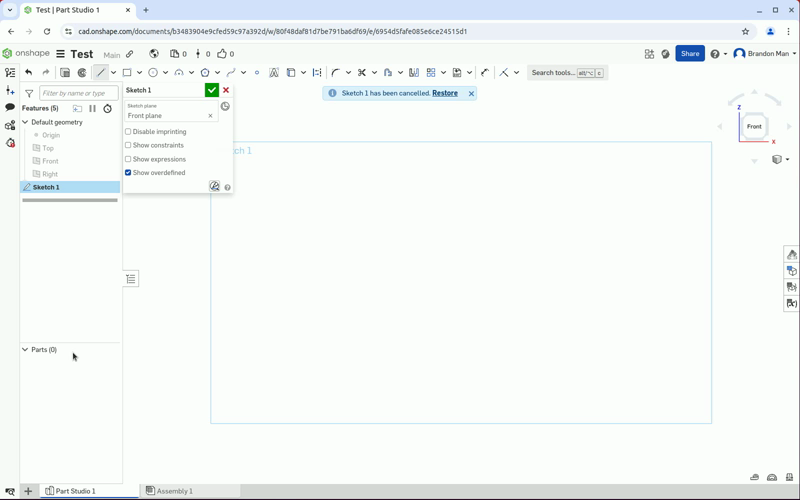
mouse_move(385, 282)
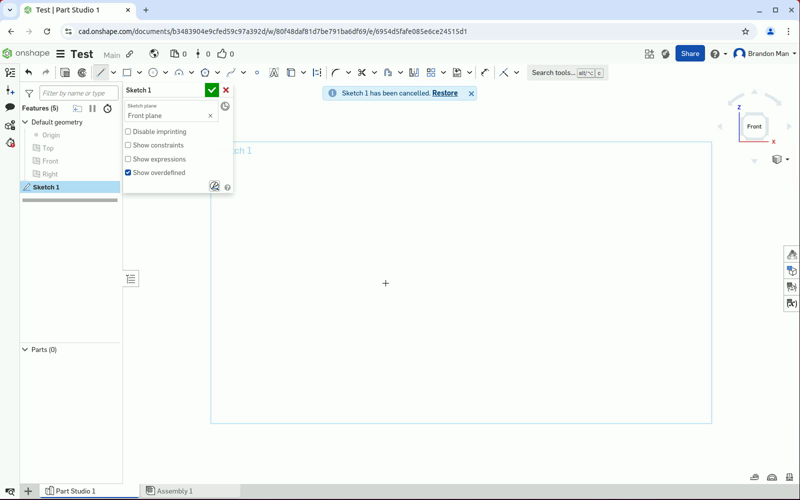
click(385, 282)
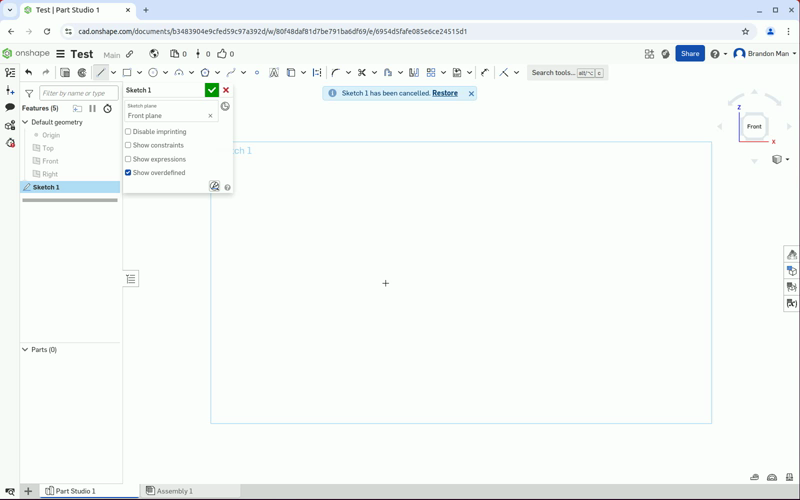
key_up(shift)
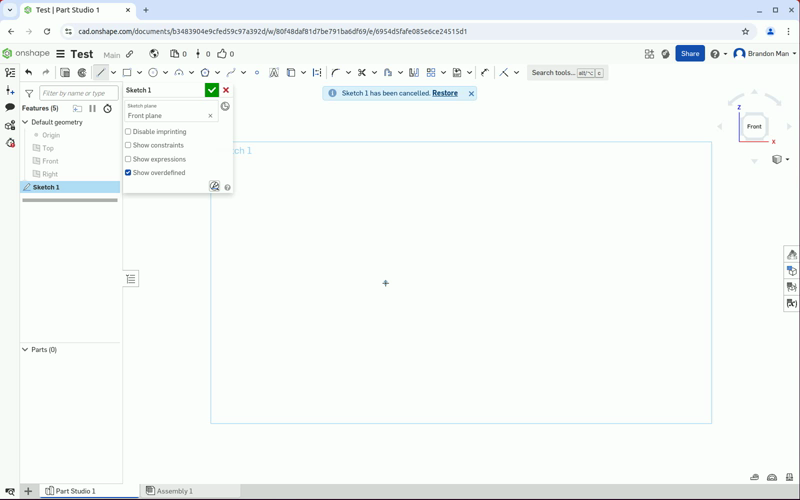
key_down(shift)
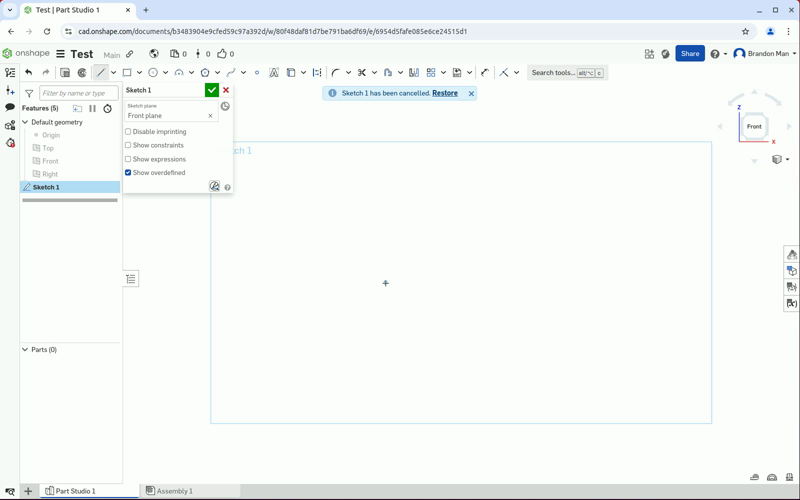
mouse_move(460, 282)
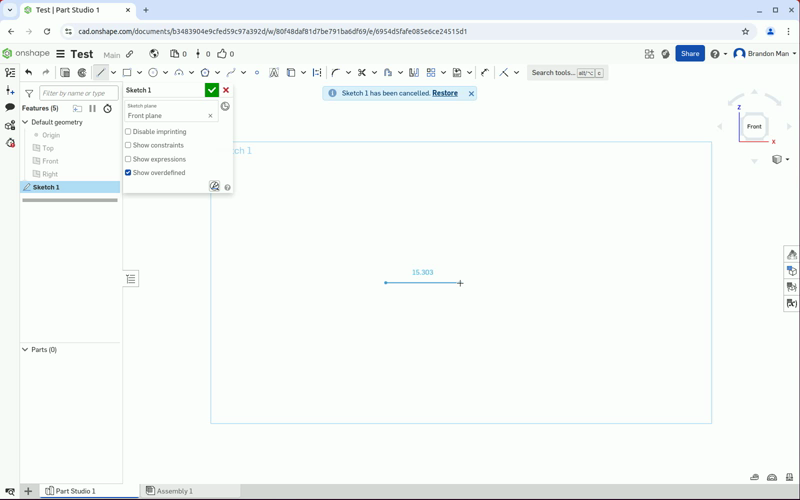
click(460, 282)
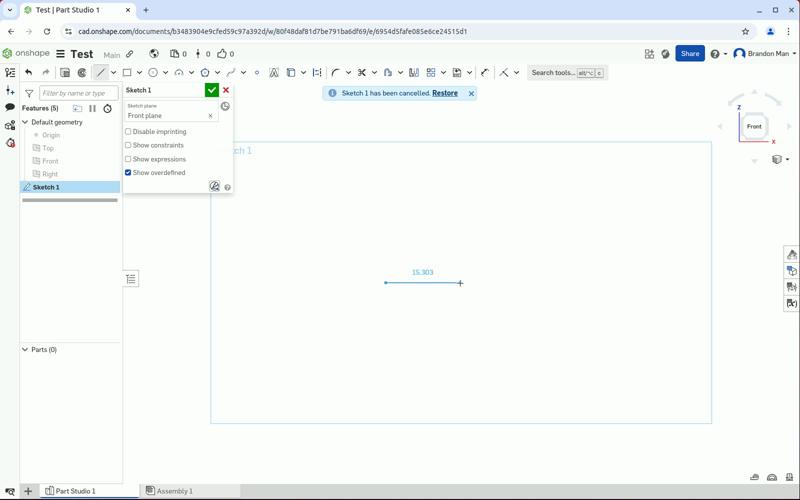
key_up(shift)
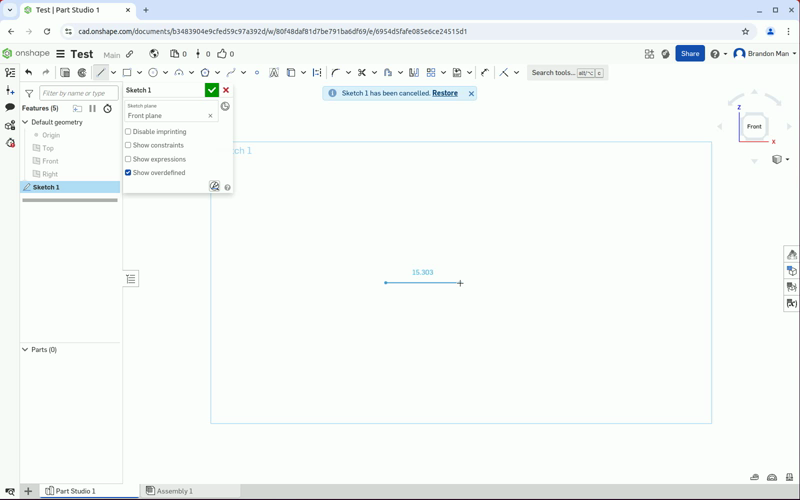
key_down(shift)
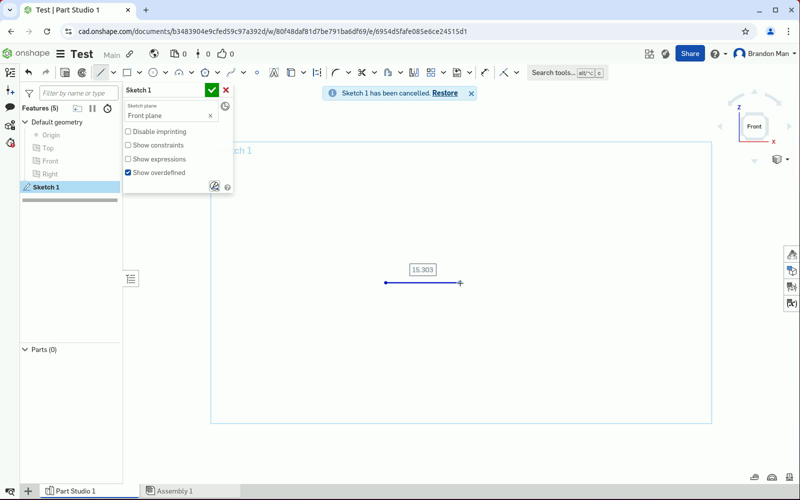
mouse_move(460, 208)
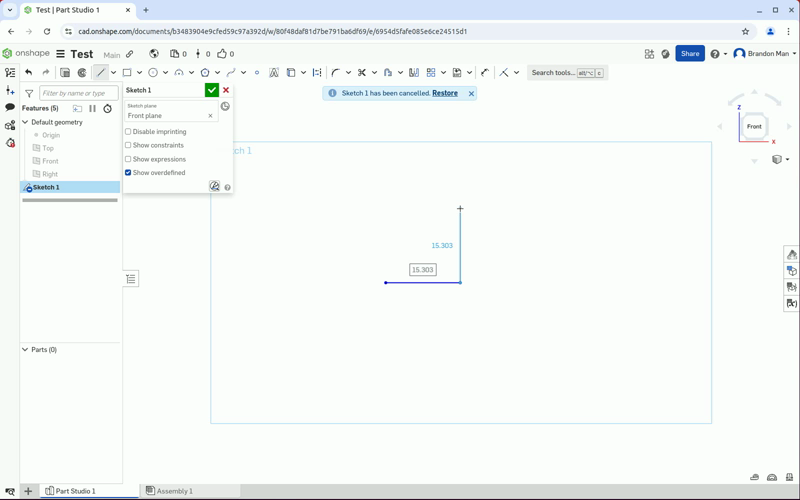
click(460, 208)
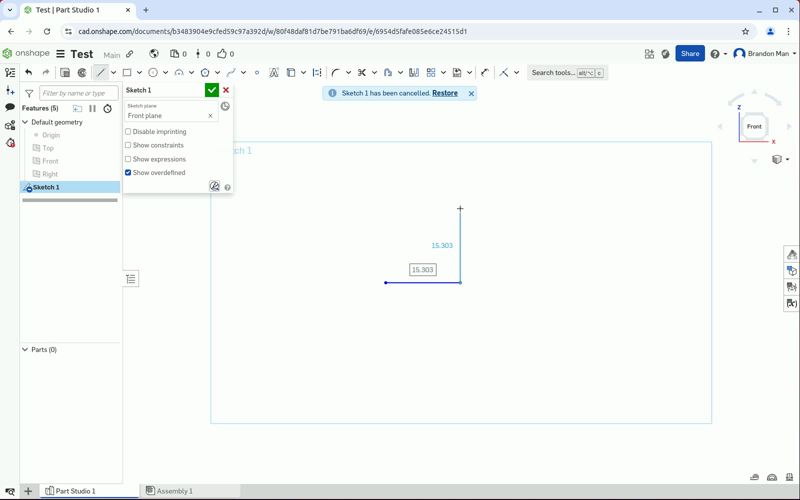
key_up(shift)
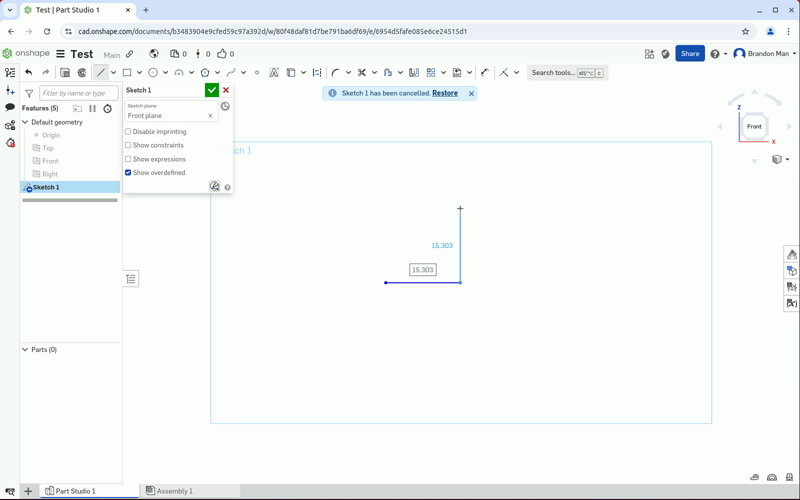
key(esc)
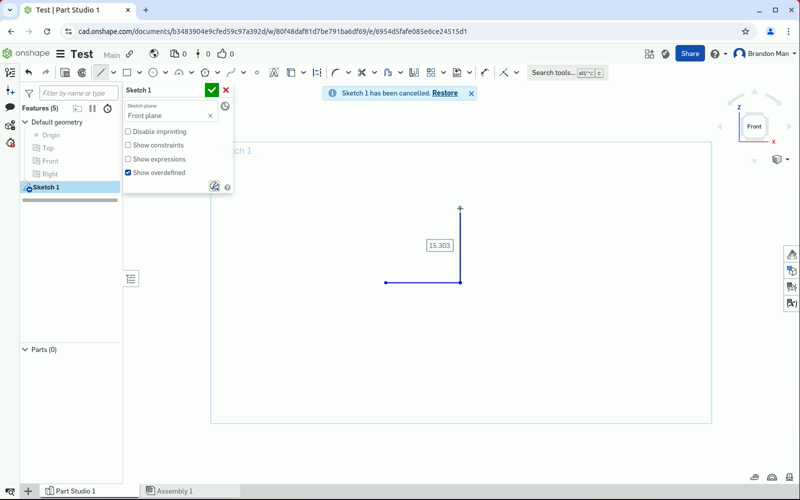
key(a)
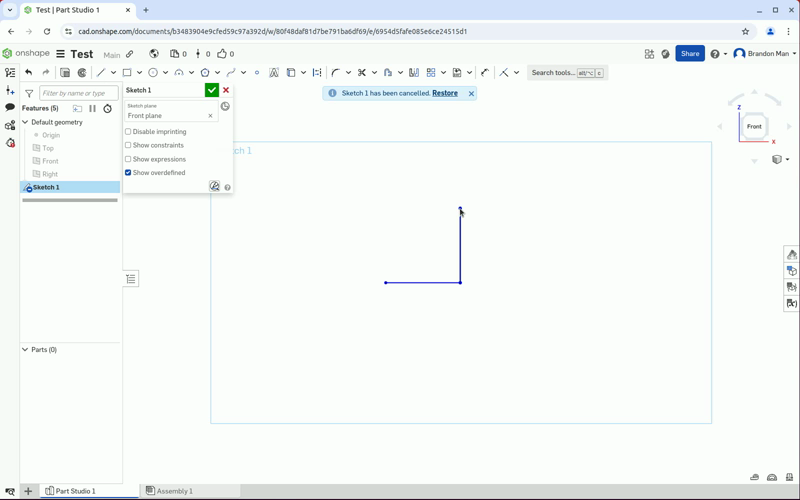
mouse_move(460, 208)
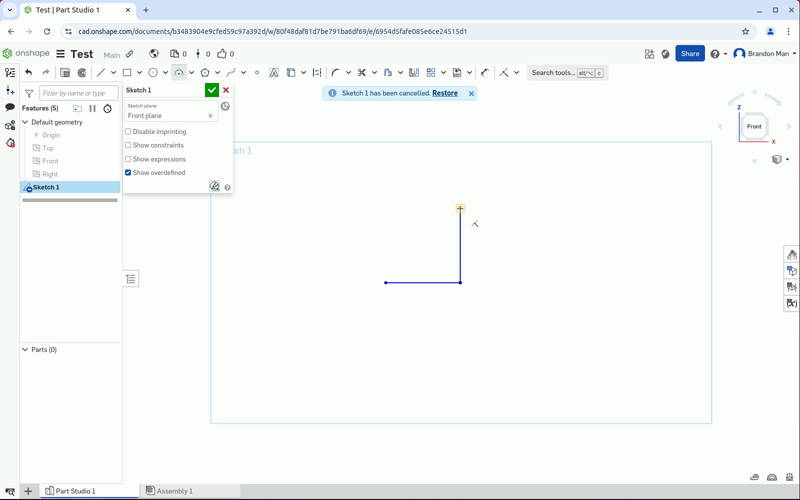
click(460, 208)
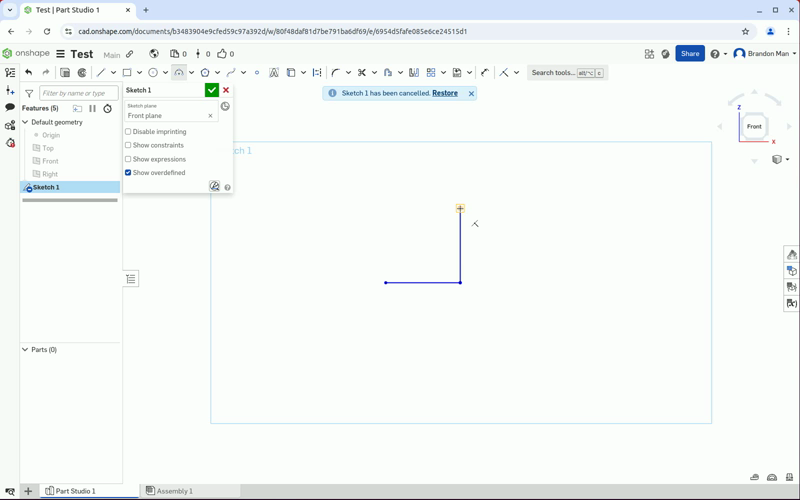
key_down(shift)
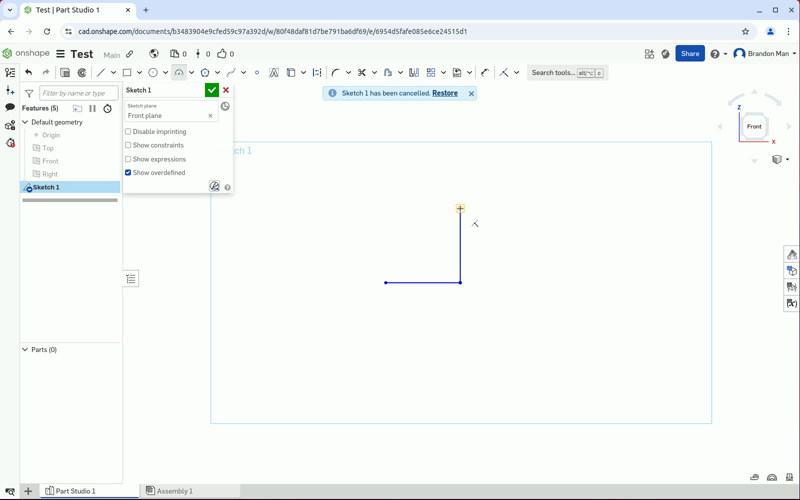
mouse_move(385, 208)
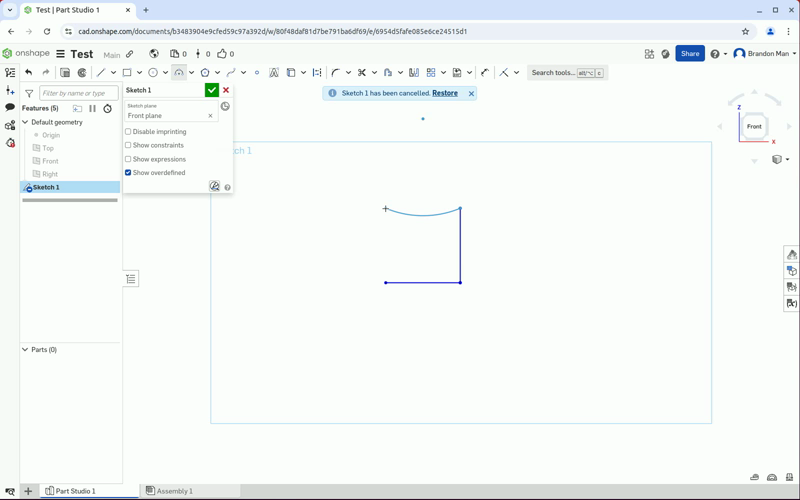
click(385, 208)
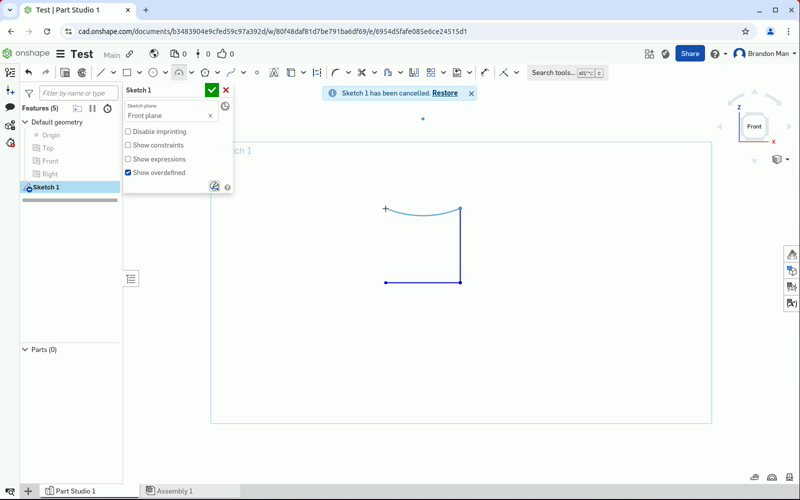
mouse_move(422, 170)
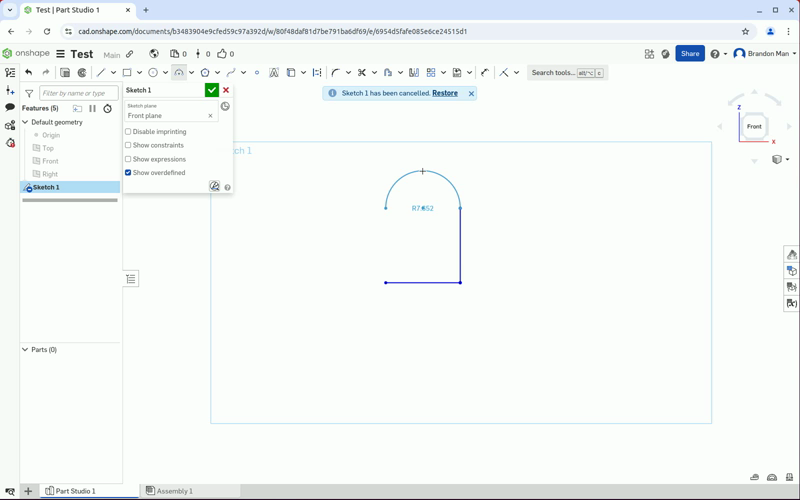
click(422, 170)
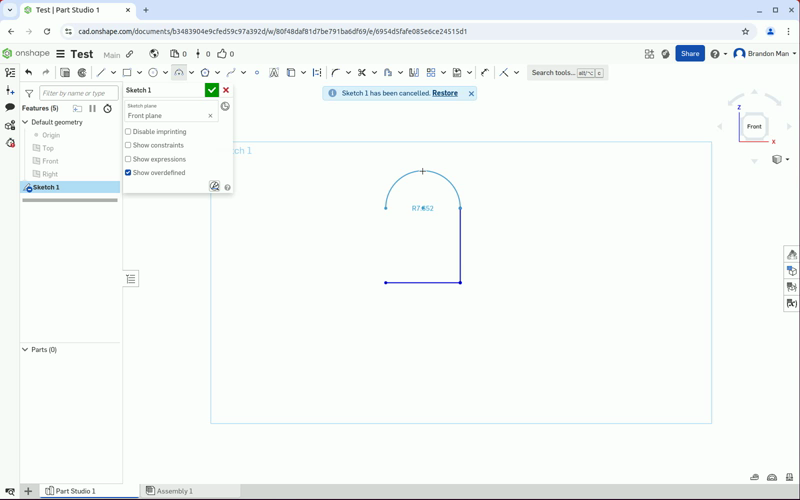
key_up(shift)
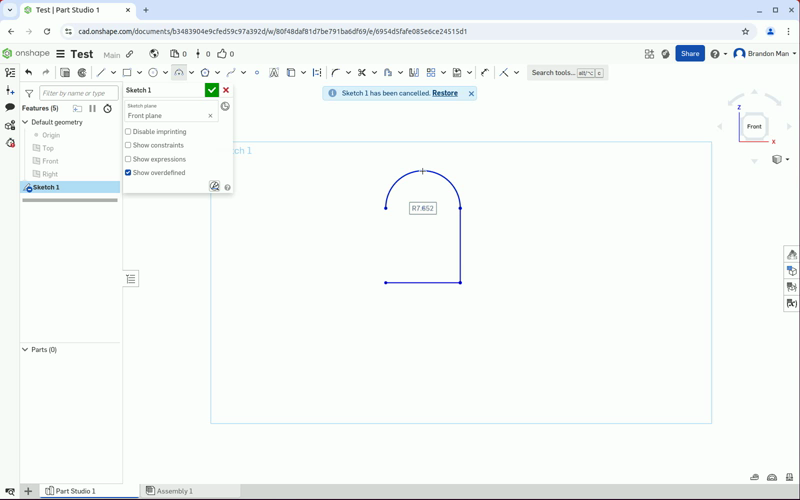
mouse_move(385, 208)
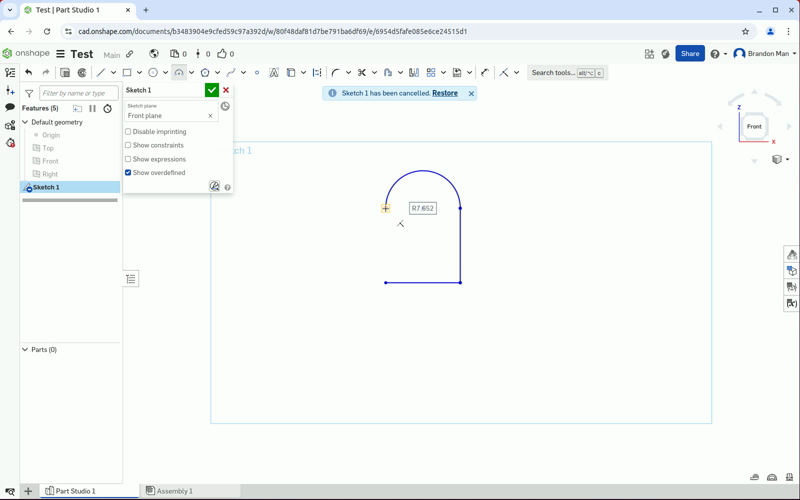
click(385, 208)
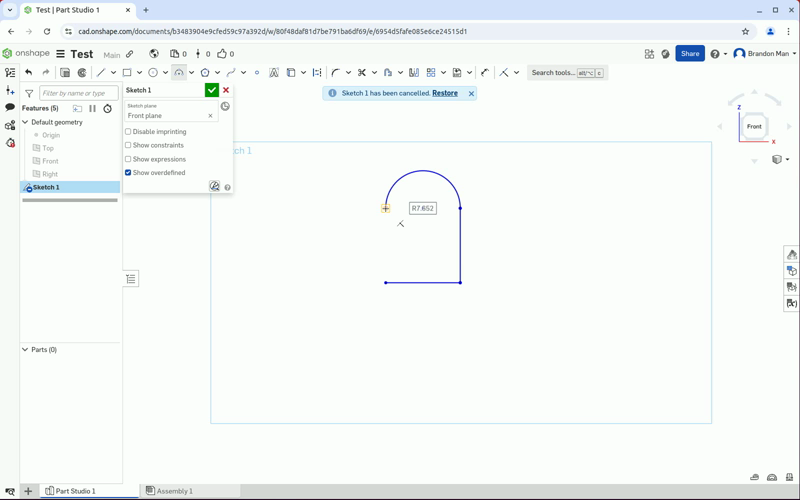
mouse_move(385, 282)
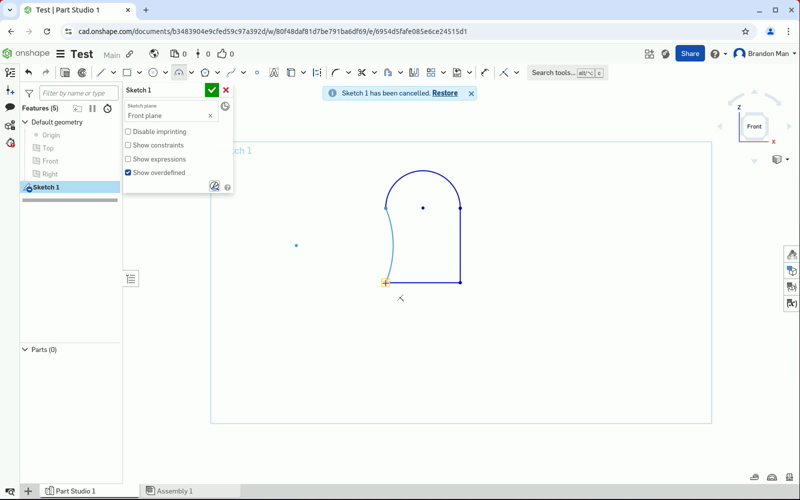
click(385, 282)
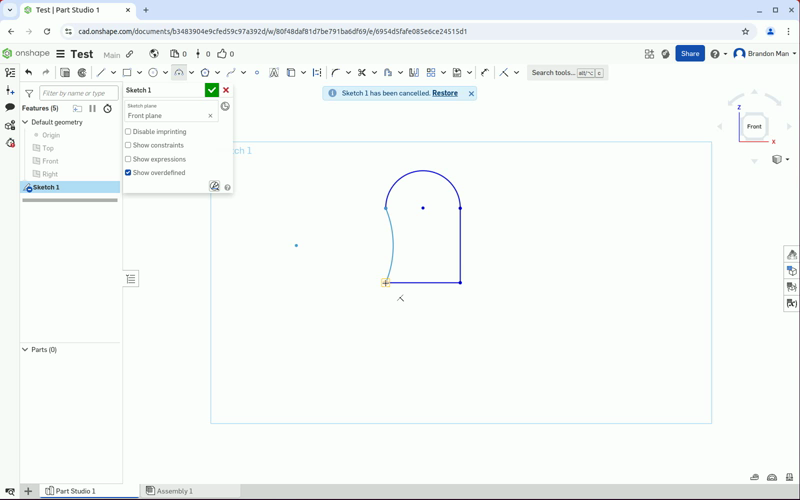
key_down(shift)
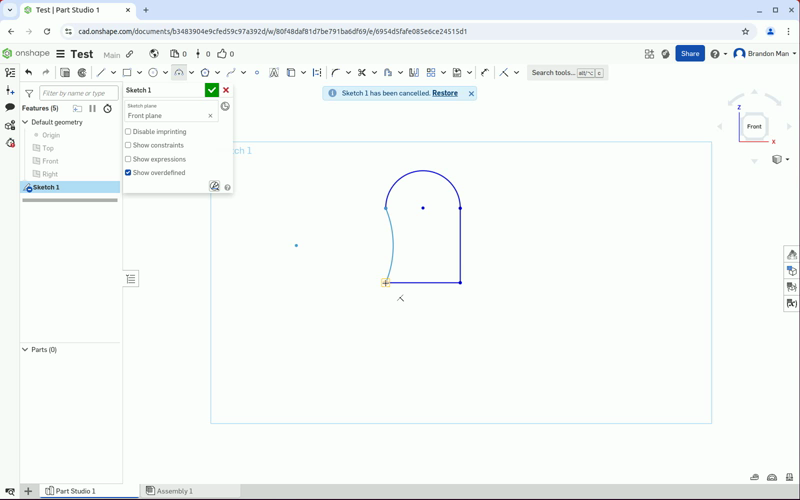
mouse_move(348, 245)
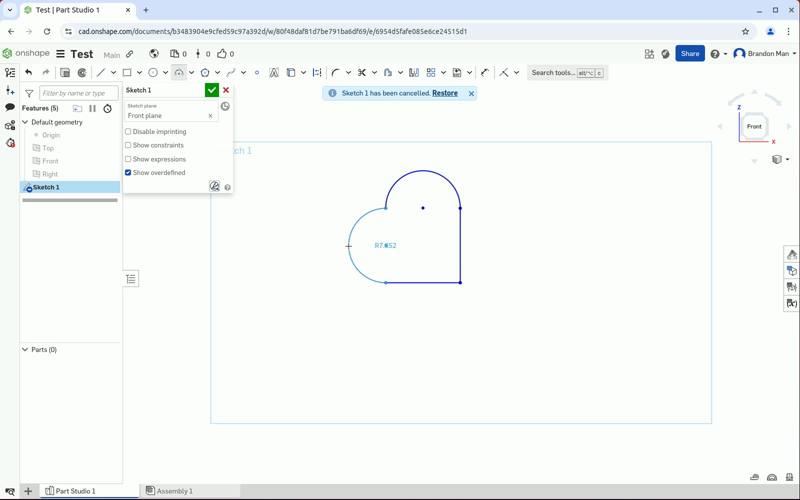
click(348, 245)
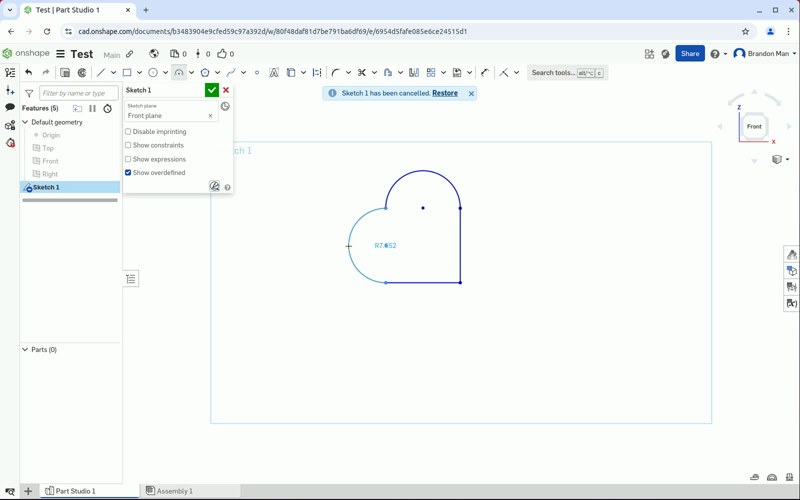
key_up(shift)
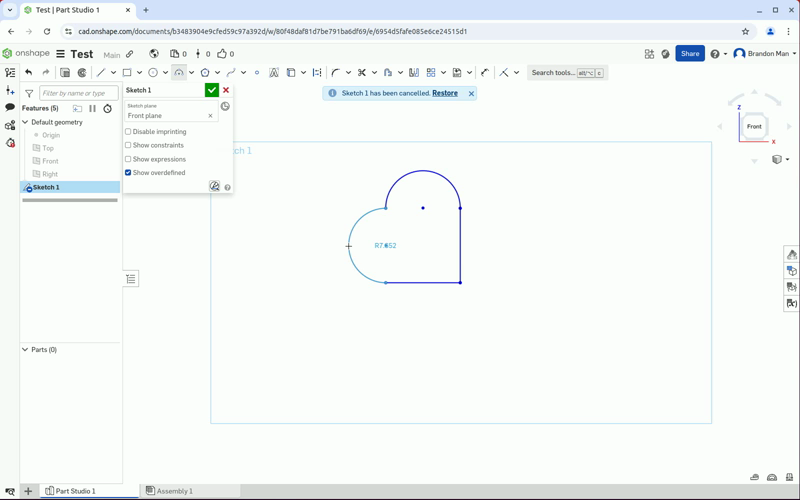
key(esc)
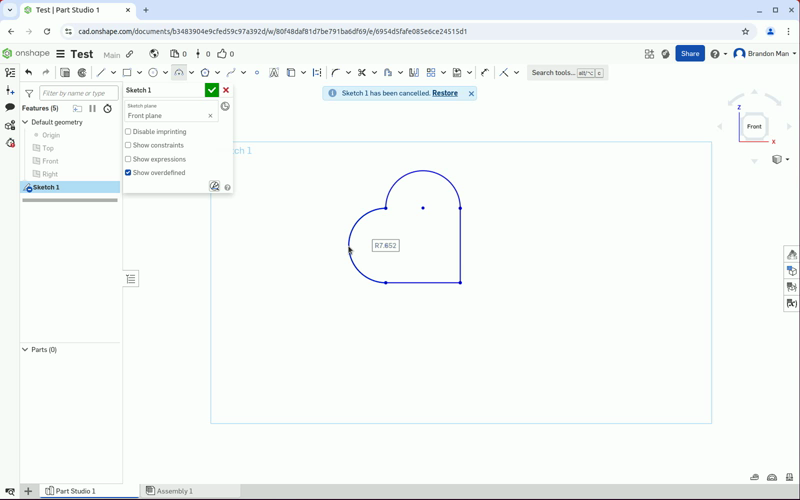
key(l)
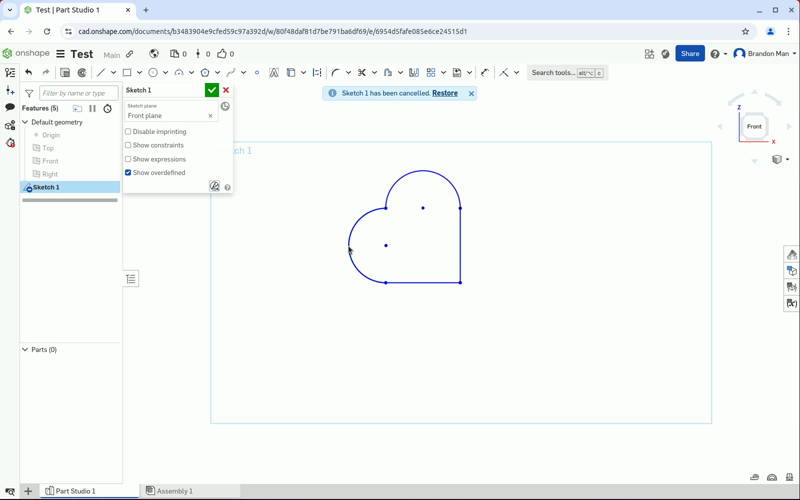
key_down(shift)
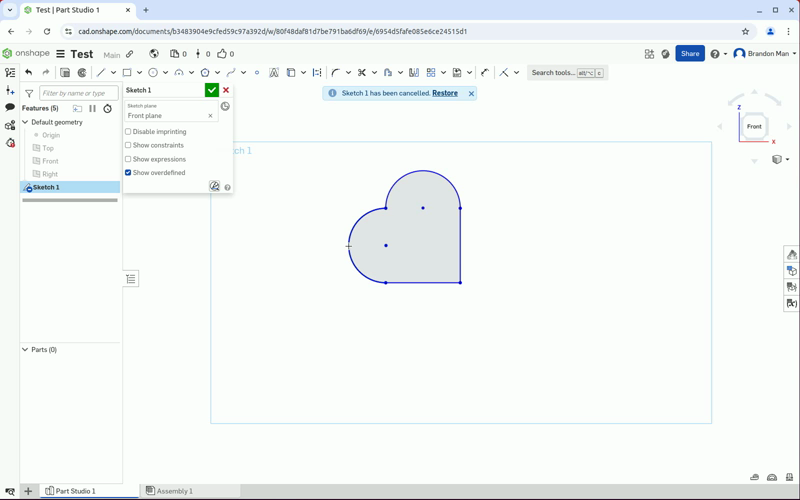
mouse_move(392, 271)
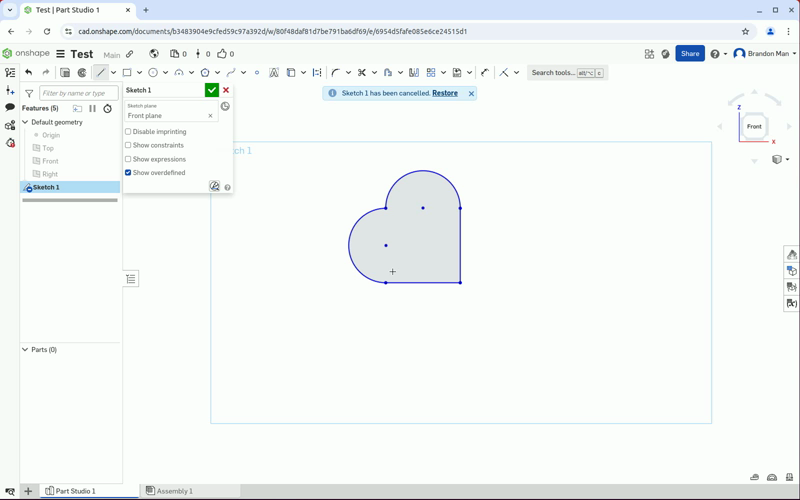
click(392, 271)
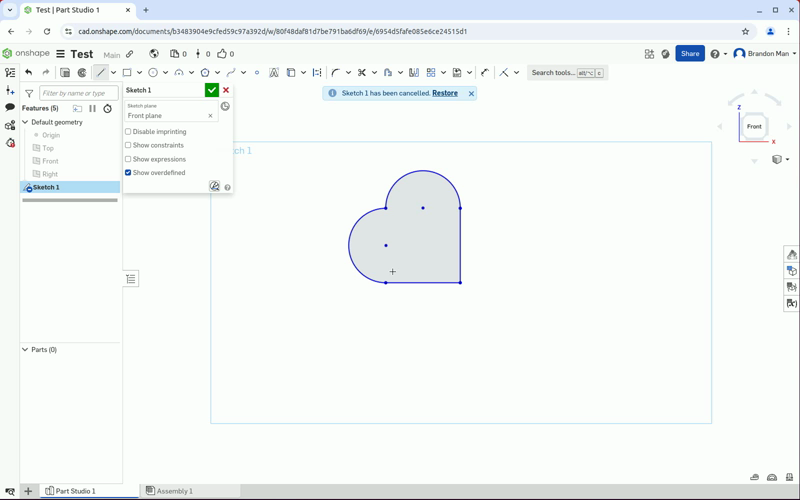
key_up(shift)
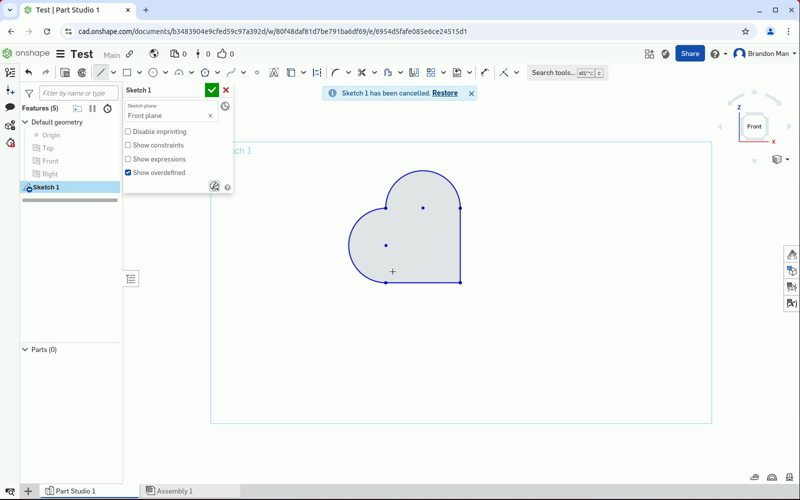
key_down(shift)
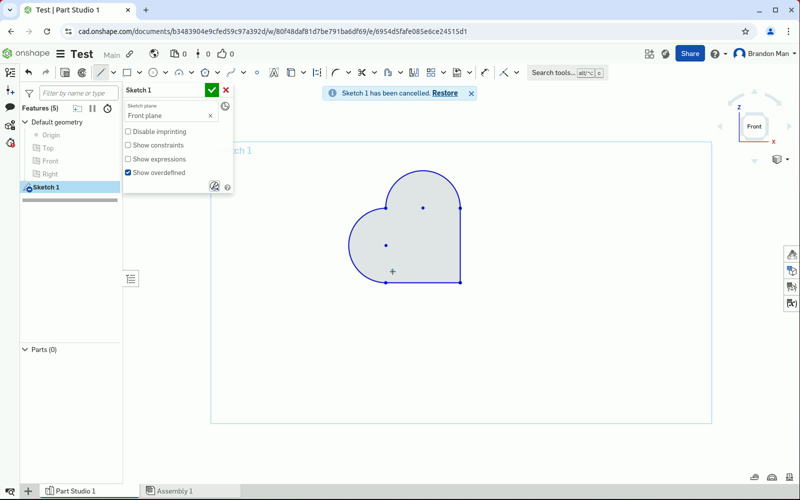
mouse_move(422, 271)
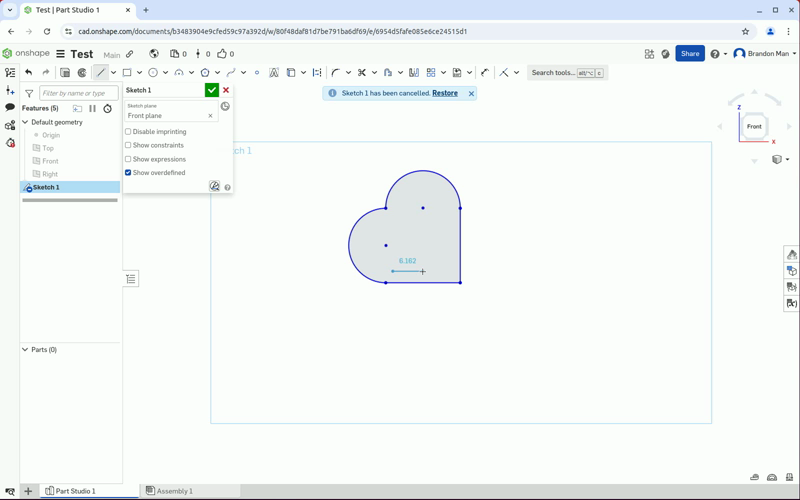
mouse_move(449, 271)
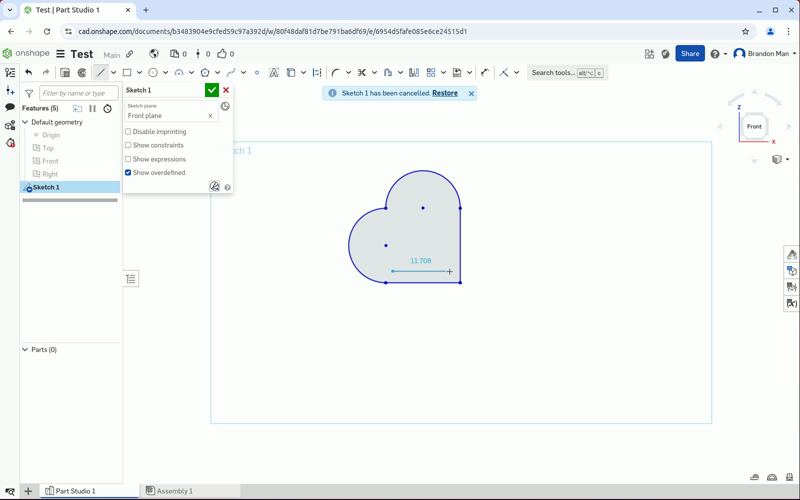
click(449, 271)
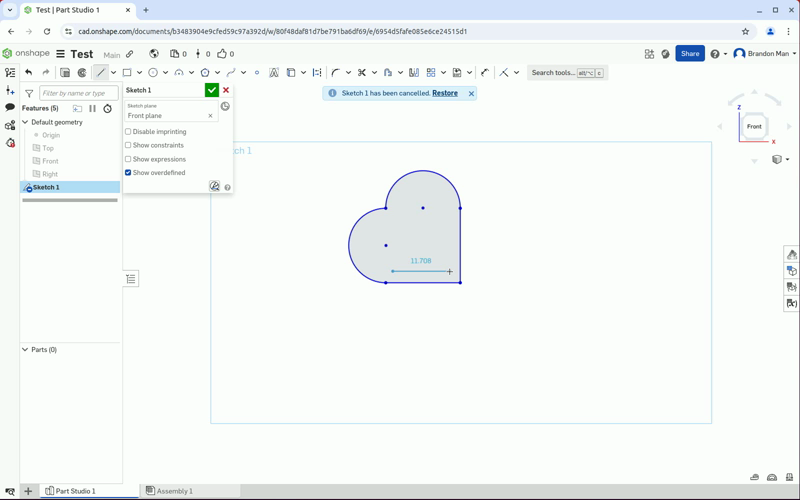
key_up(shift)
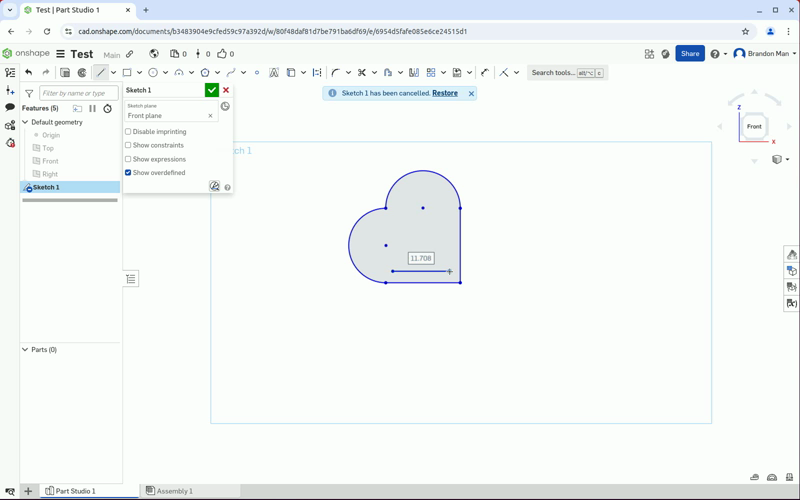
key_down(shift)
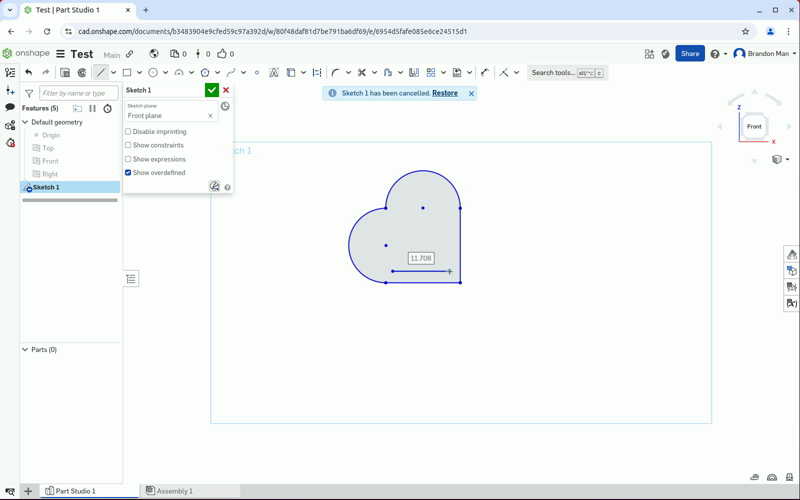
mouse_move(479, 271)
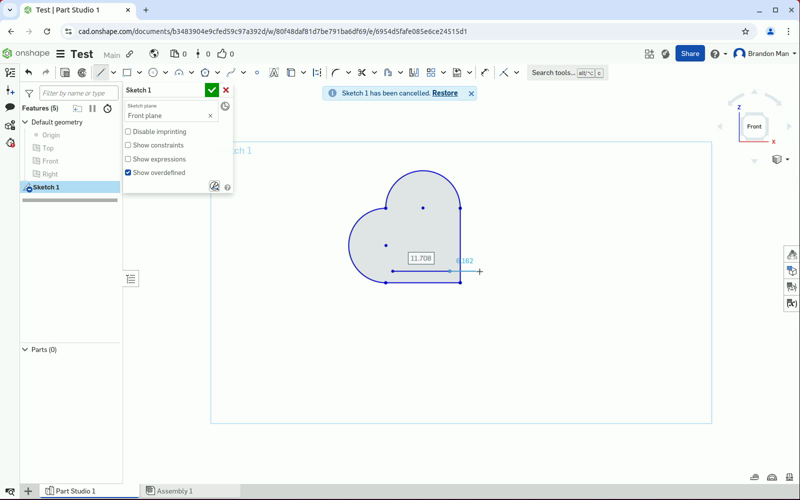
mouse_move(449, 215)
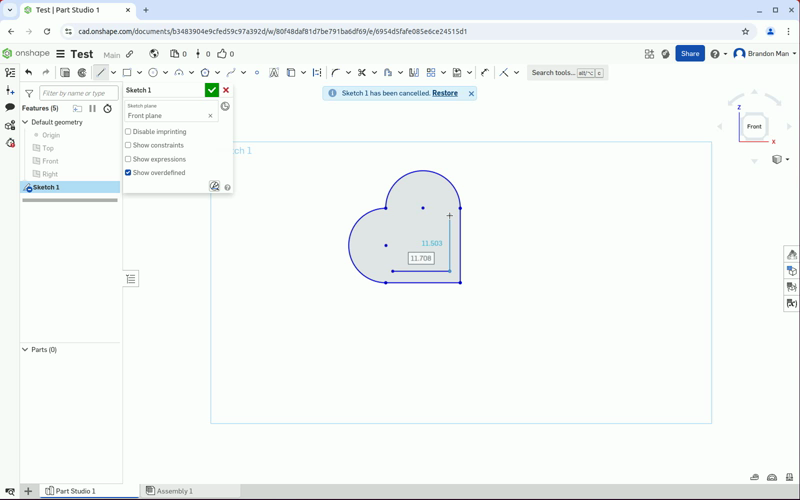
click(449, 215)
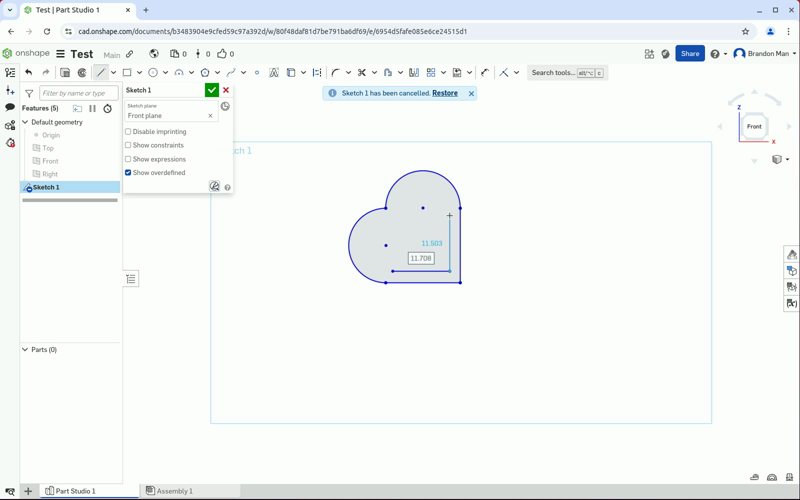
key_up(shift)
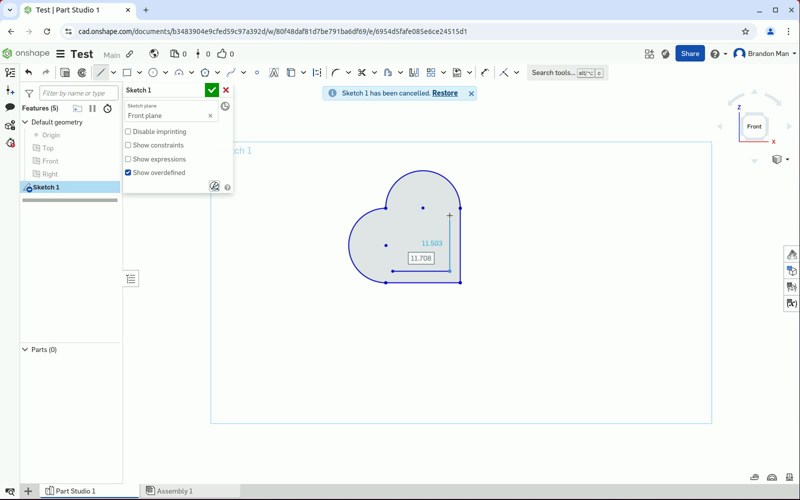
key(esc)
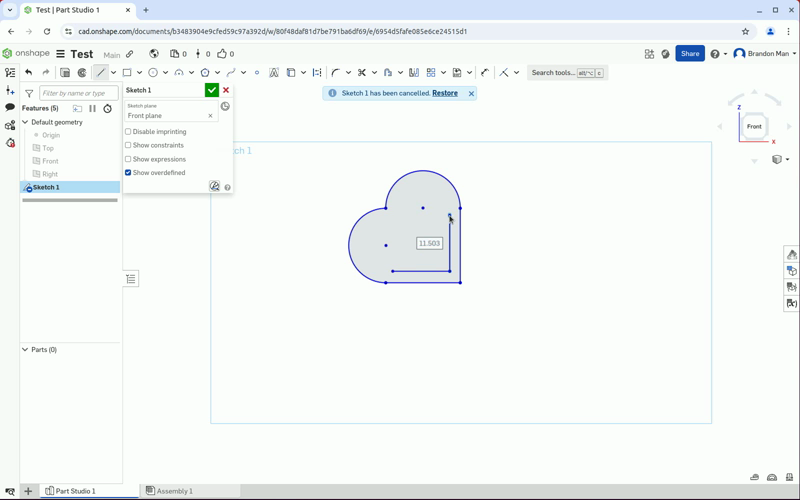
key(a)
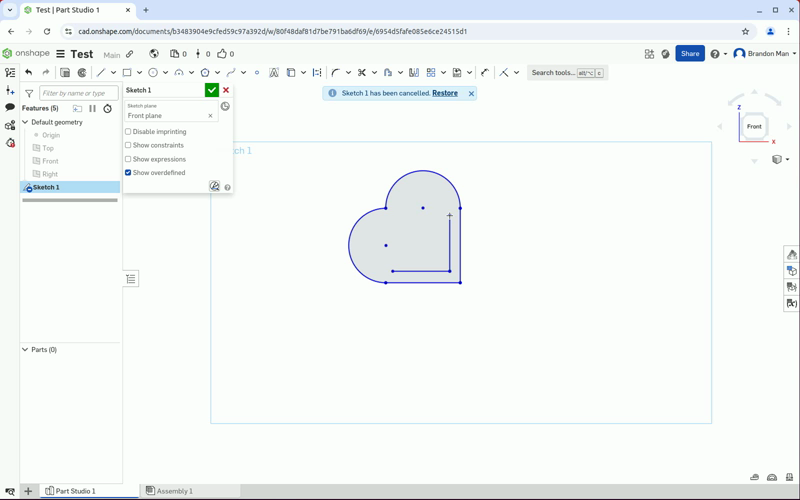
mouse_move(449, 215)
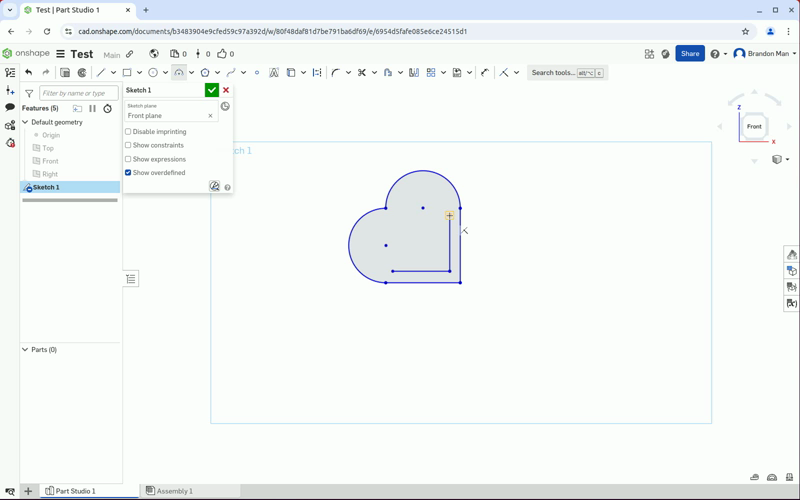
click(449, 215)
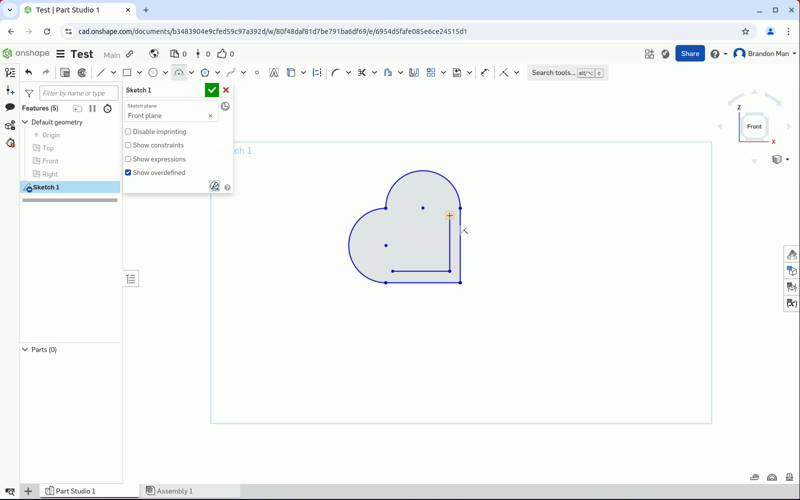
key_down(shift)
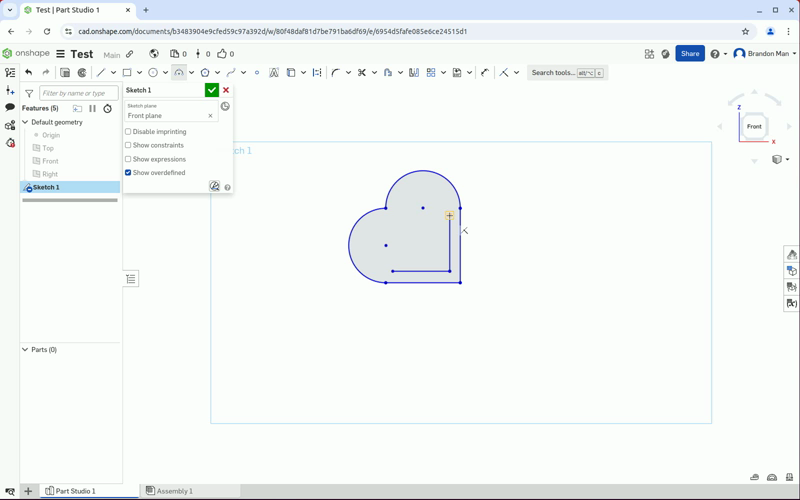
mouse_move(392, 215)
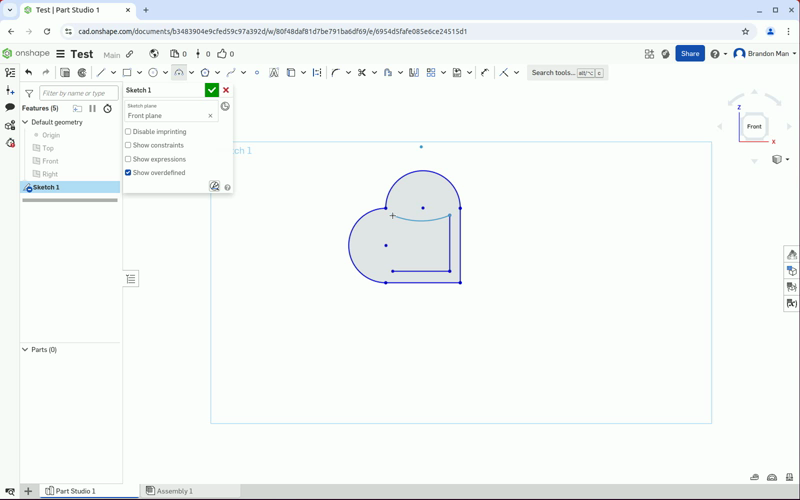
click(392, 215)
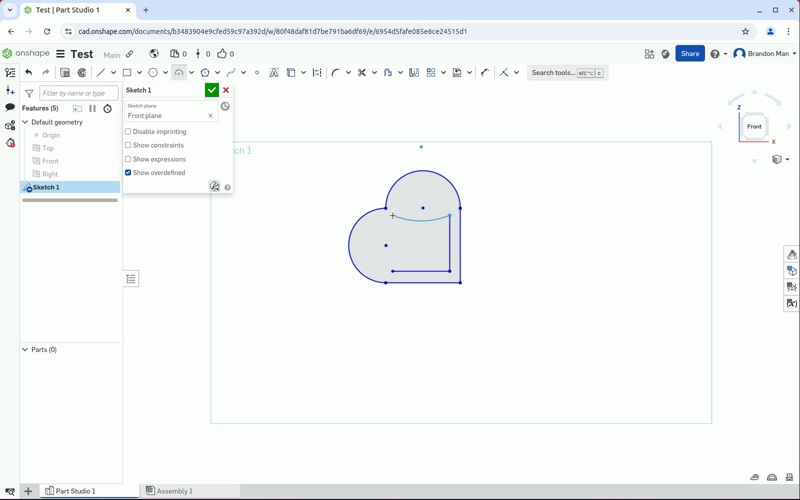
mouse_move(421, 186)
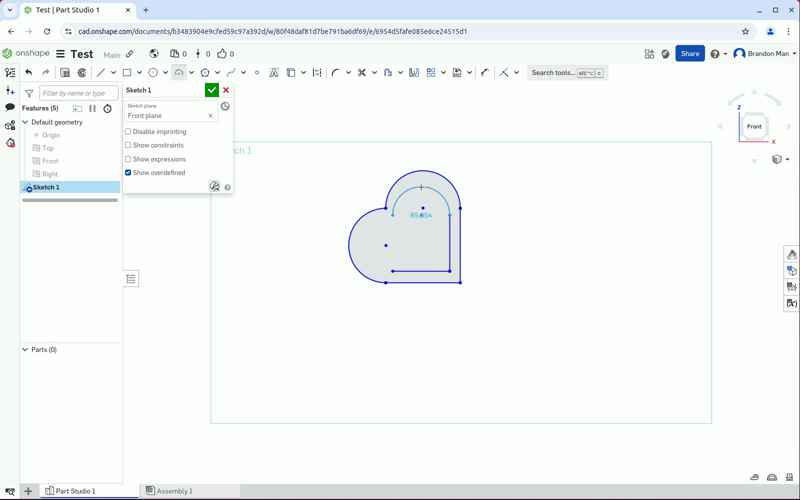
click(421, 186)
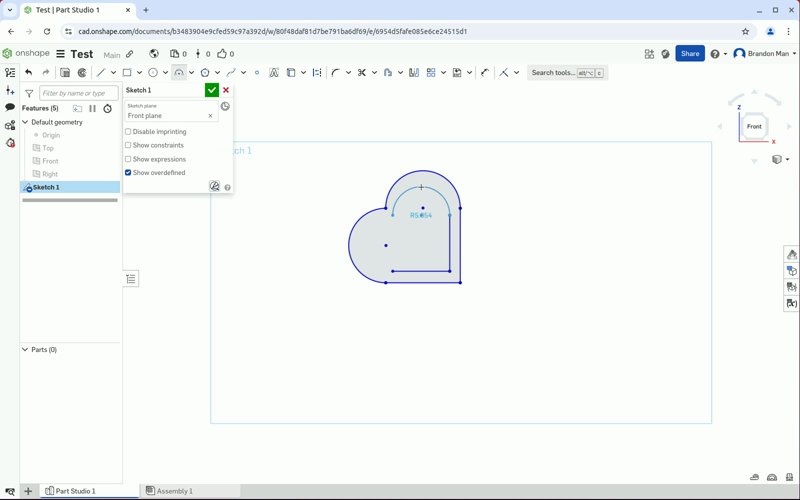
key_up(shift)
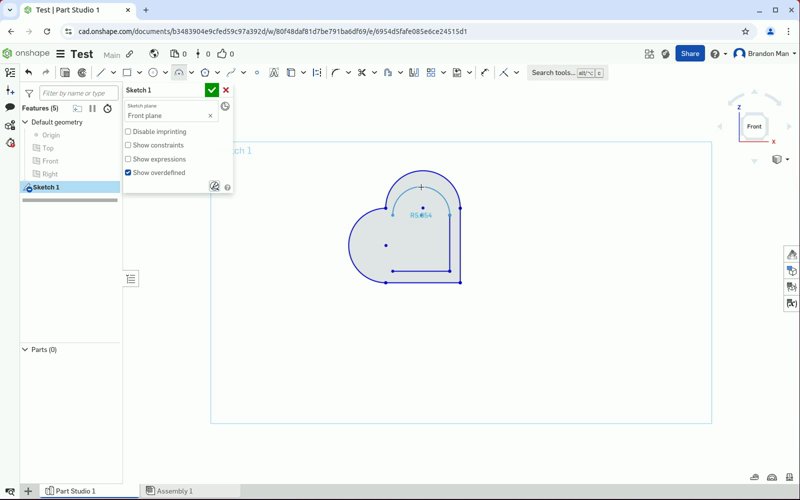
mouse_move(392, 215)
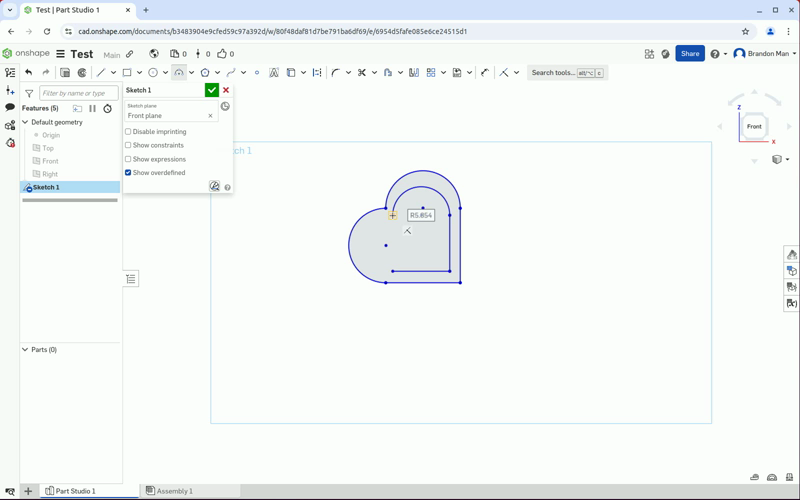
click(392, 215)
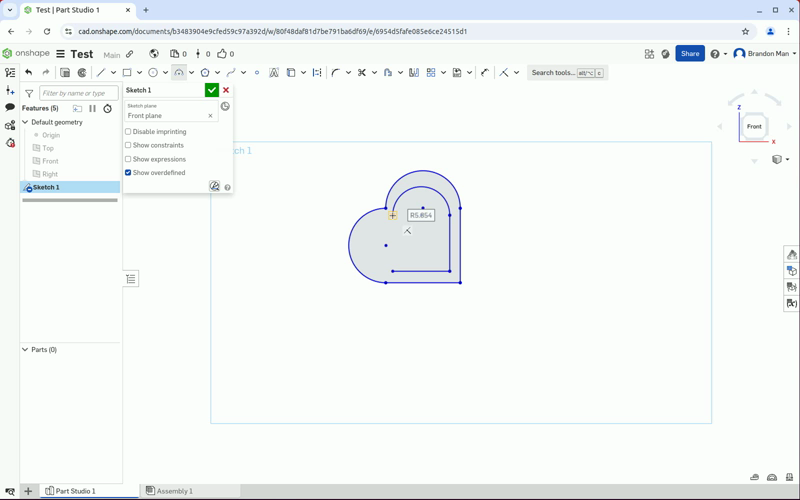
mouse_move(392, 271)
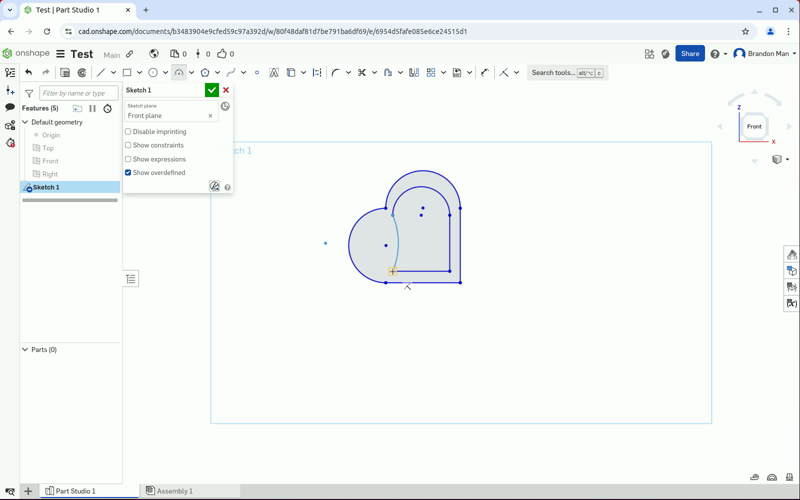
click(392, 271)
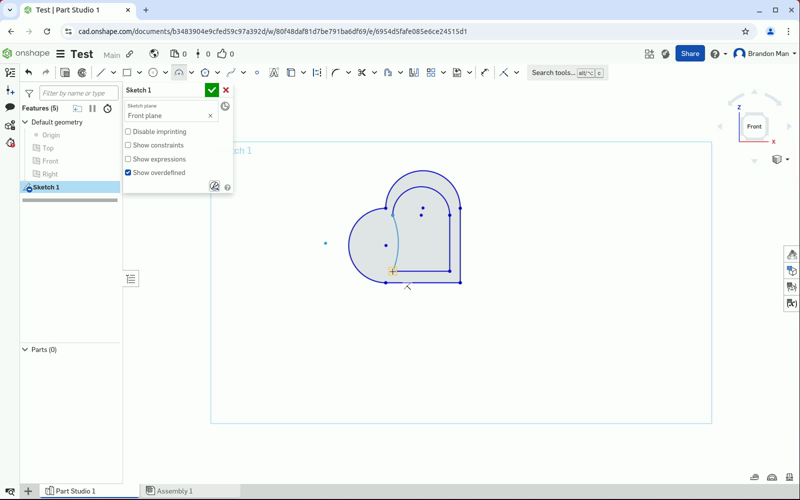
key_down(shift)
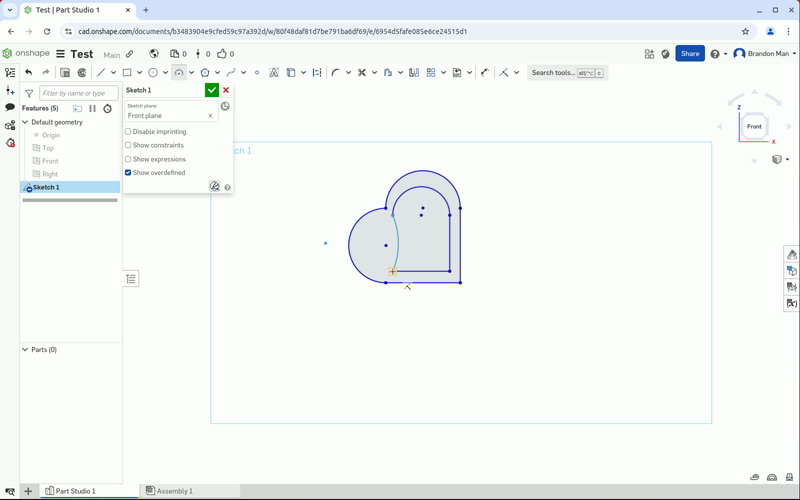
mouse_move(365, 243)
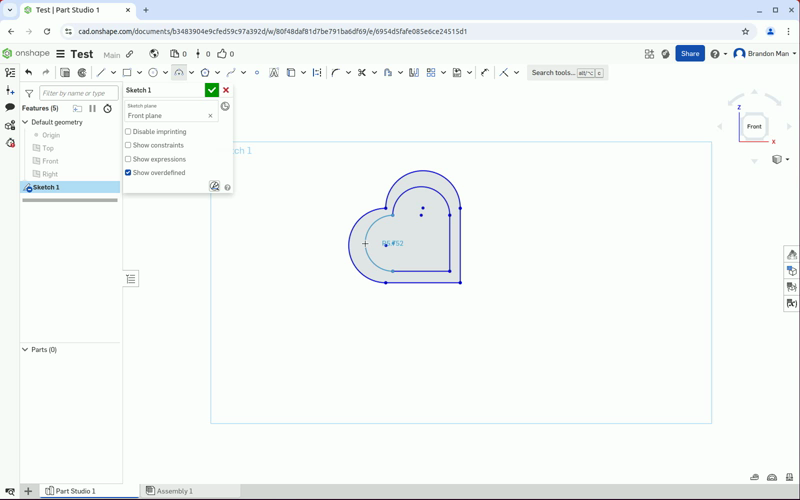
click(365, 243)
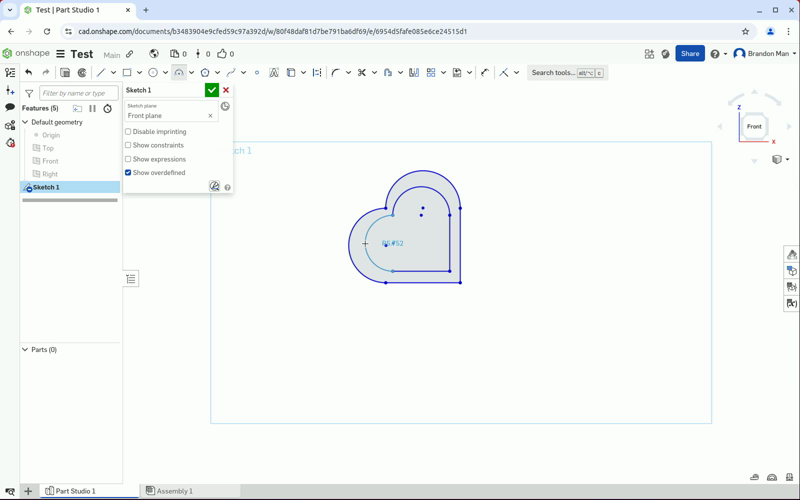
key_up(shift)
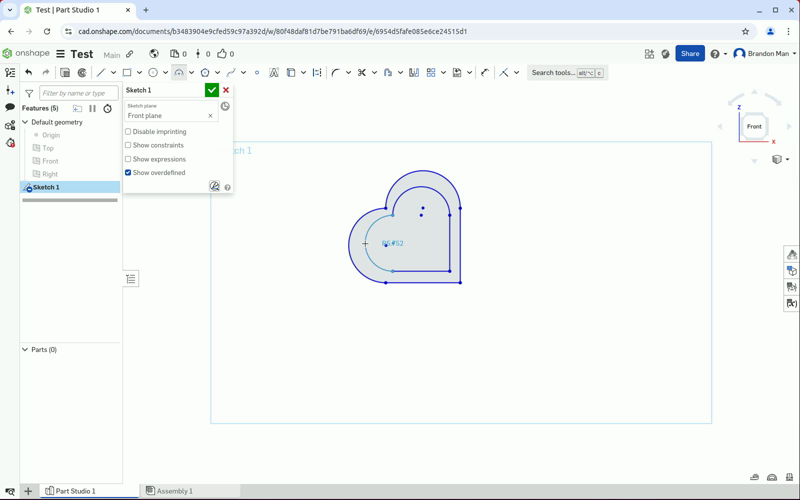
key(esc)
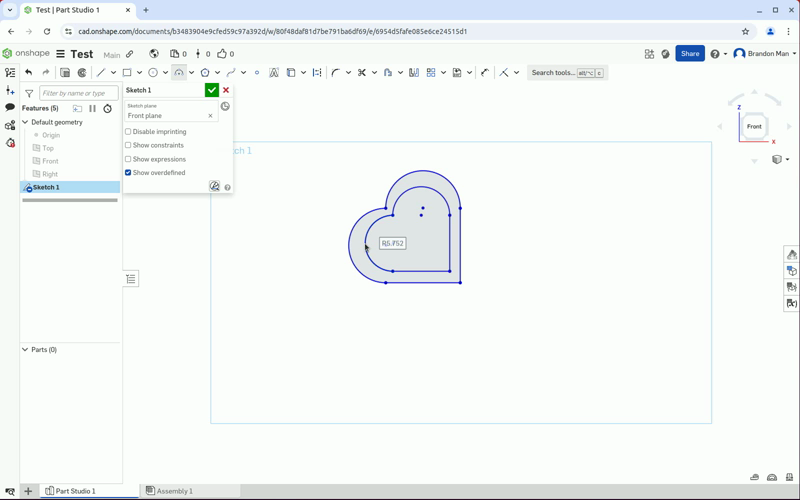
mouse_move(449, 275)
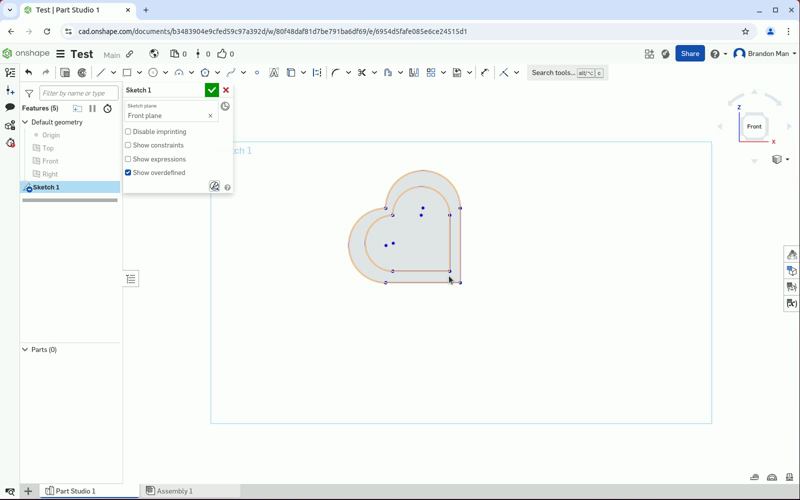
click(449, 275)
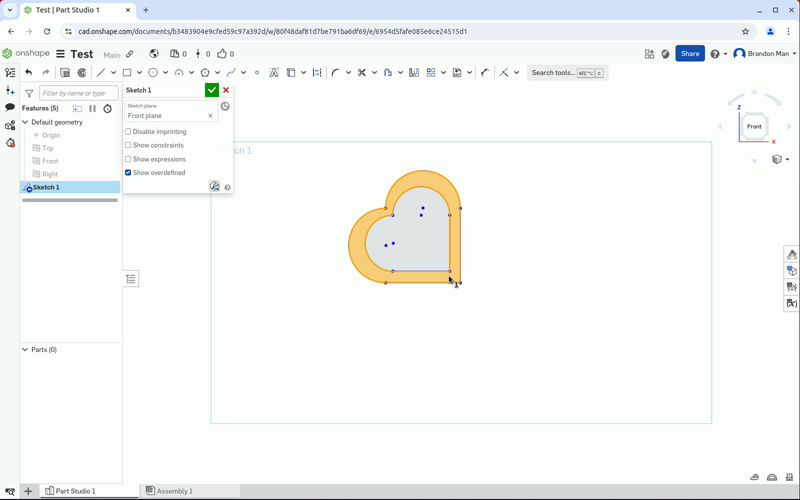
mouse_move(73, 352)
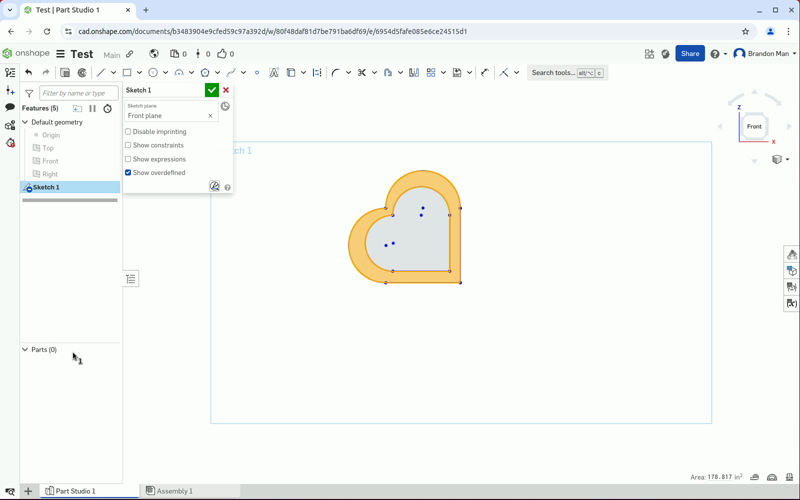
key(shift+y)
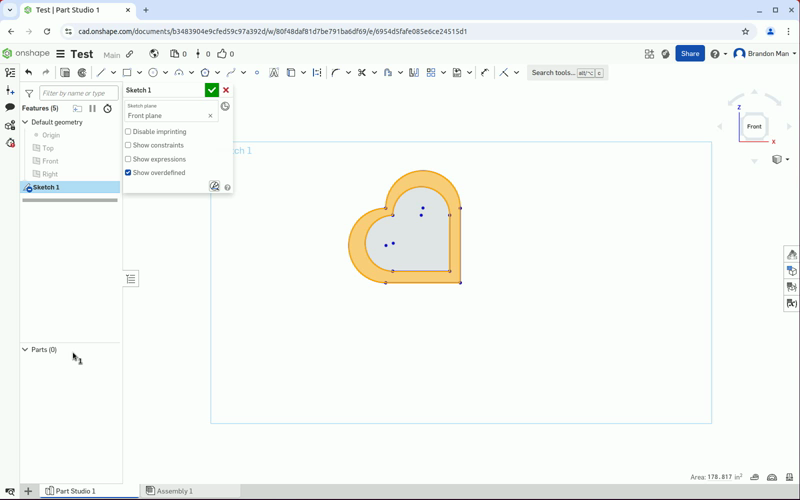
key(shift+e)
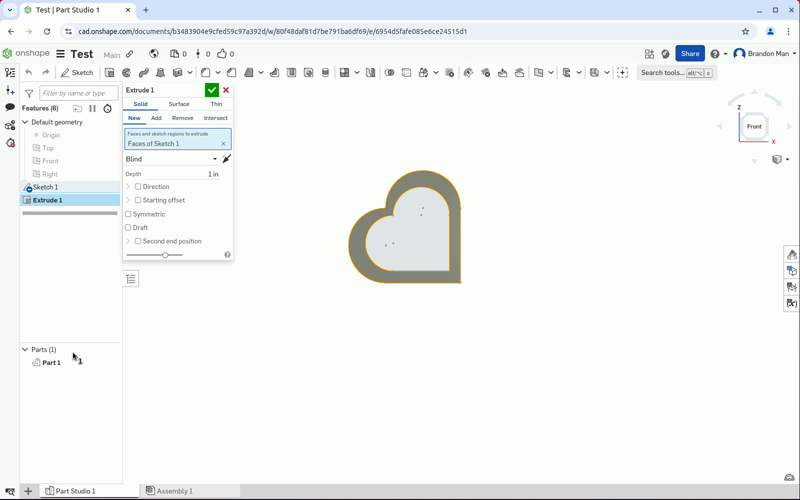
mouse_move(143, 106)
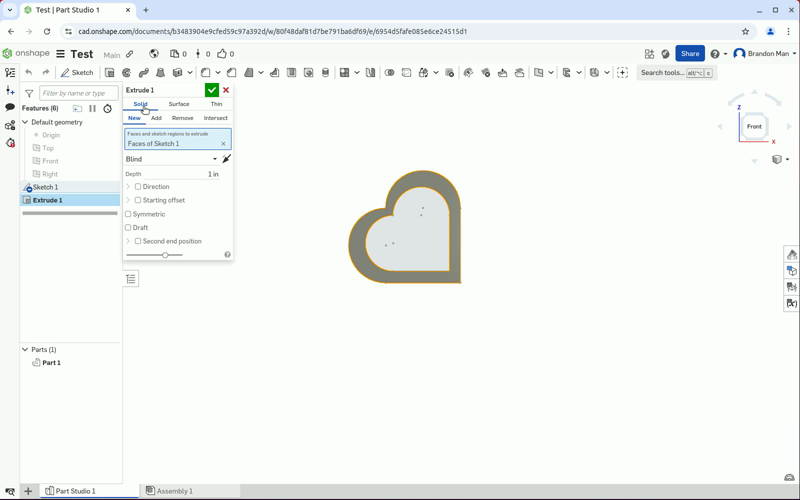
click(143, 106)
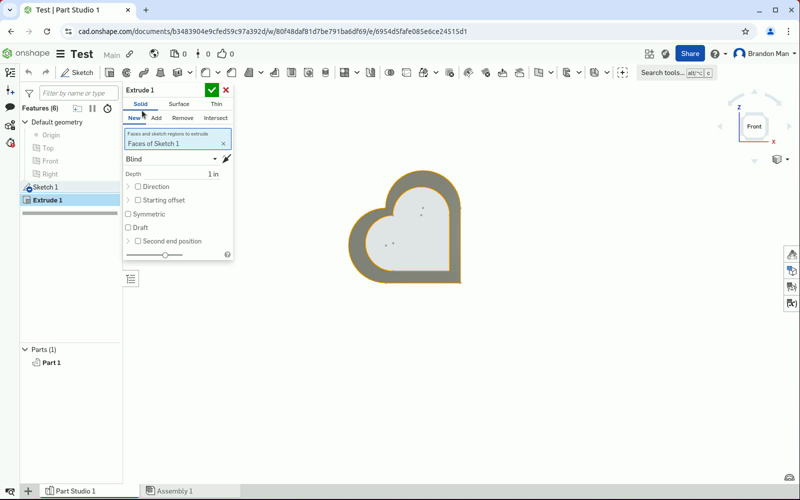
mouse_move(137, 120)
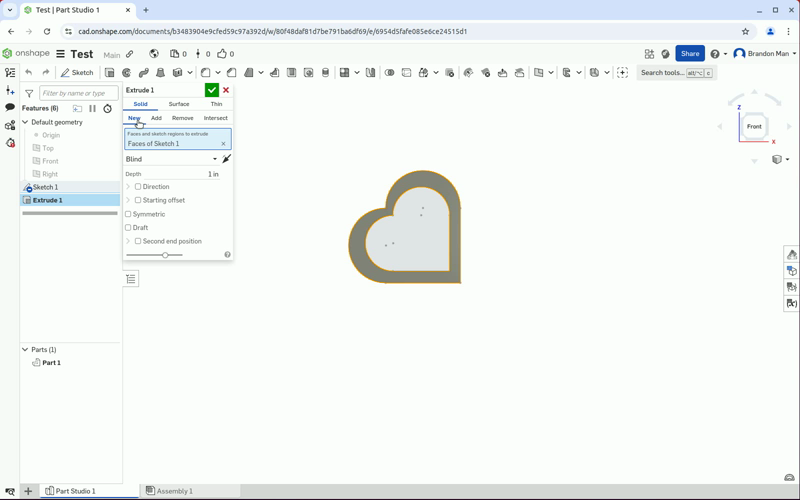
click(137, 120)
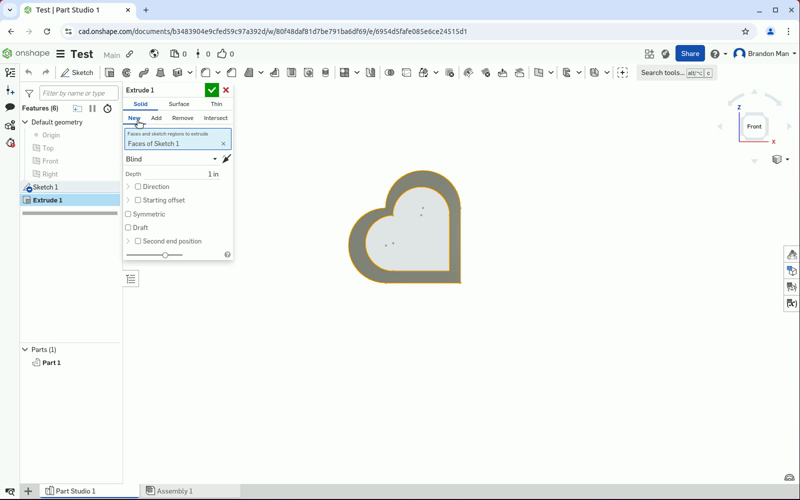
key(tab, 4)
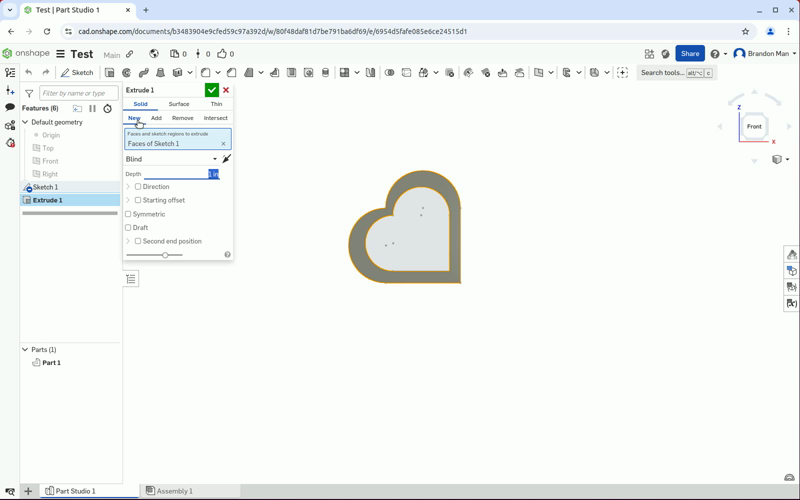
text(2.407)
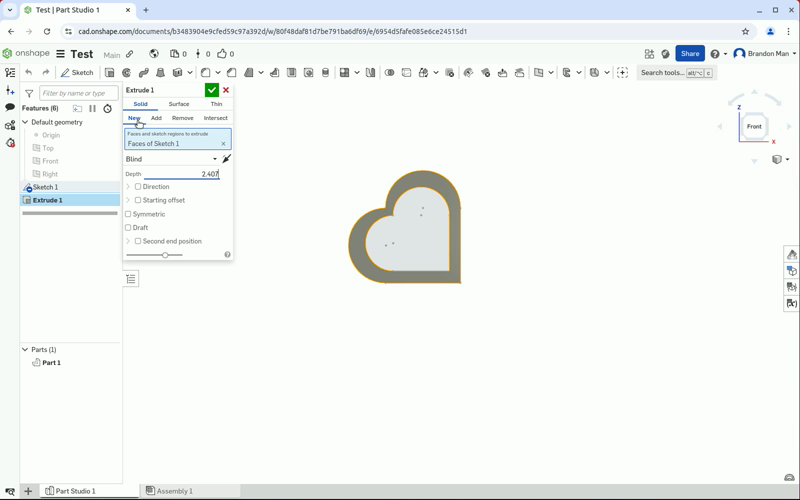
key(enter)
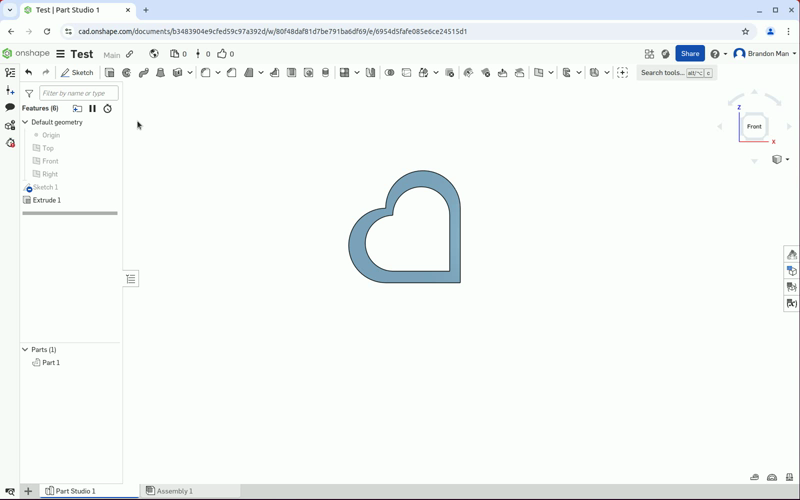
key(shift+h)
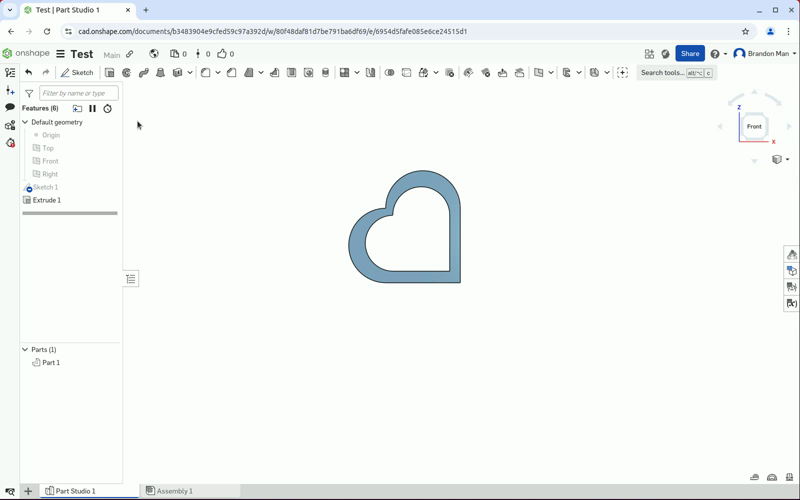
key(shift+h)
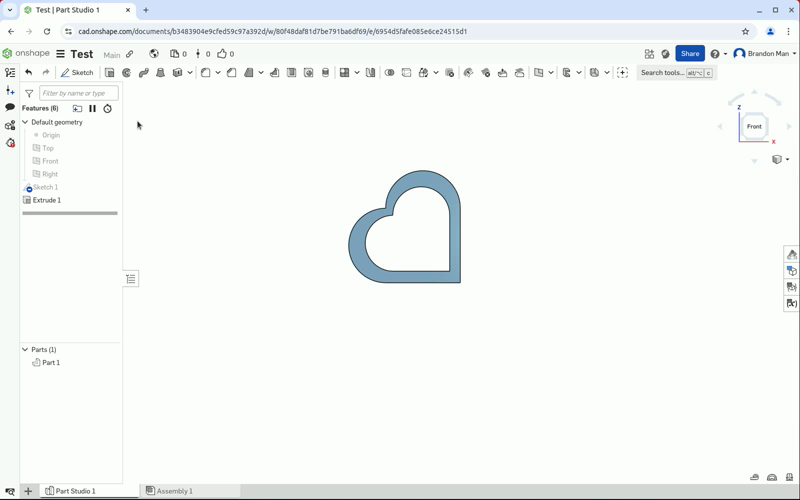
mouse_move(73, 189)
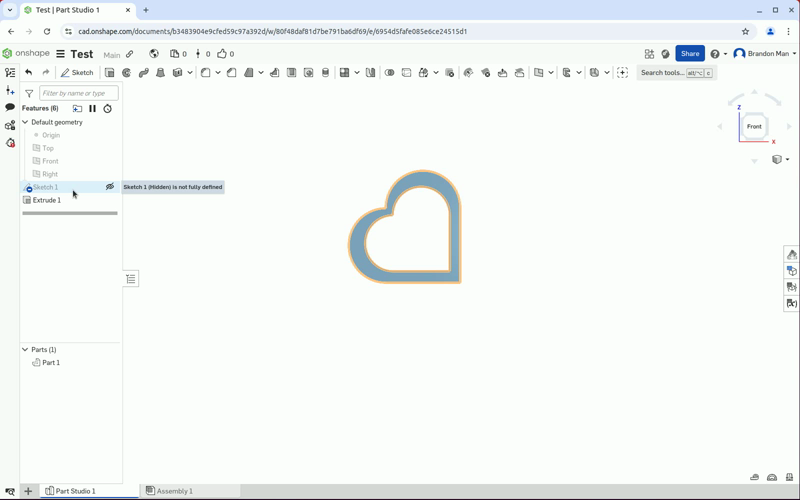
click(73, 189)
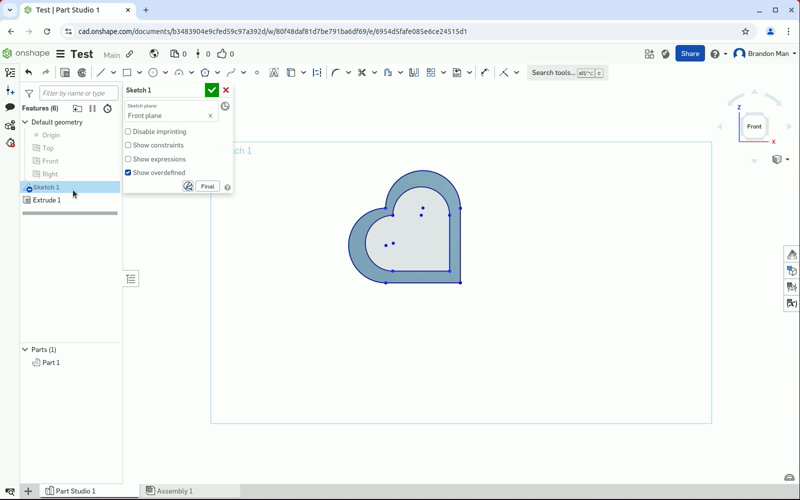
mouse_move(229, 92)
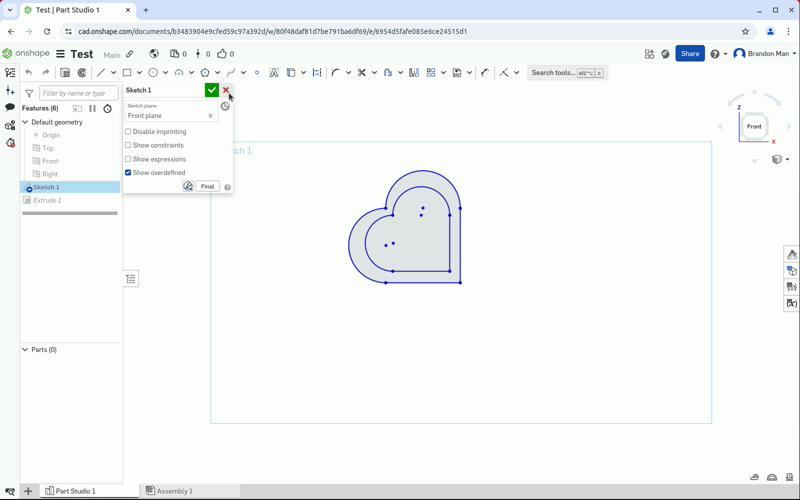
click(229, 92)
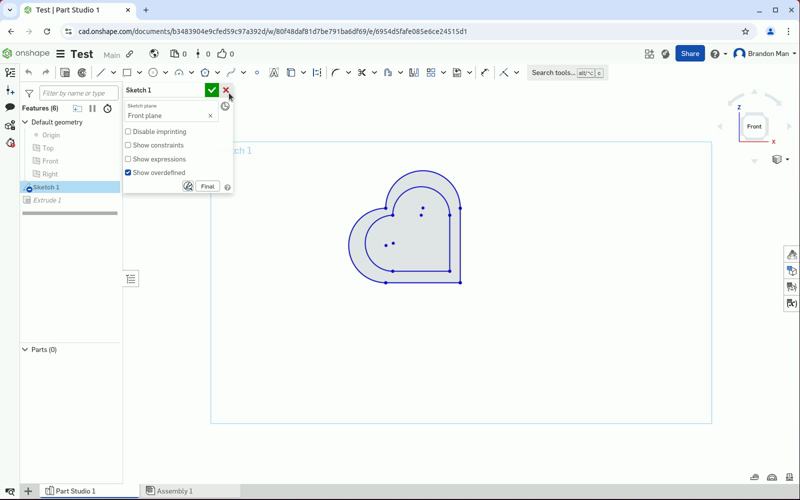
key(shift+s)
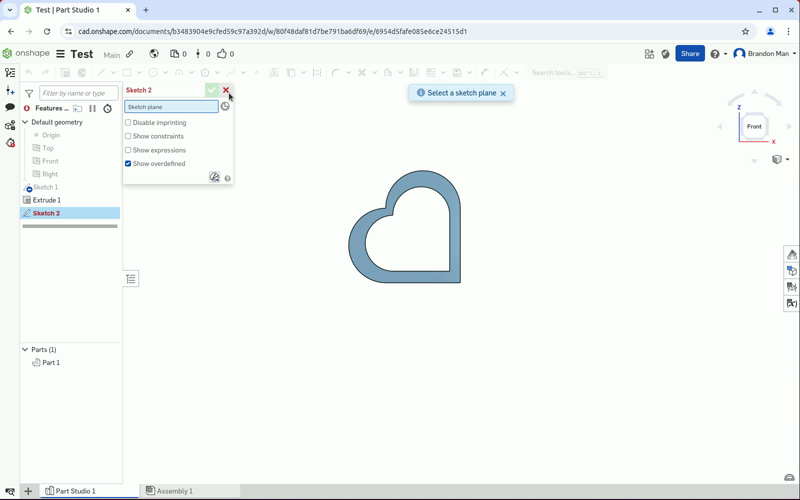
mouse_move(73, 163)
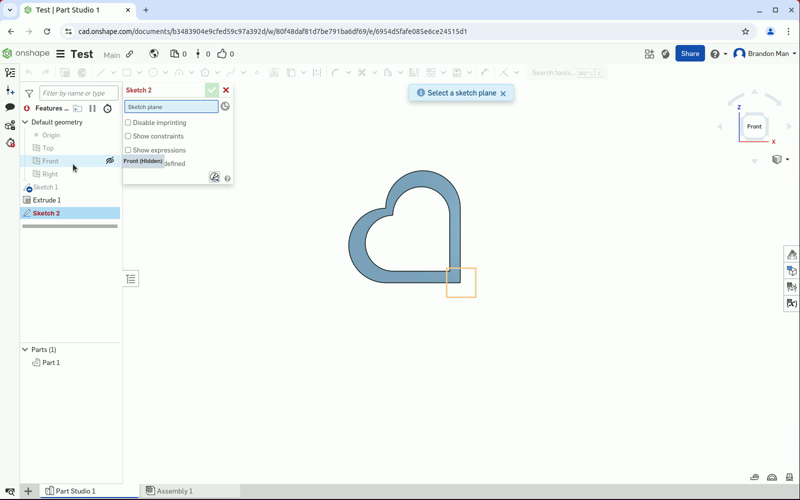
click(73, 163)
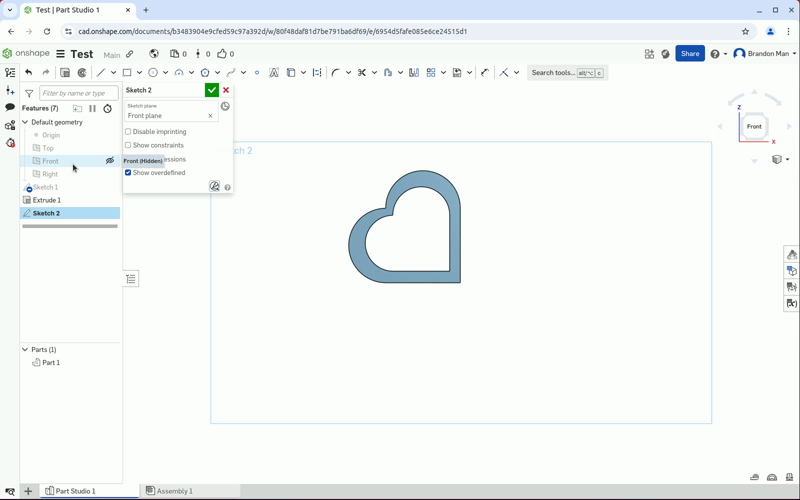
mouse_move(73, 352)
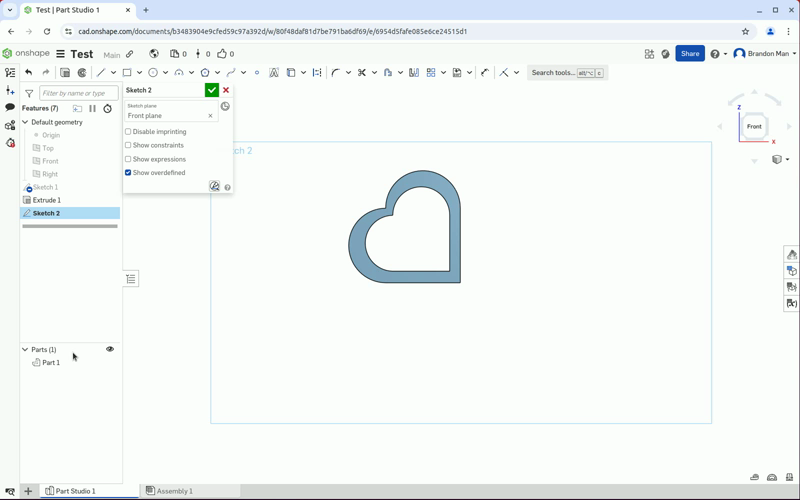
key(y)
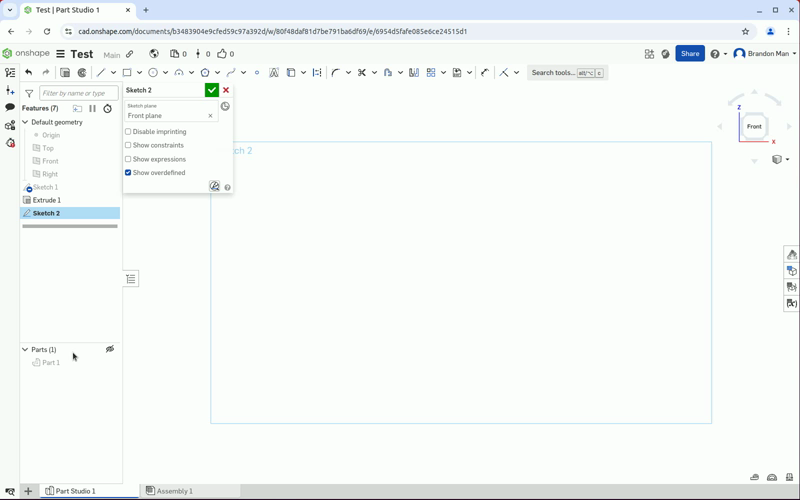
key(l)
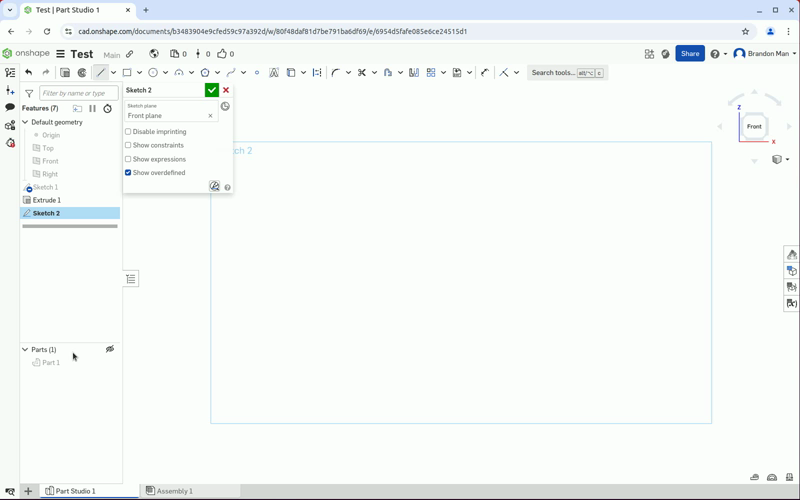
key_down(shift)
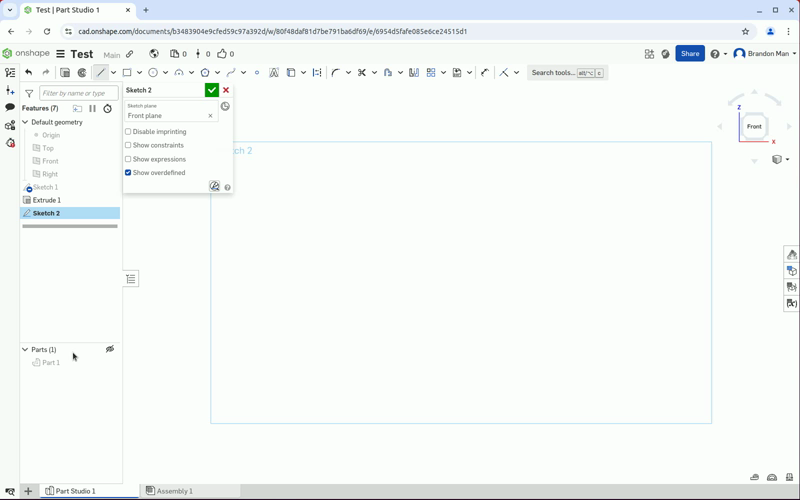
mouse_move(385, 282)
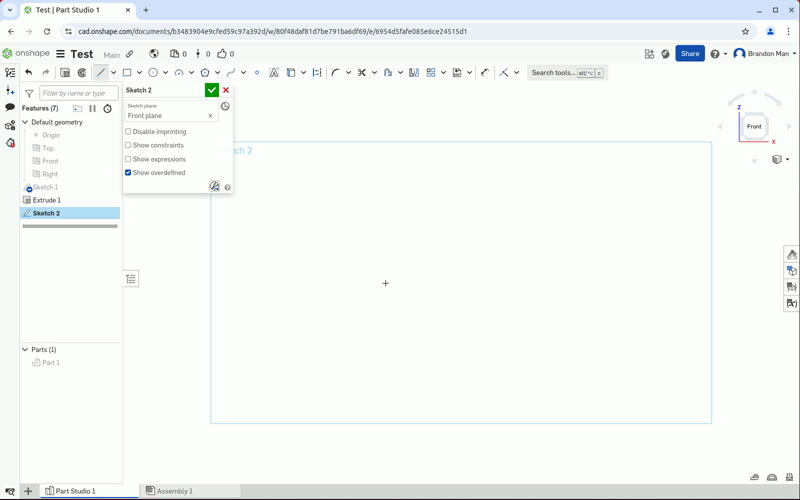
click(385, 282)
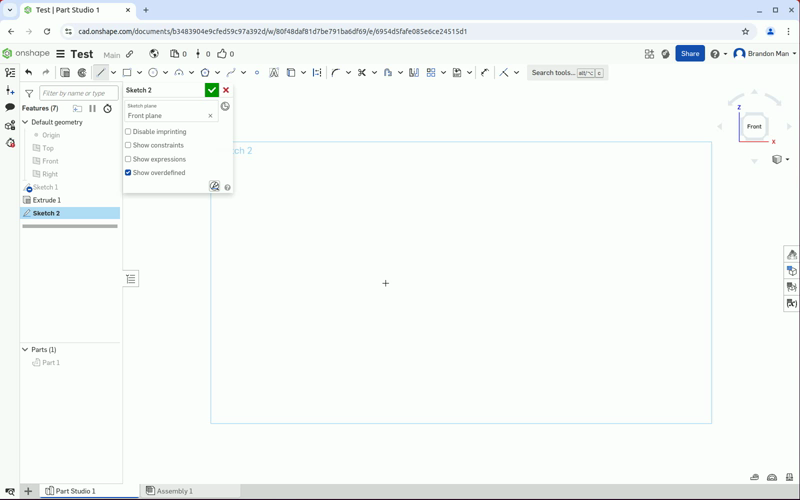
key_up(shift)
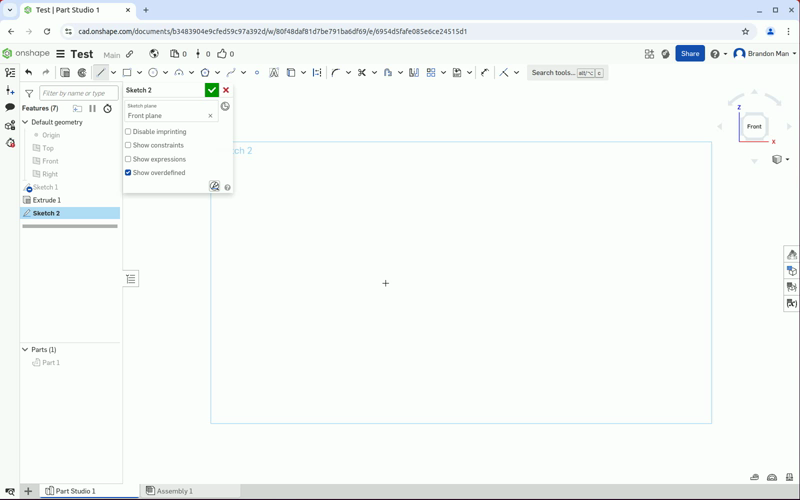
key_down(shift)
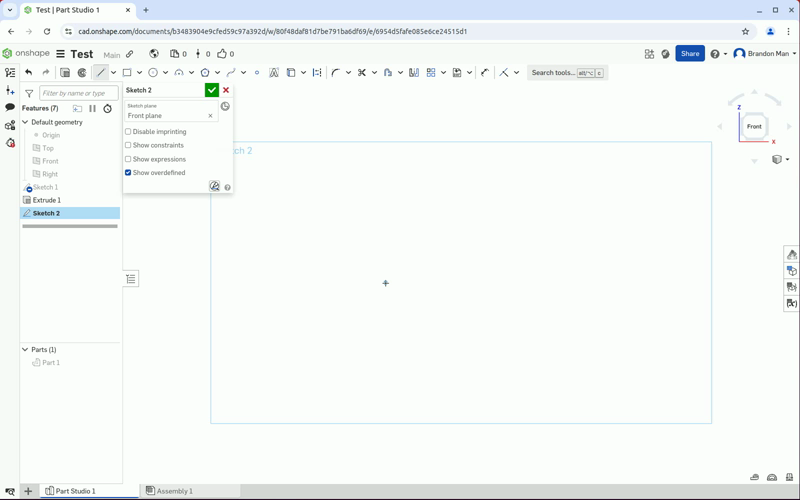
mouse_move(460, 282)
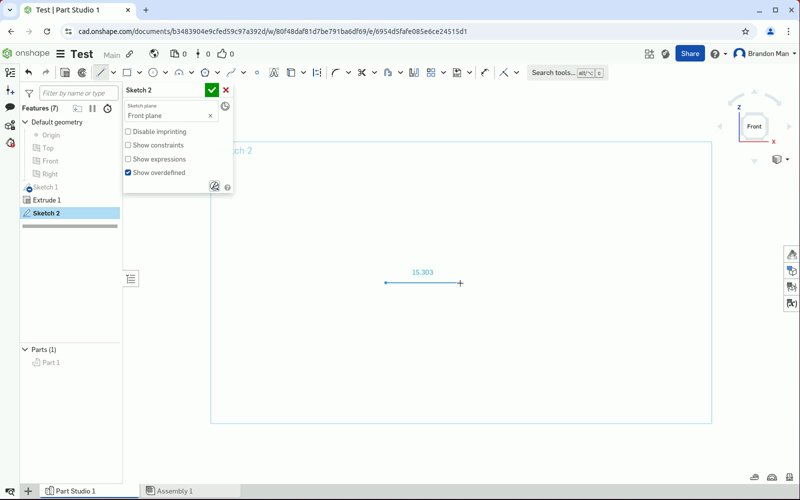
click(460, 282)
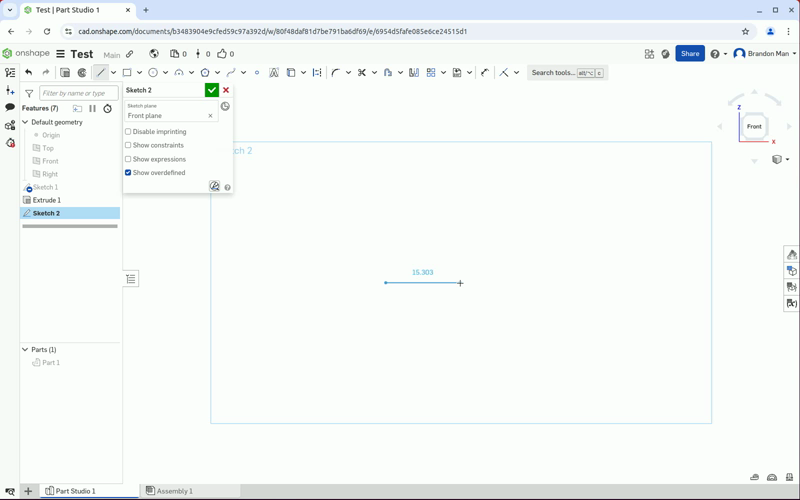
key_up(shift)
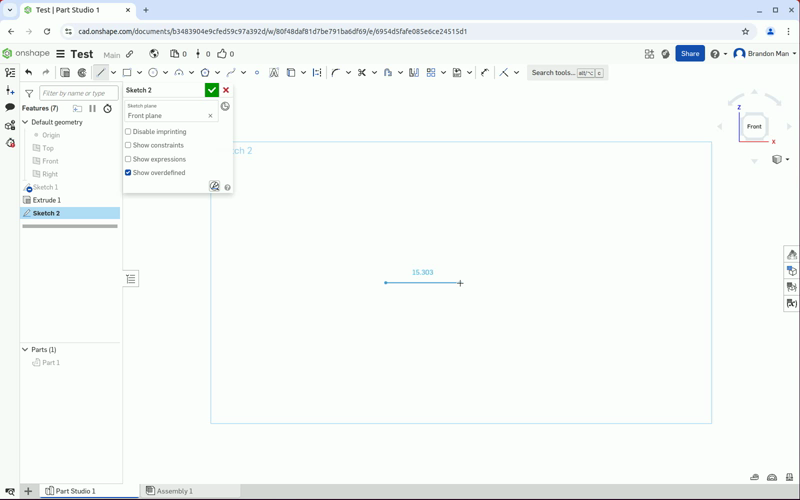
key_down(shift)
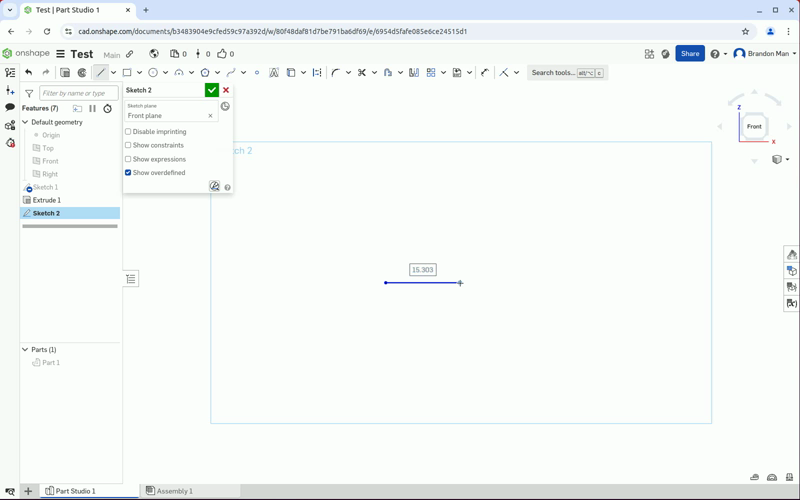
mouse_move(460, 208)
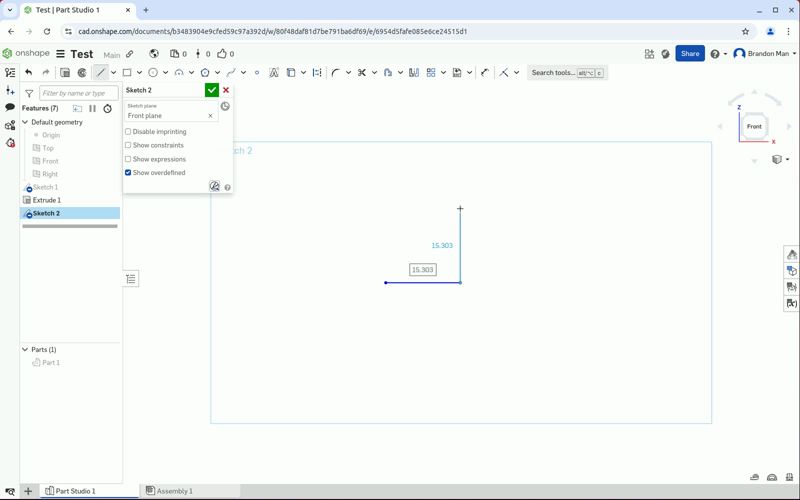
click(460, 208)
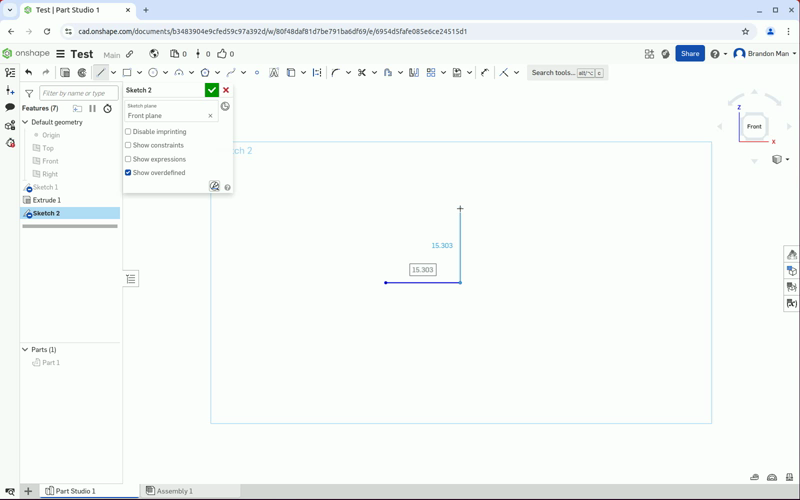
key_up(shift)
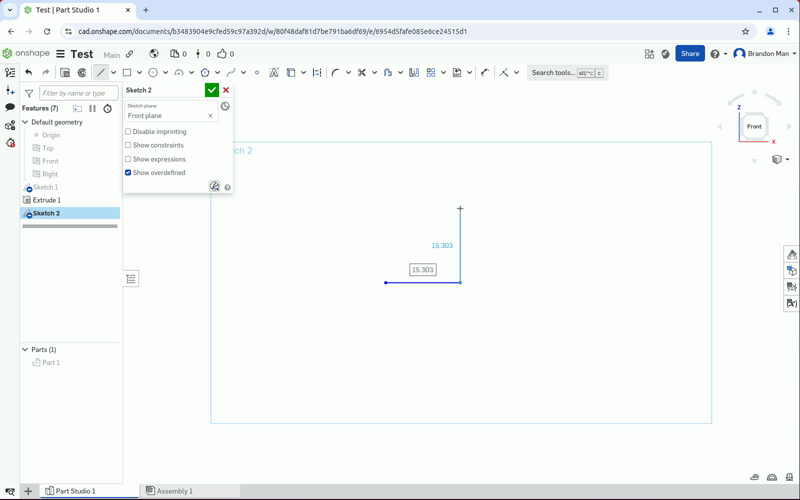
key(esc)
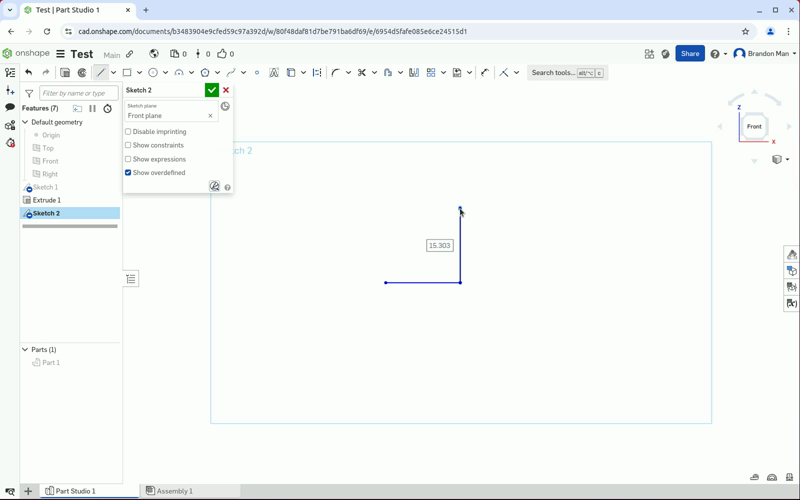
key(a)
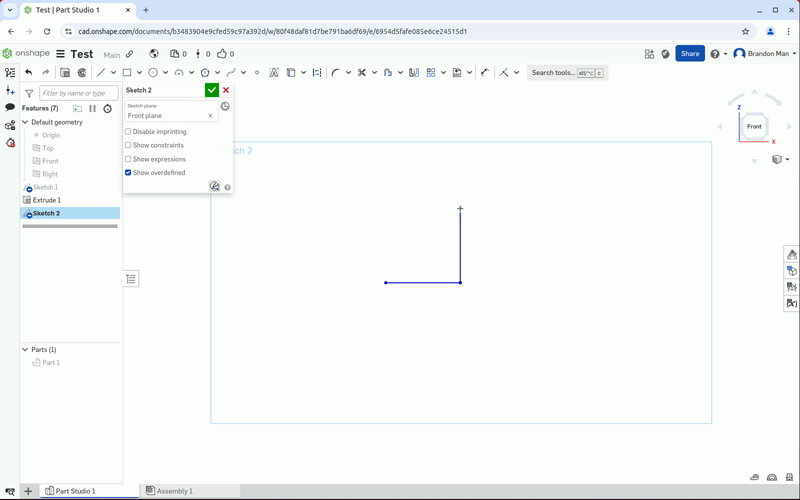
mouse_move(460, 208)
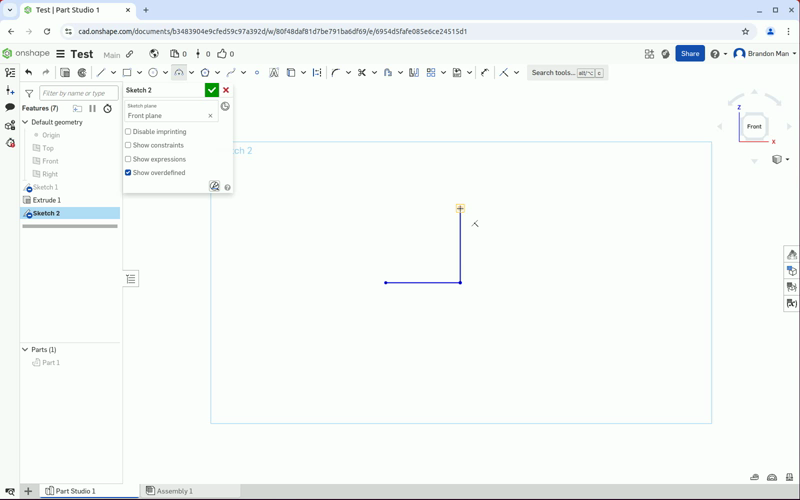
click(460, 208)
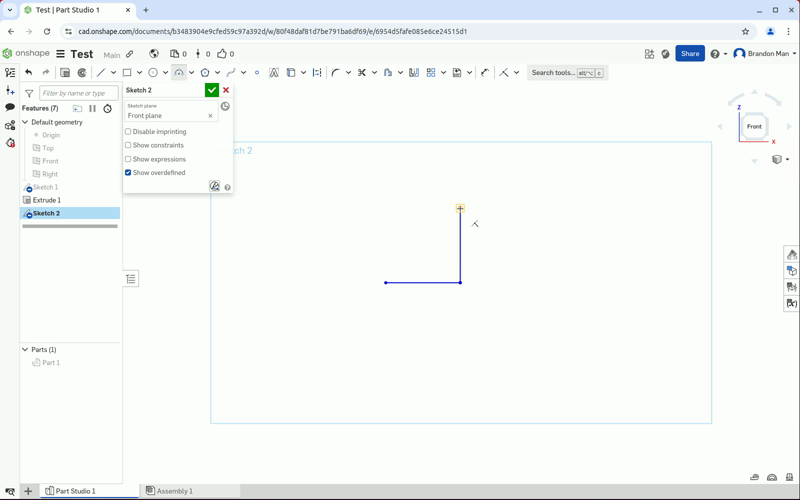
key_down(shift)
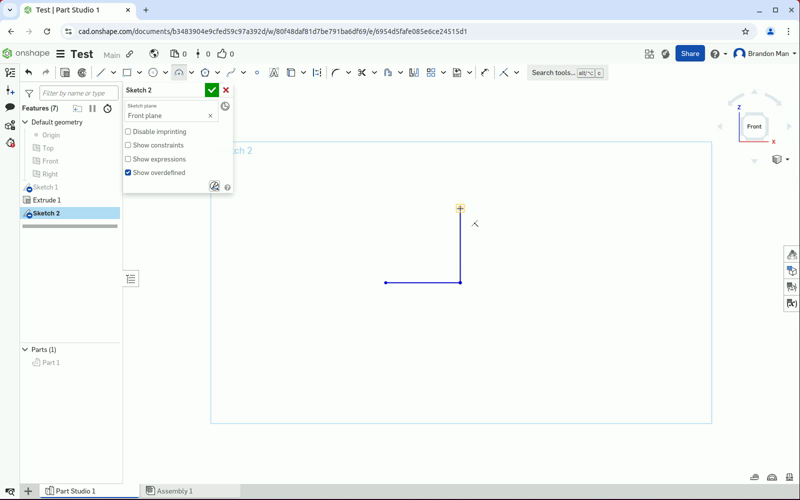
mouse_move(385, 208)
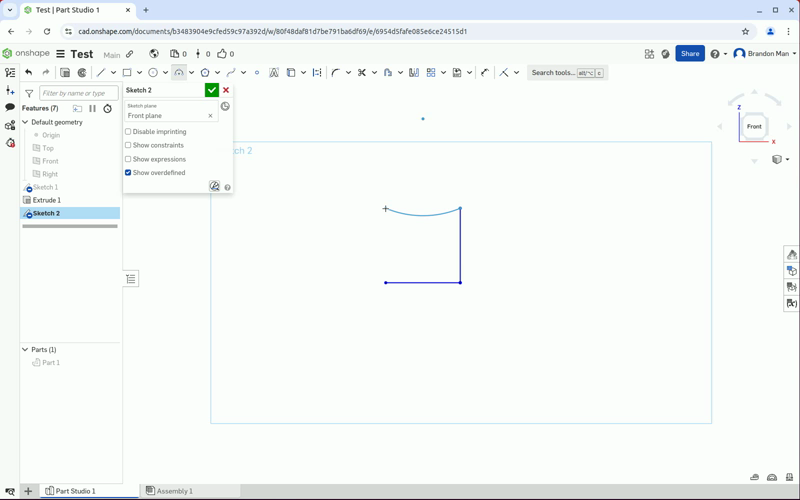
click(385, 208)
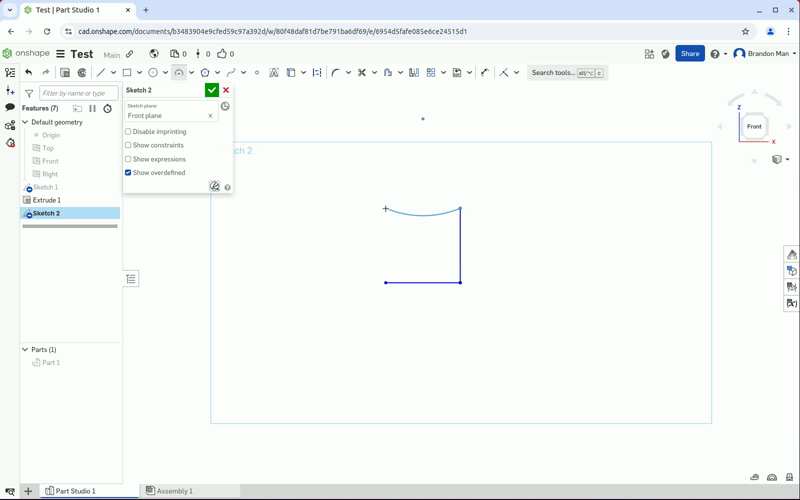
mouse_move(422, 170)
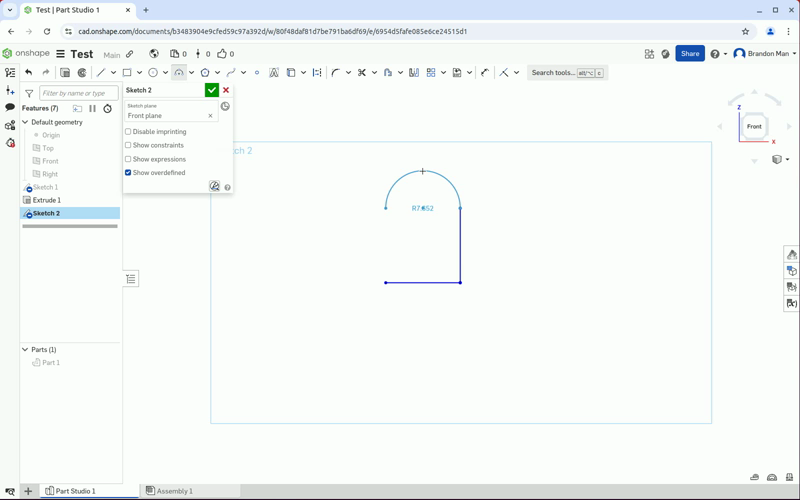
click(422, 170)
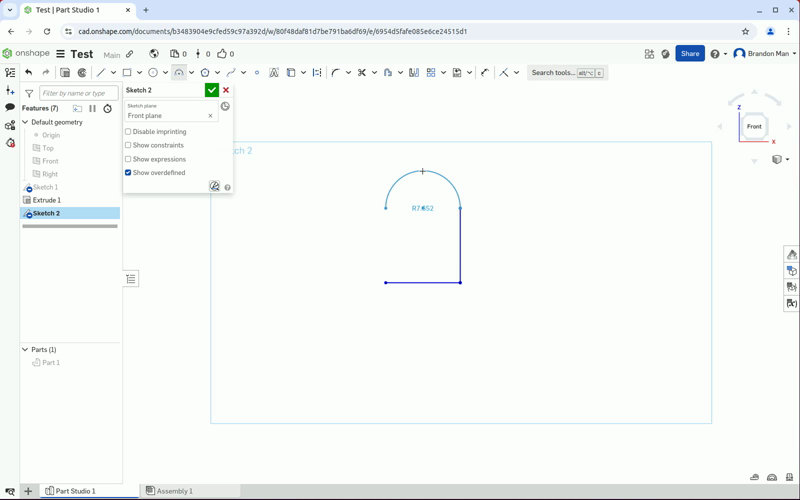
key_up(shift)
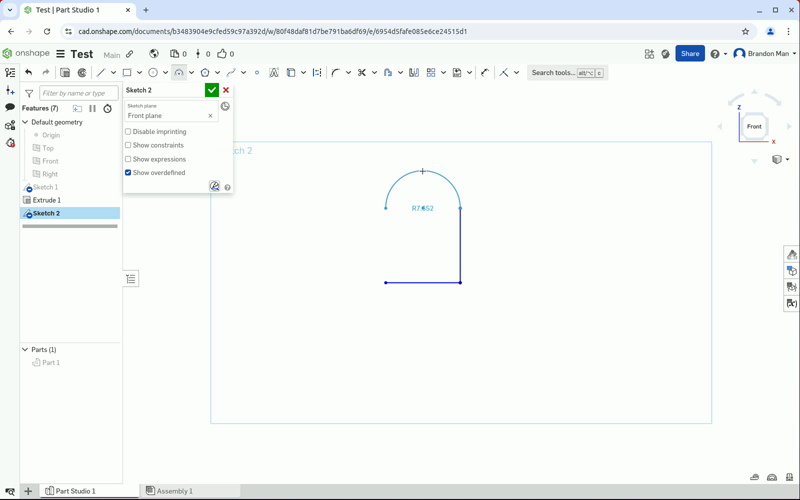
mouse_move(385, 208)
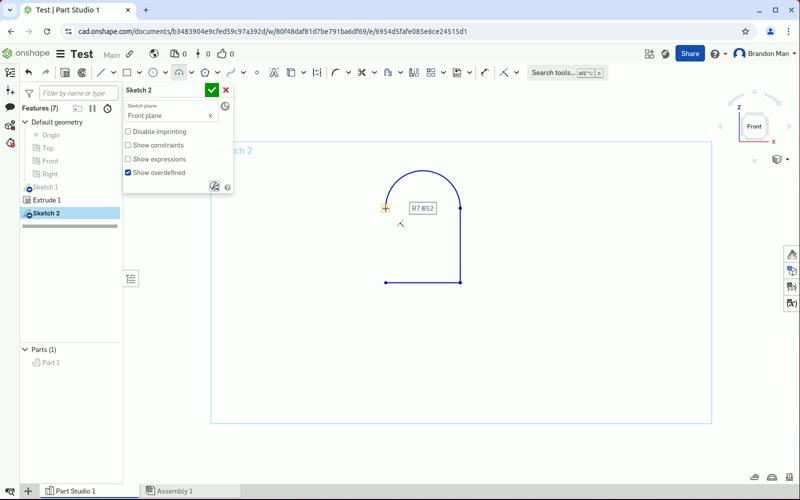
click(385, 208)
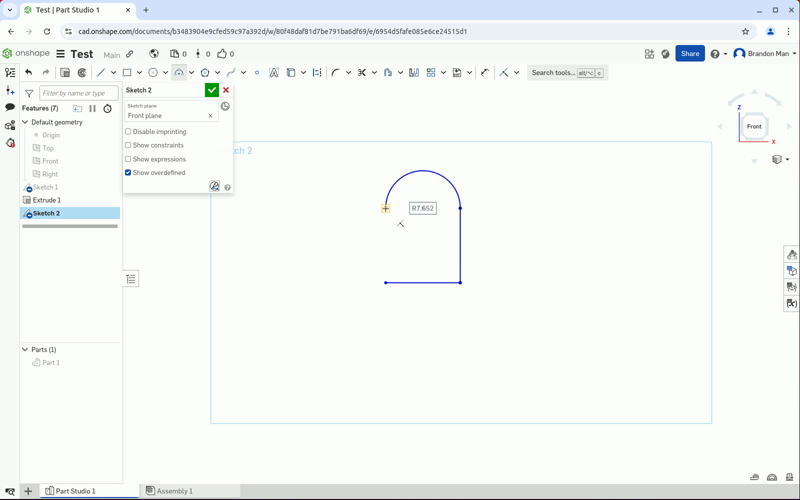
mouse_move(385, 282)
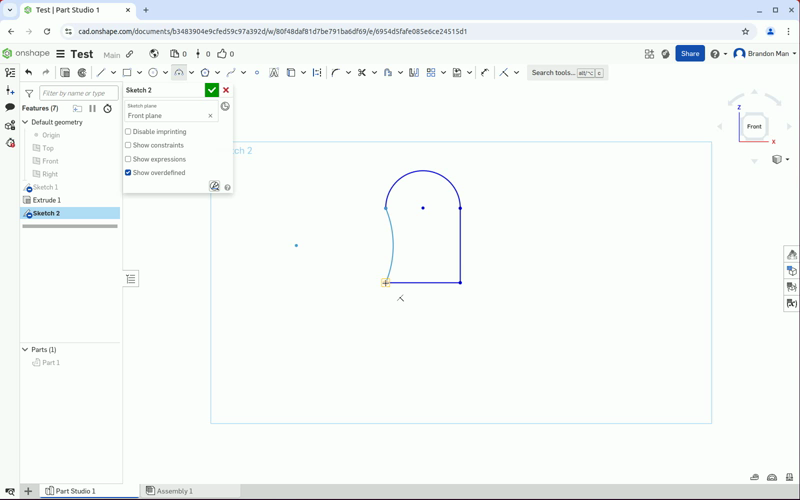
click(385, 282)
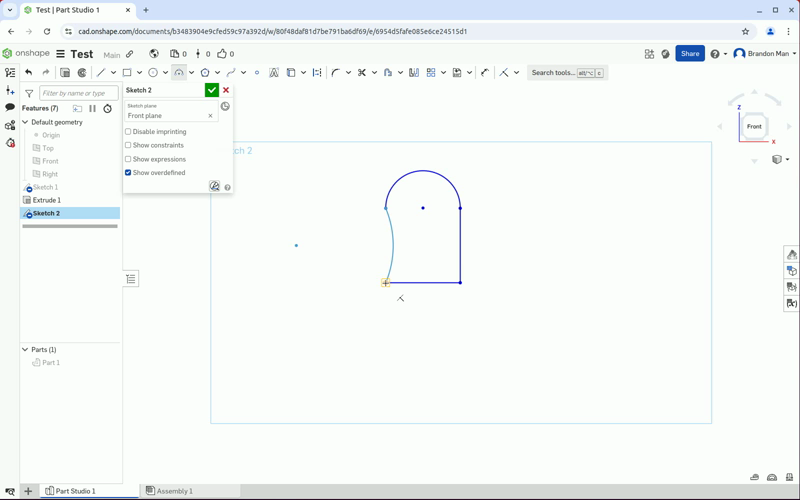
key_down(shift)
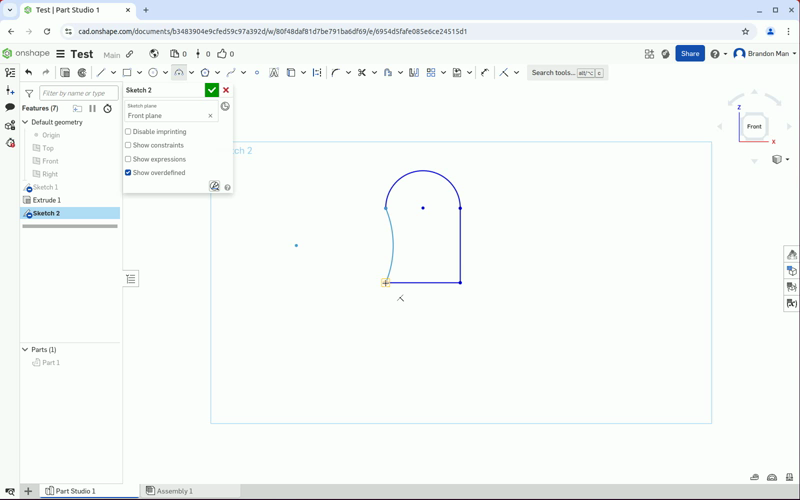
mouse_move(348, 245)
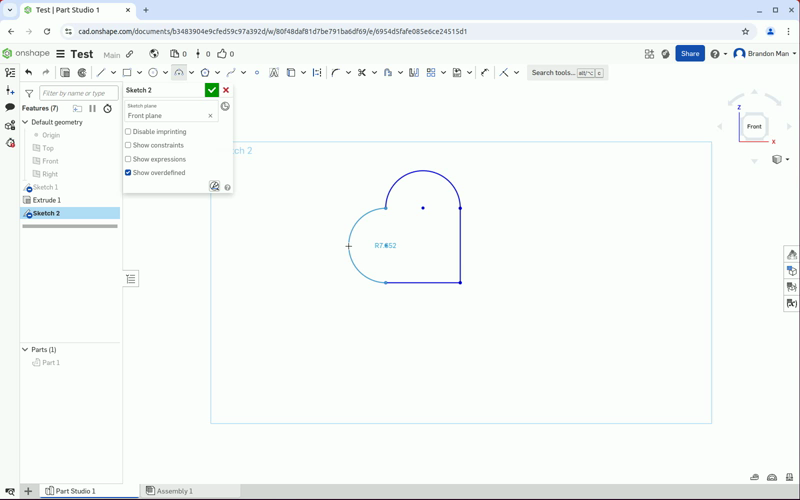
click(348, 245)
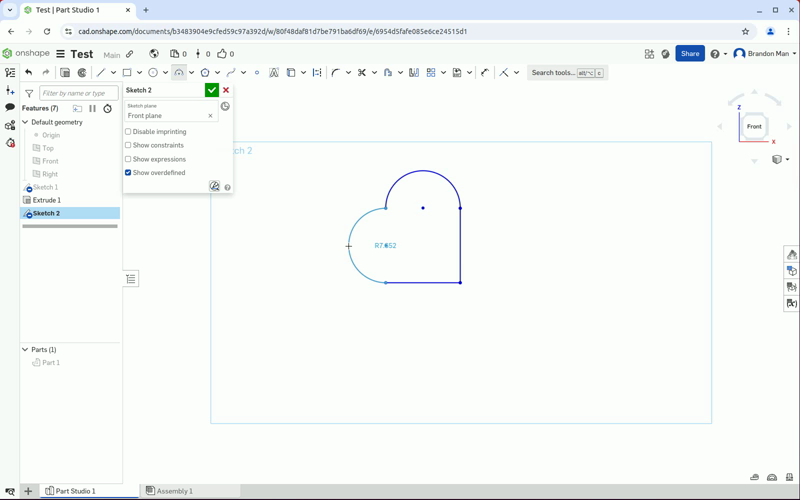
key_up(shift)
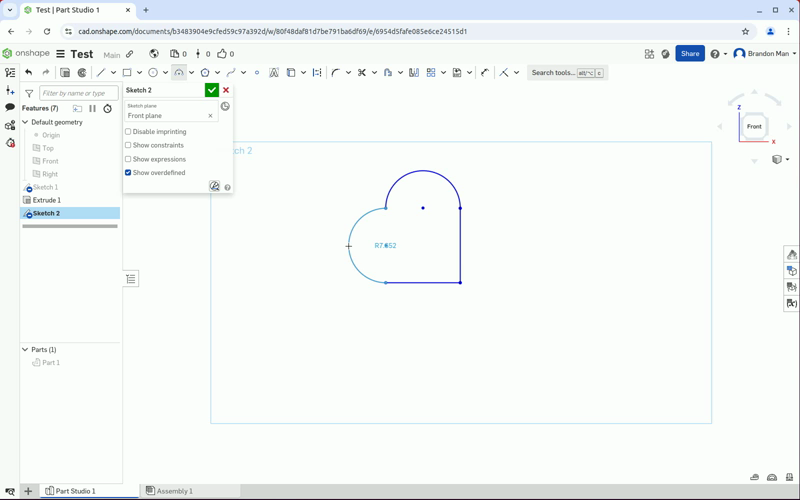
key(esc)
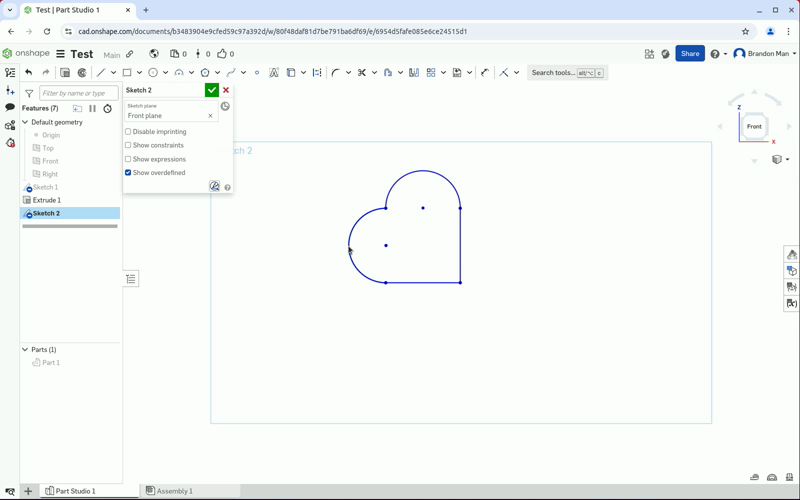
key(l)
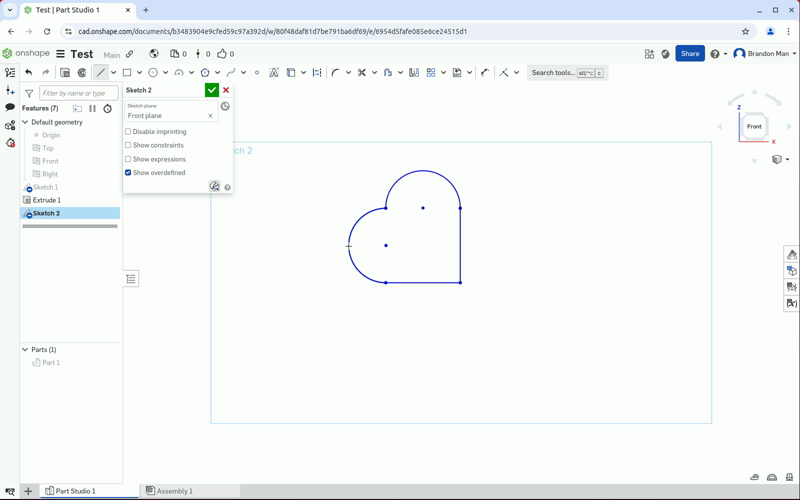
key_down(shift)
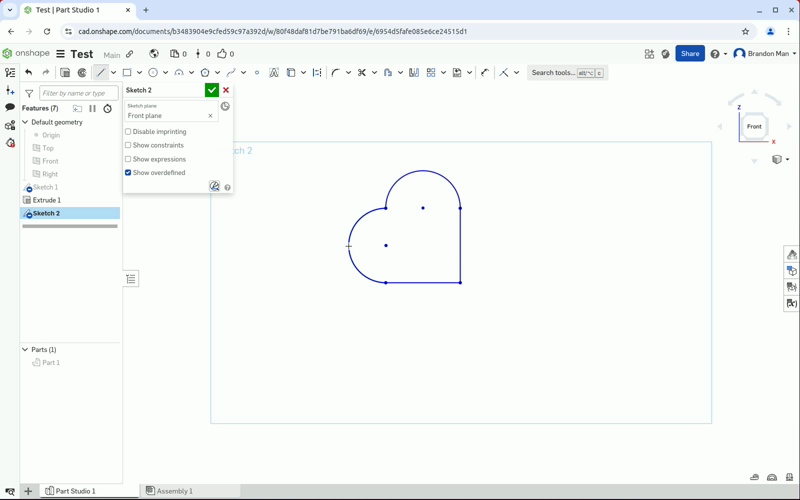
mouse_move(392, 271)
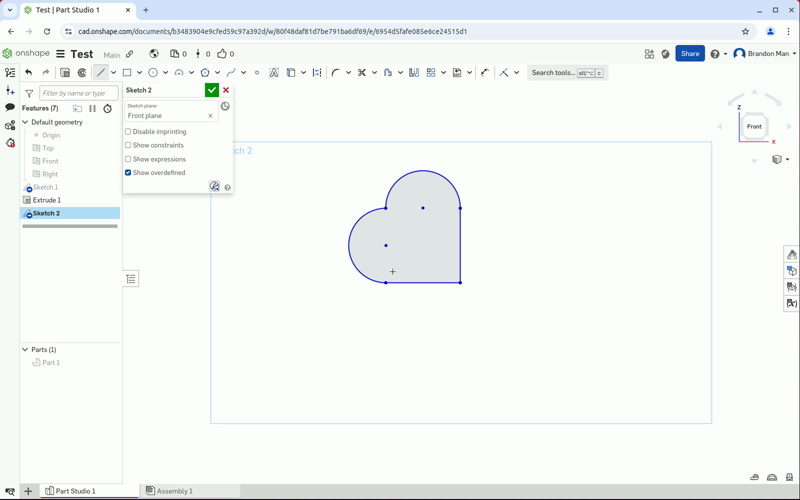
click(392, 271)
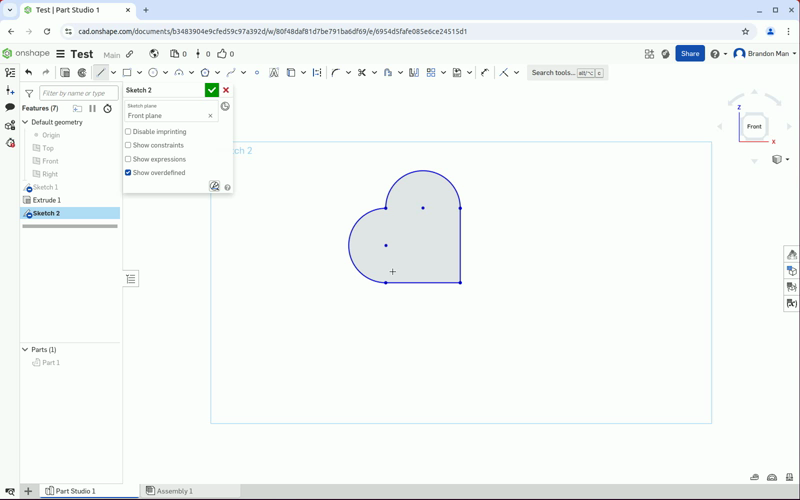
key_up(shift)
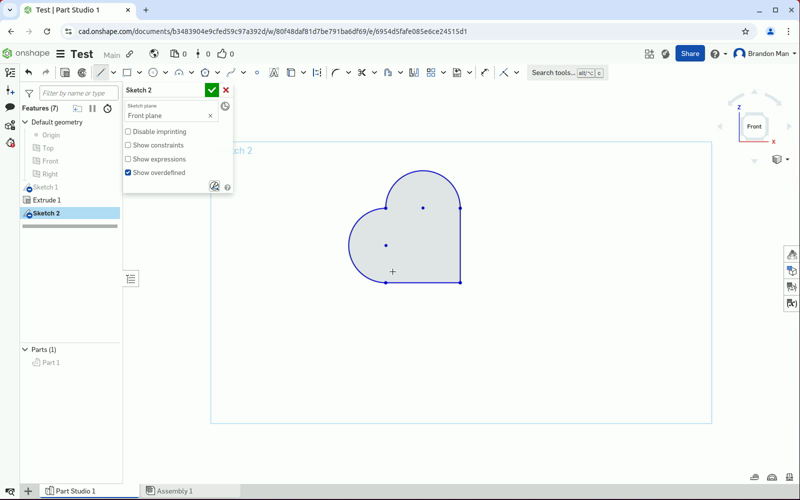
key_down(shift)
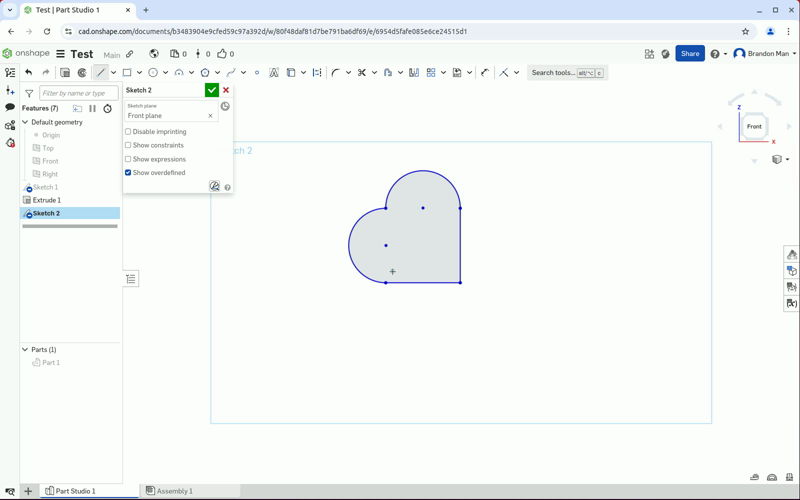
mouse_move(422, 271)
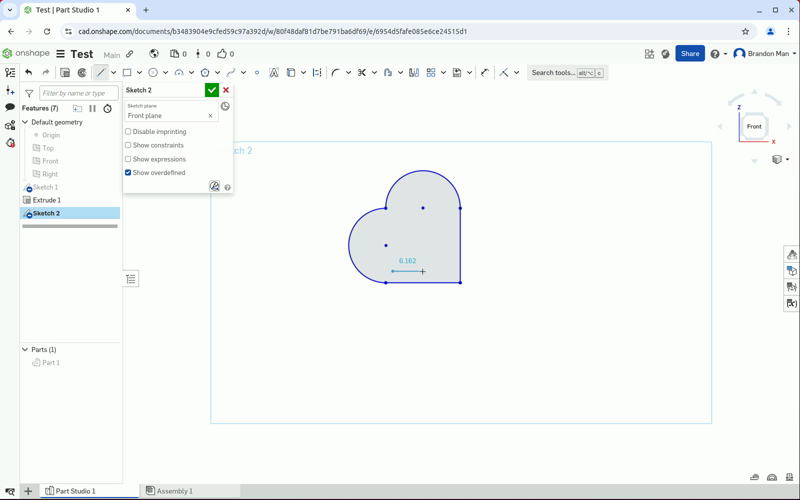
mouse_move(449, 271)
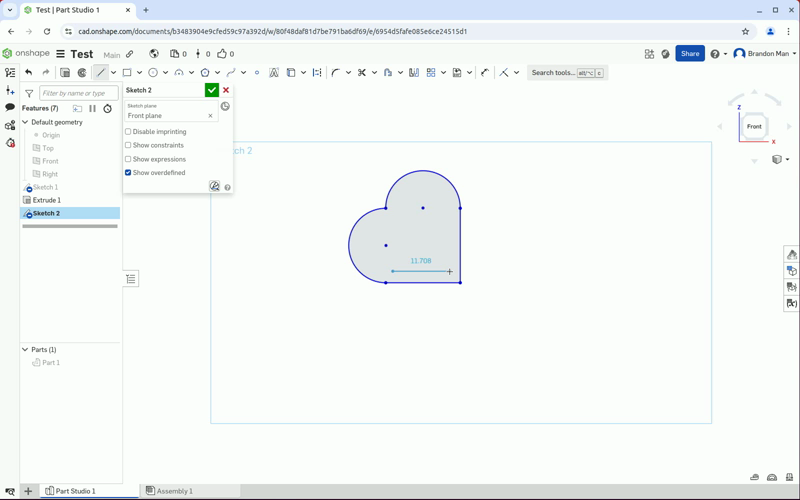
click(449, 271)
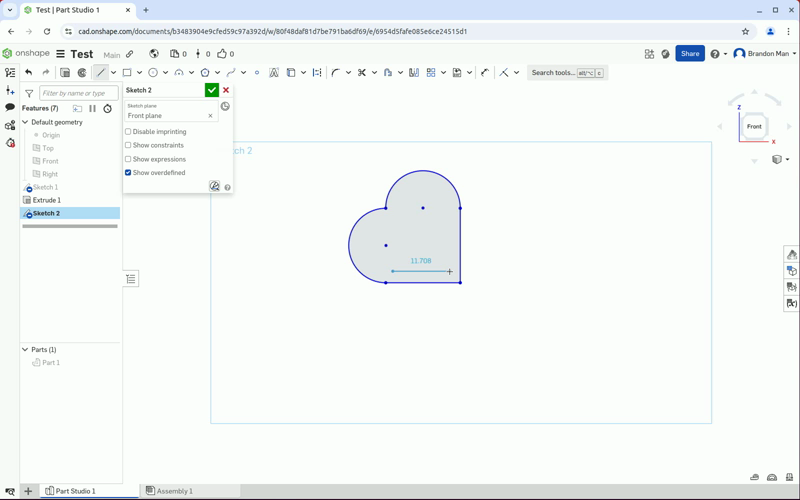
key_up(shift)
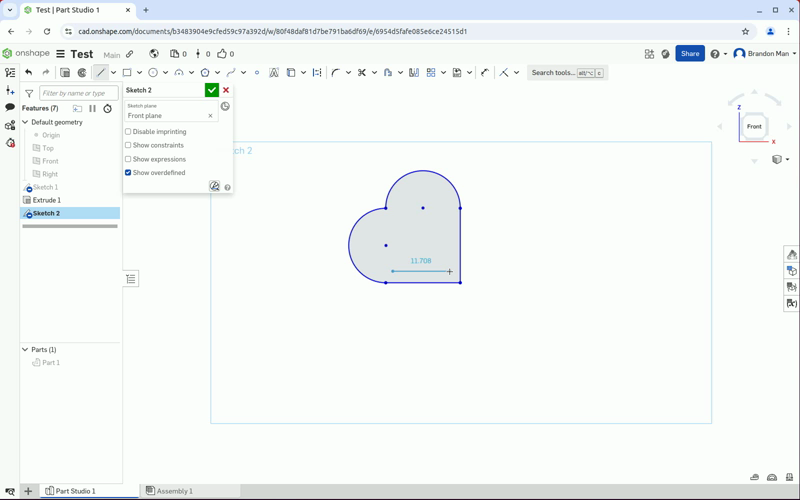
key_down(shift)
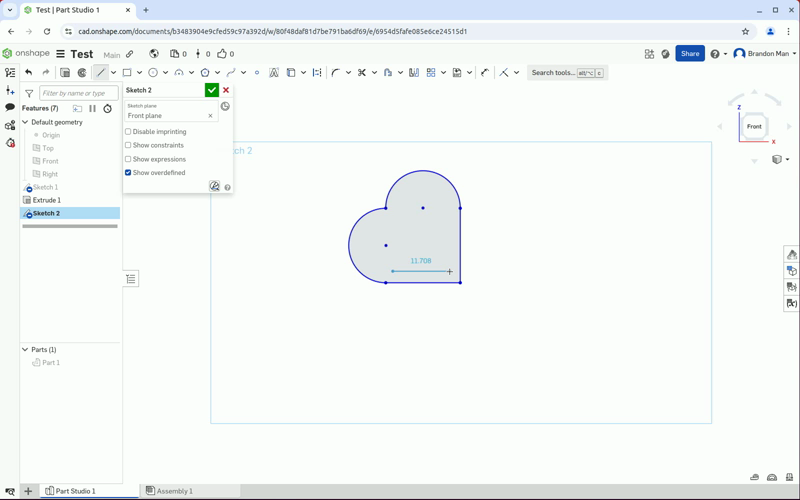
mouse_move(479, 271)
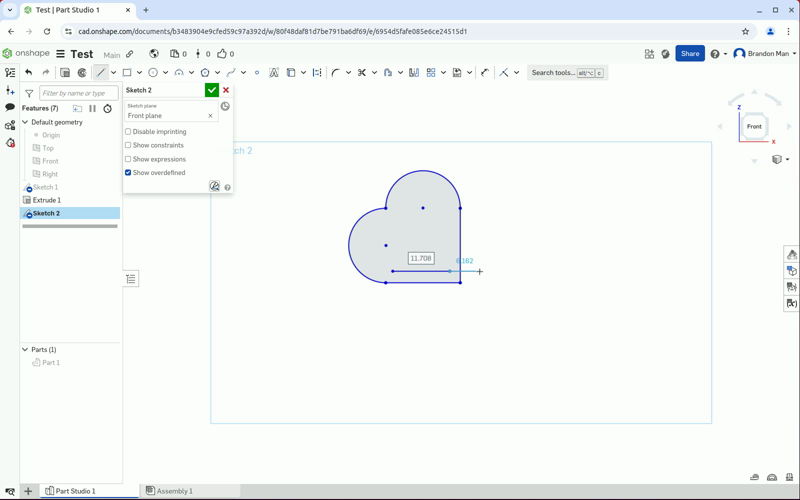
mouse_move(449, 215)
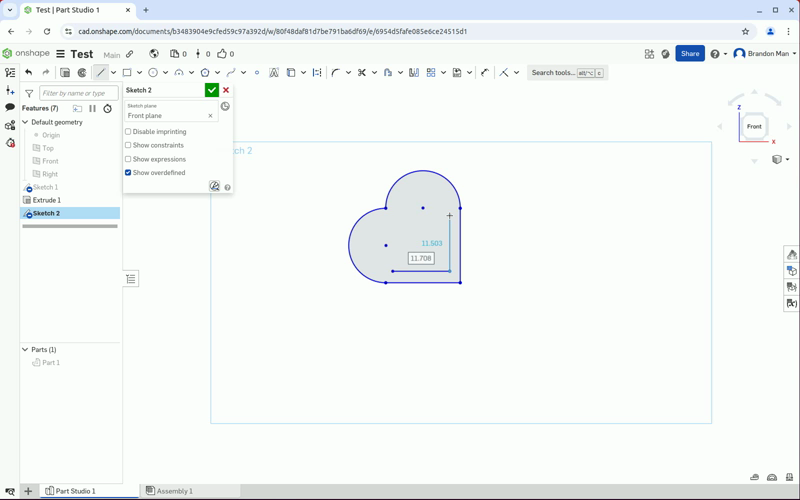
click(449, 215)
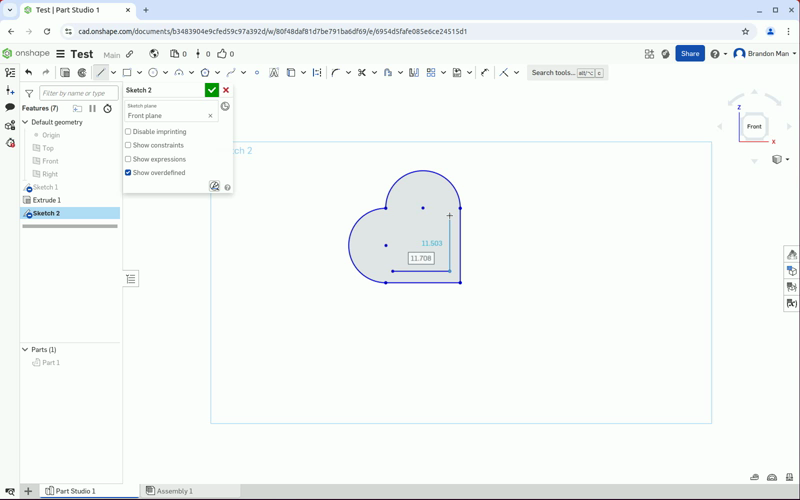
key_up(shift)
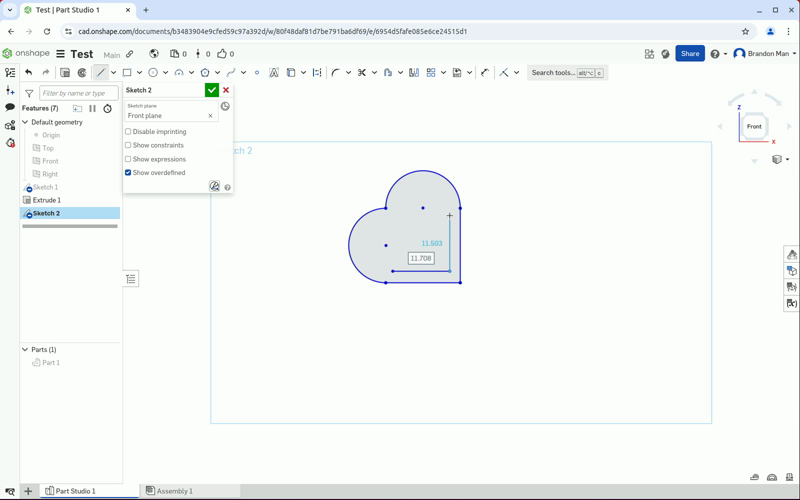
key(esc)
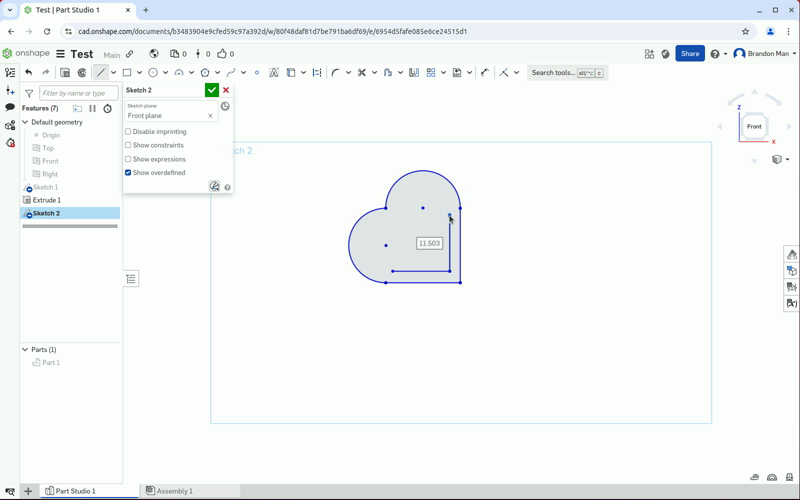
key(a)
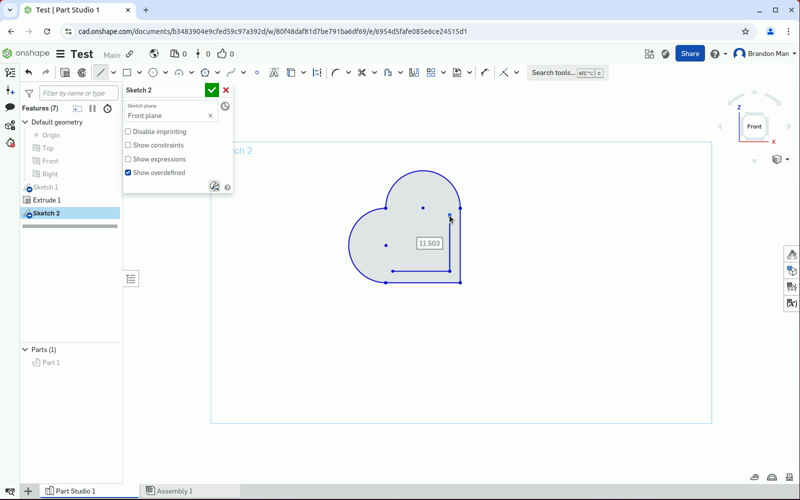
mouse_move(449, 215)
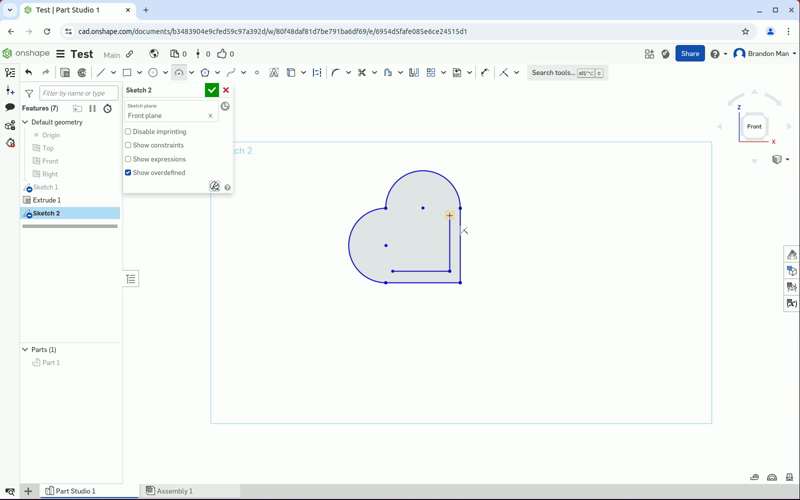
click(449, 215)
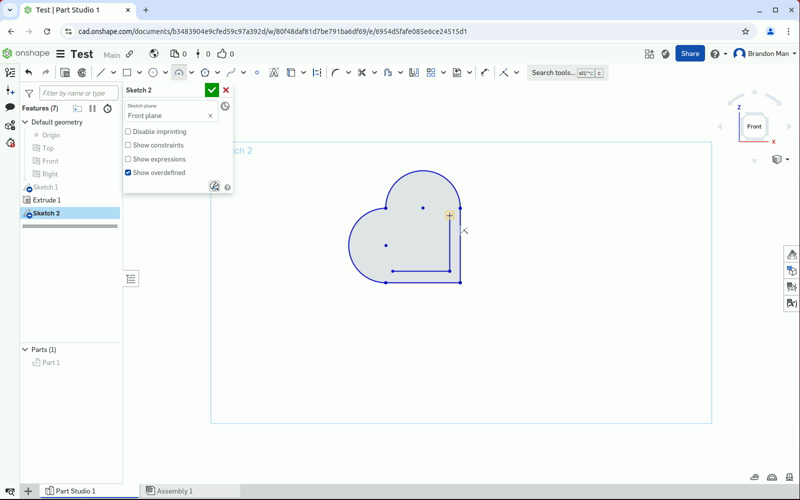
key_down(shift)
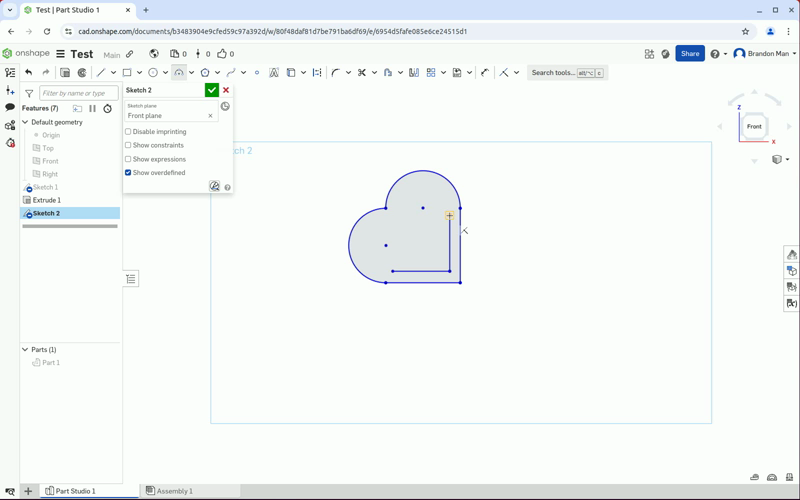
mouse_move(392, 215)
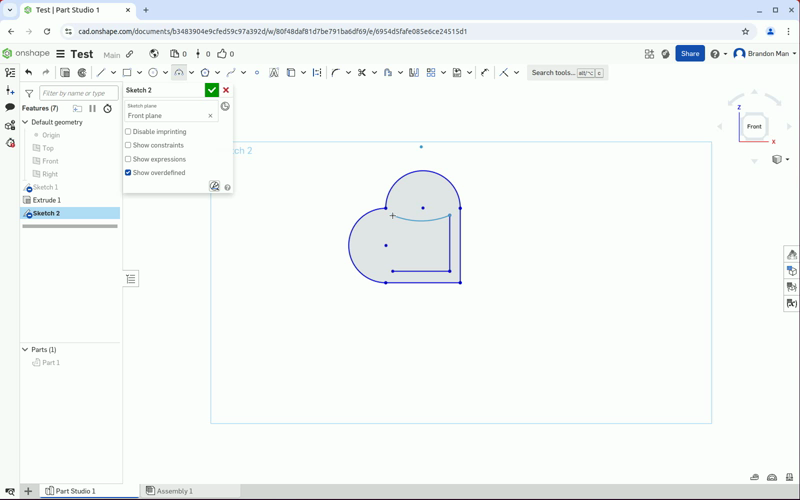
click(392, 215)
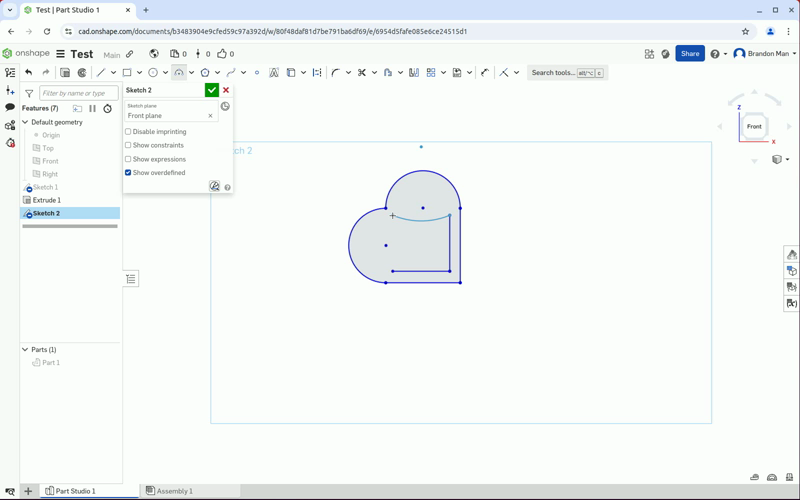
mouse_move(421, 186)
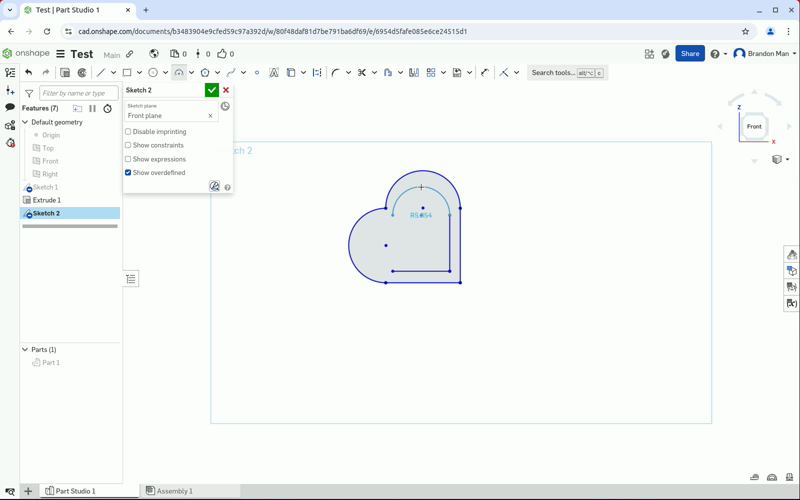
click(421, 186)
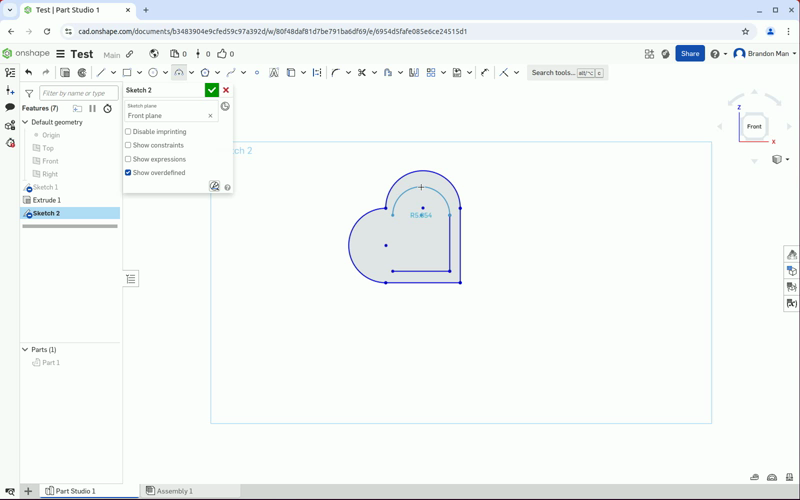
key_up(shift)
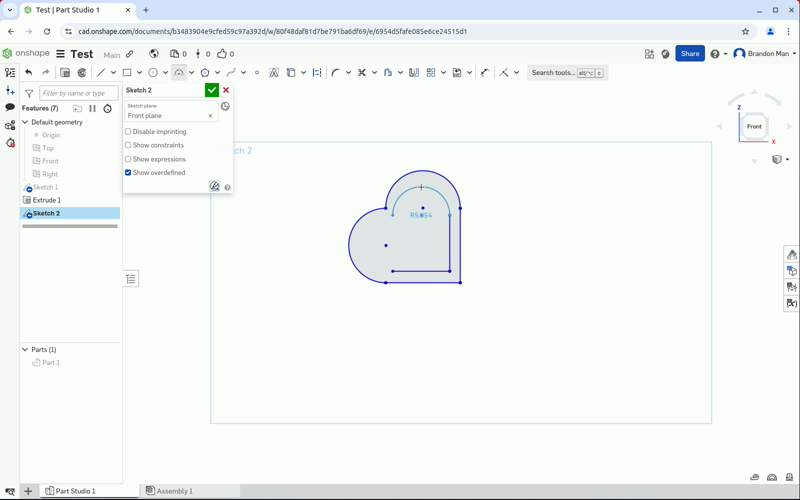
mouse_move(392, 215)
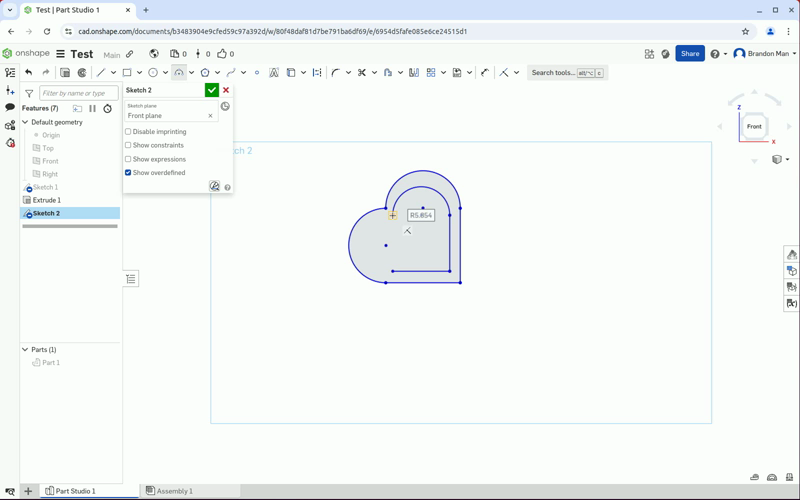
click(392, 215)
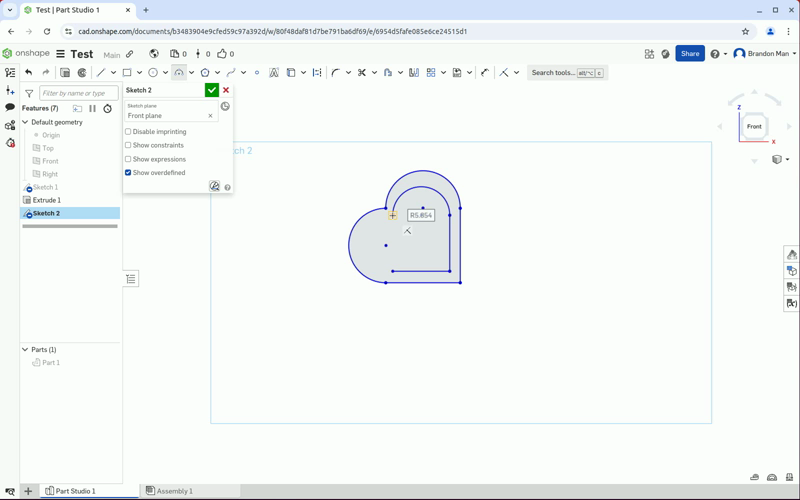
mouse_move(392, 271)
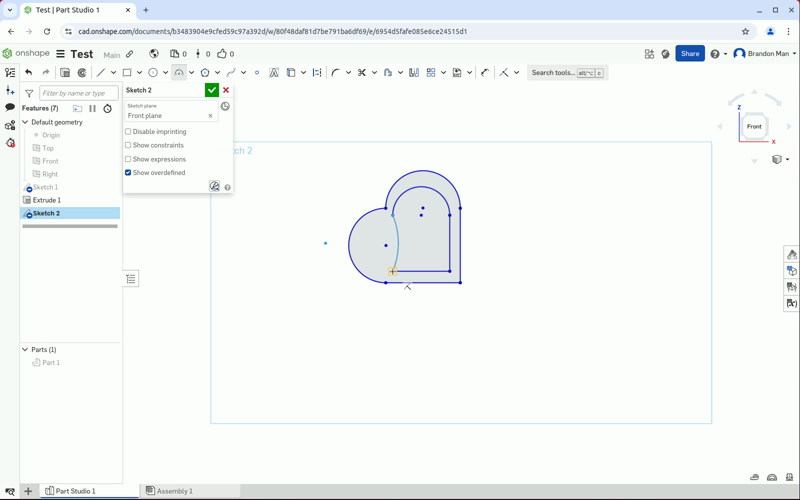
click(392, 271)
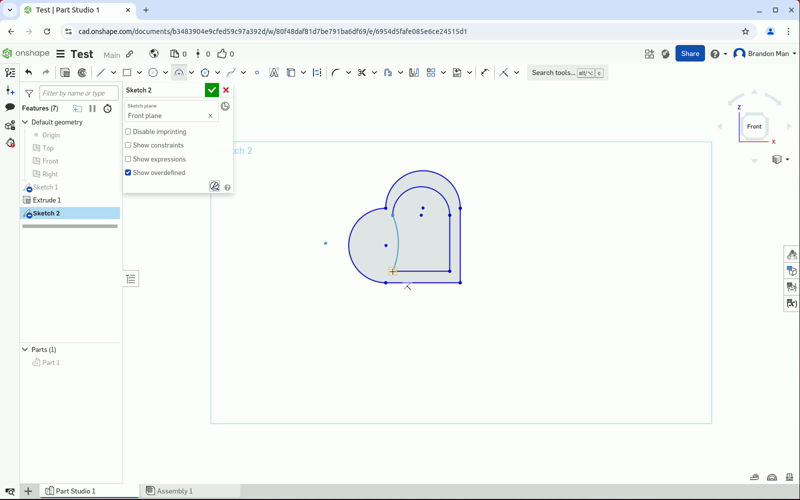
key_down(shift)
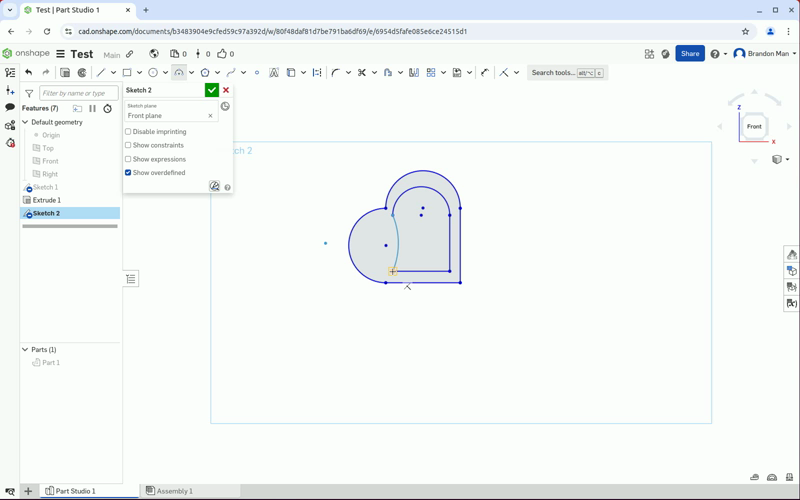
mouse_move(365, 243)
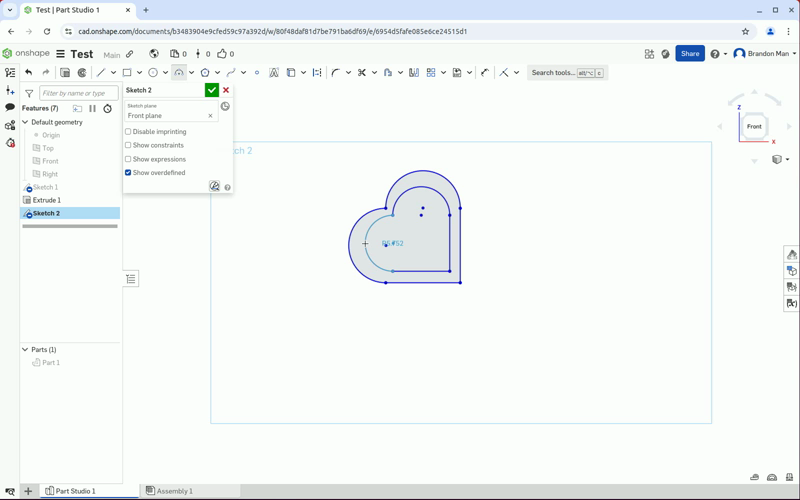
click(365, 243)
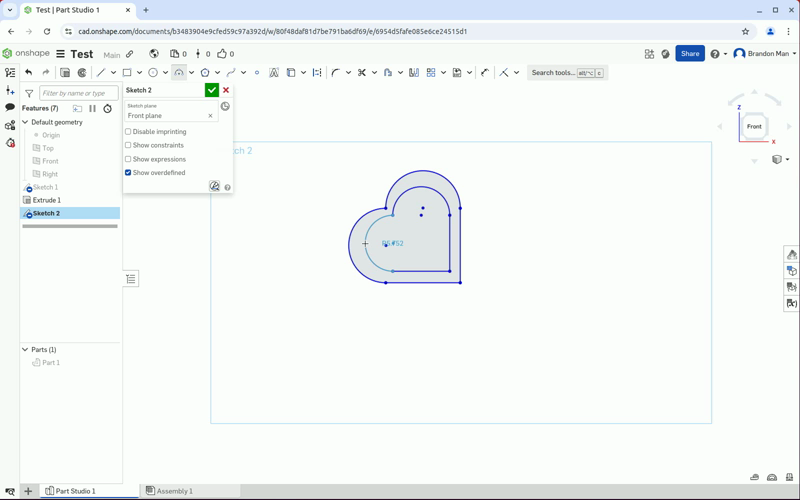
key_up(shift)
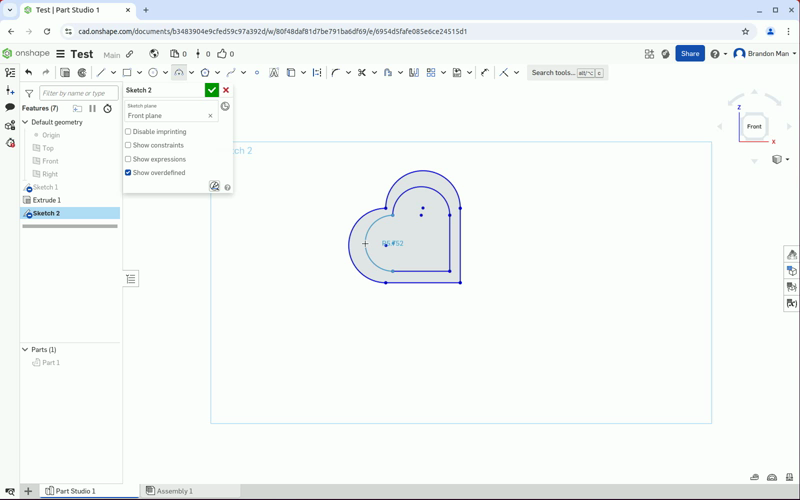
key(esc)
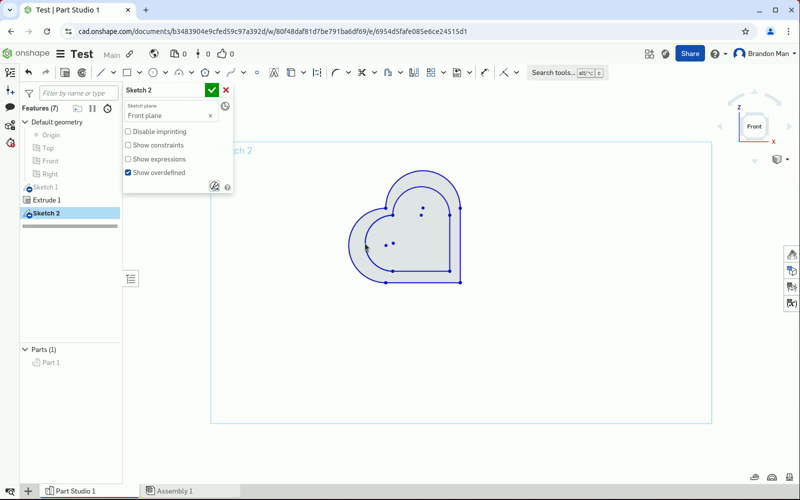
mouse_move(359, 265)
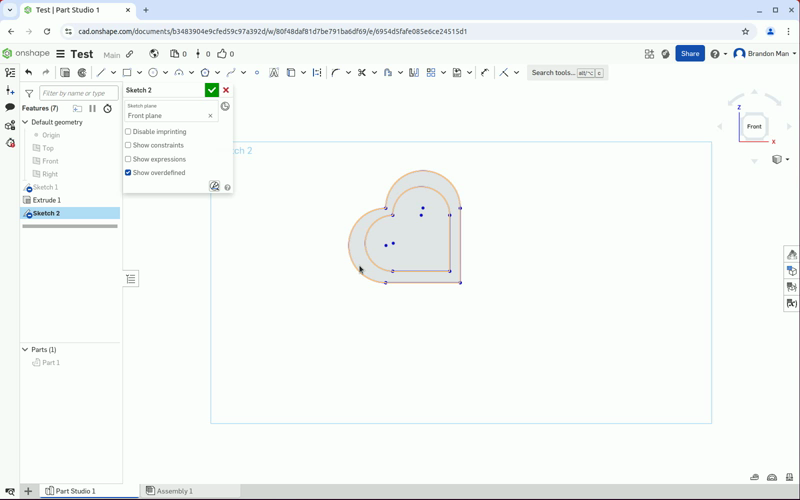
click(359, 265)
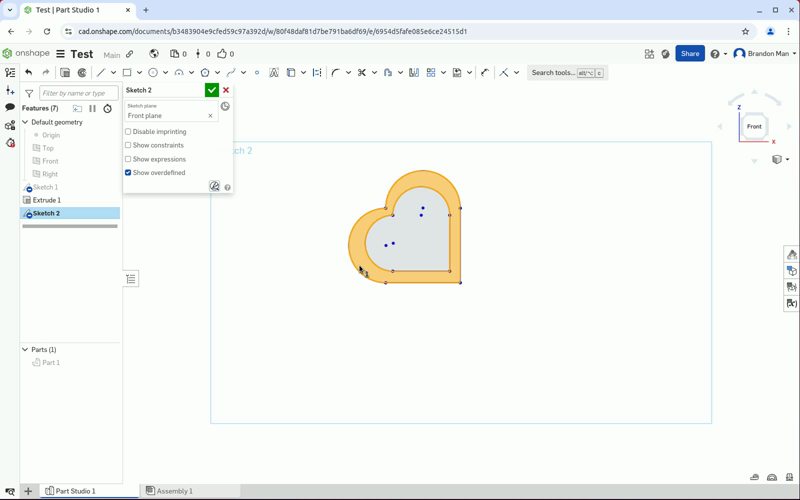
mouse_move(73, 352)
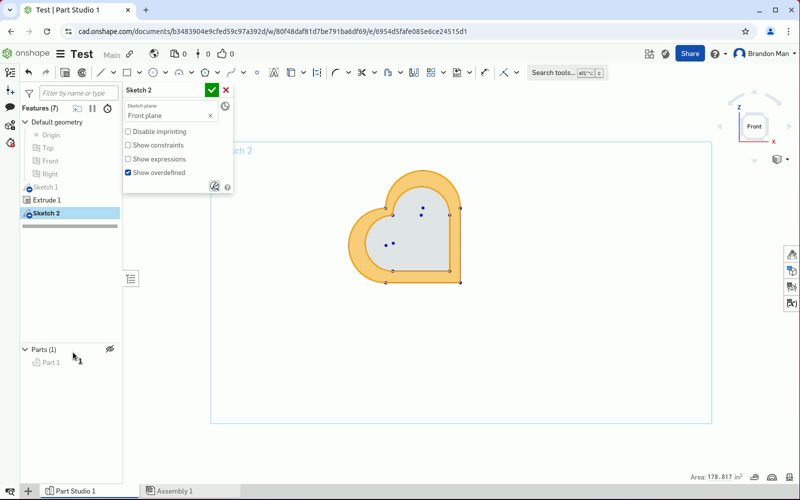
key(shift+y)
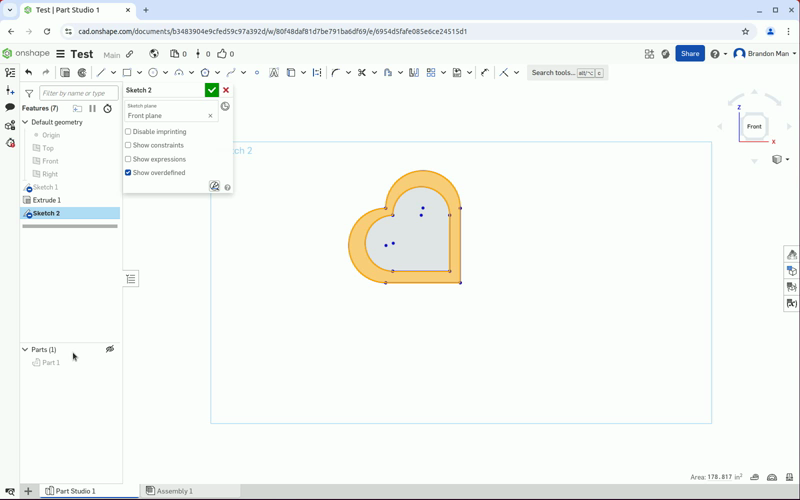
key(shift+e)
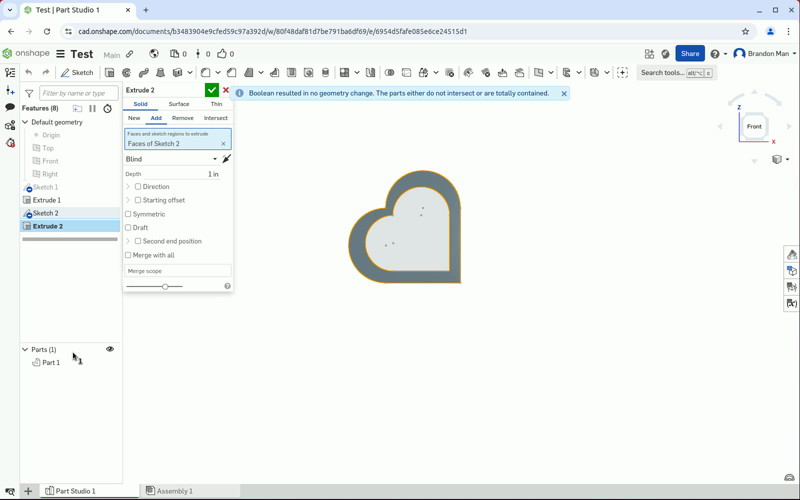
mouse_move(143, 106)
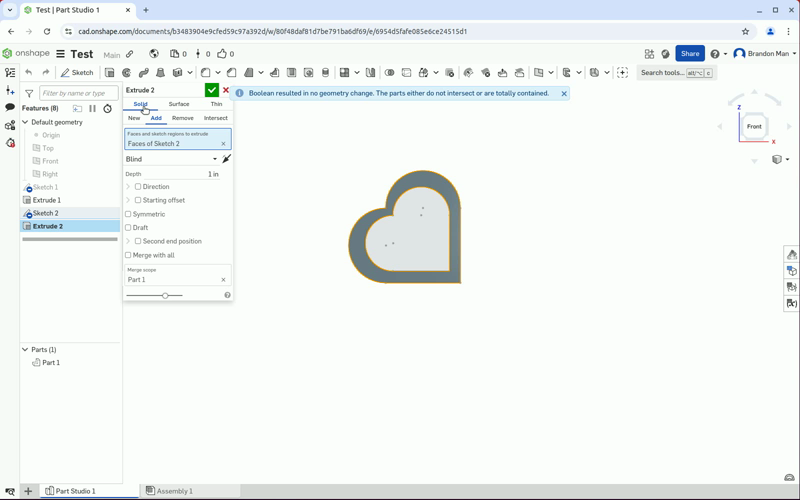
click(143, 106)
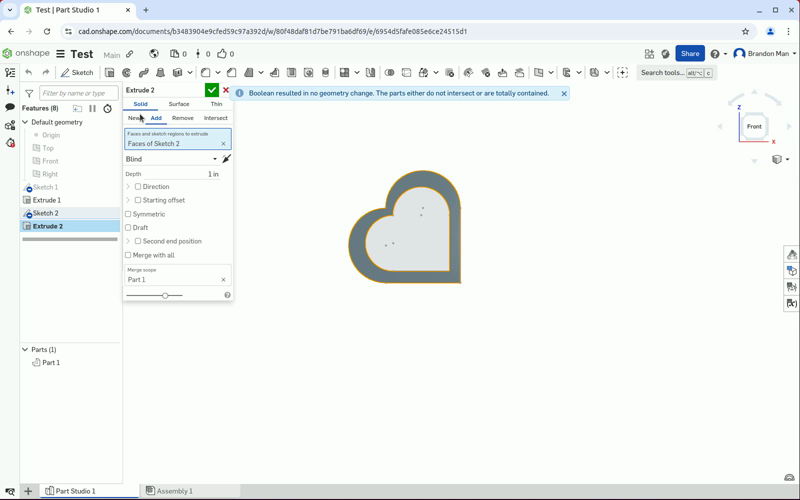
mouse_move(137, 120)
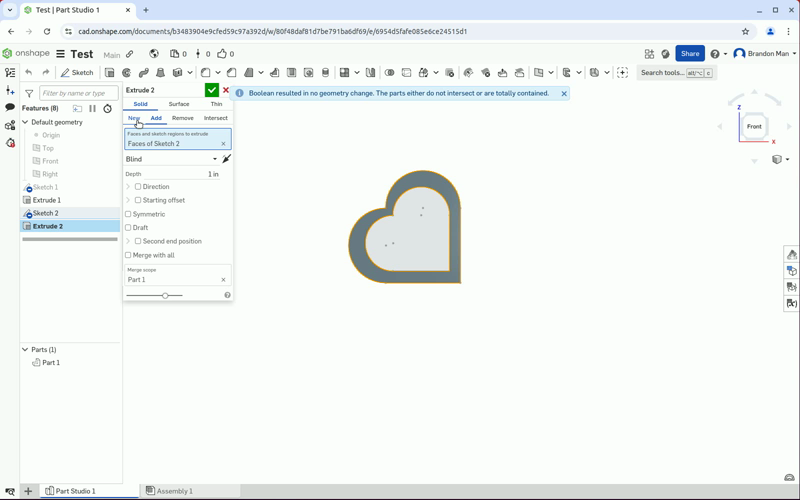
click(137, 120)
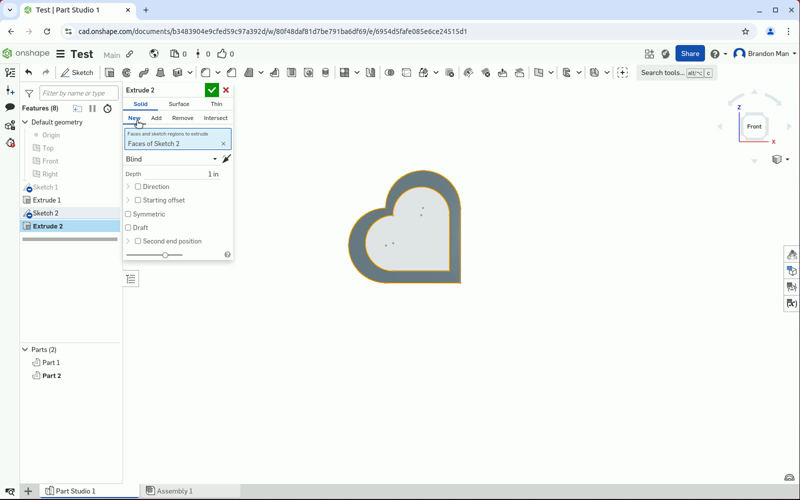
key(tab, 4)
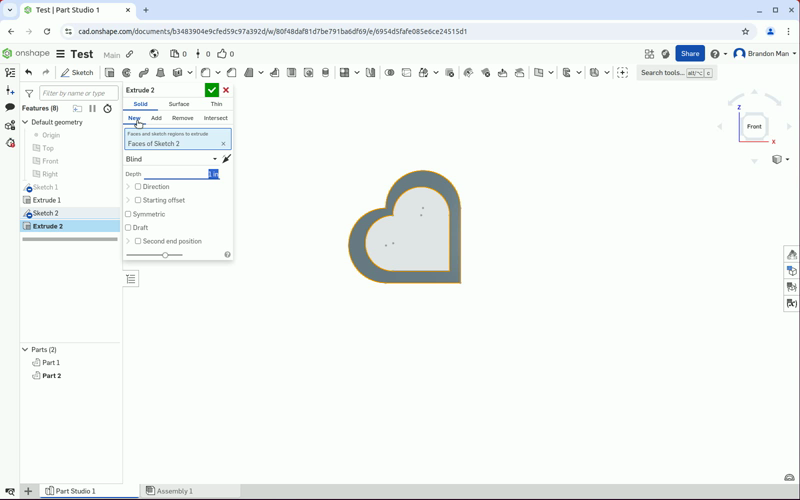
text(2.407)
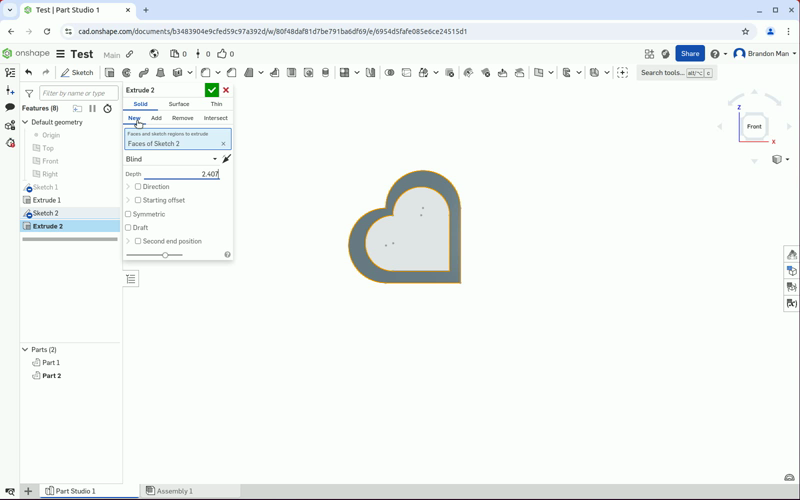
key(enter)
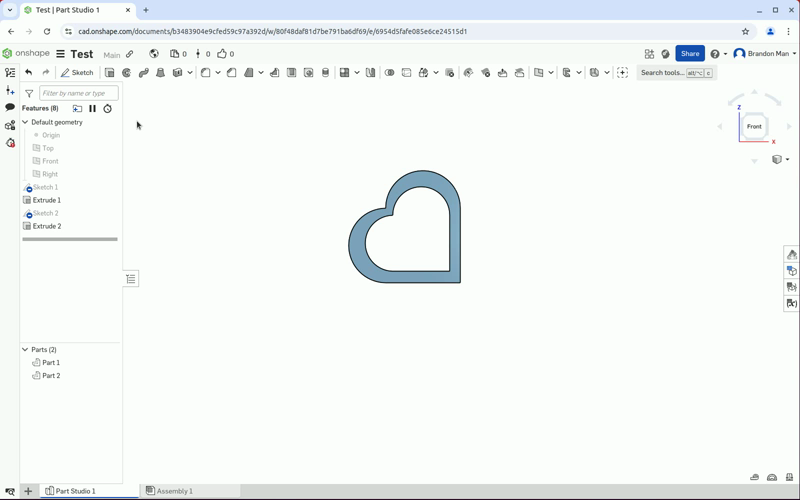
key(shift+h)
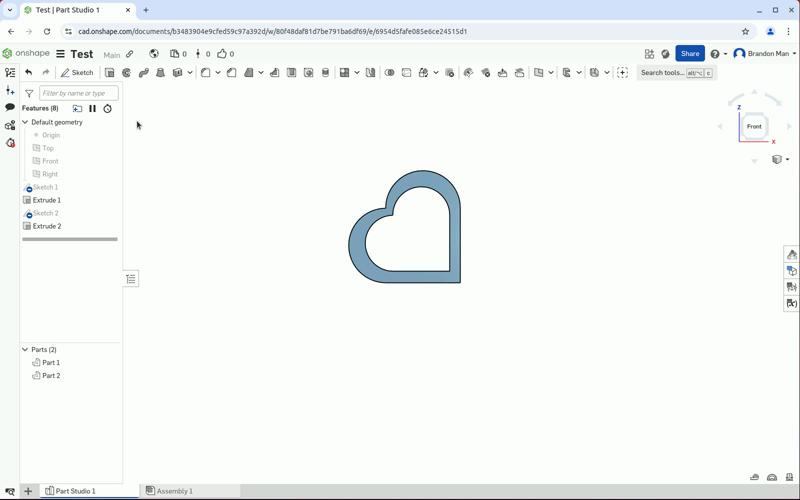
key(shift+h)
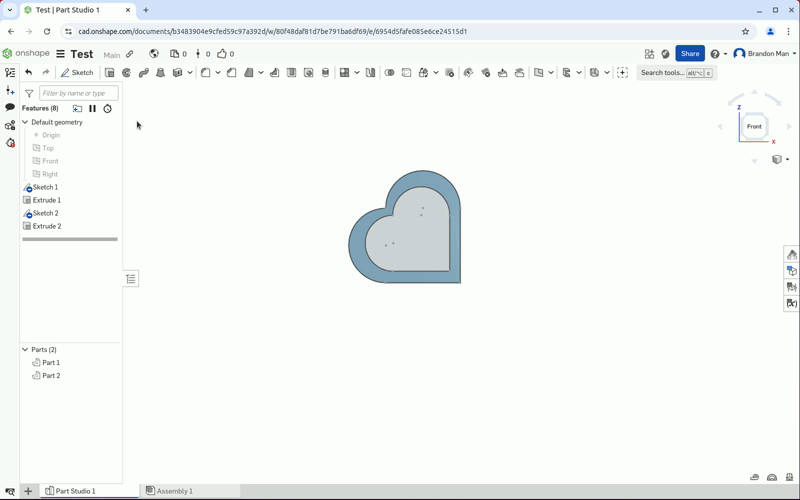
key(shift+7)
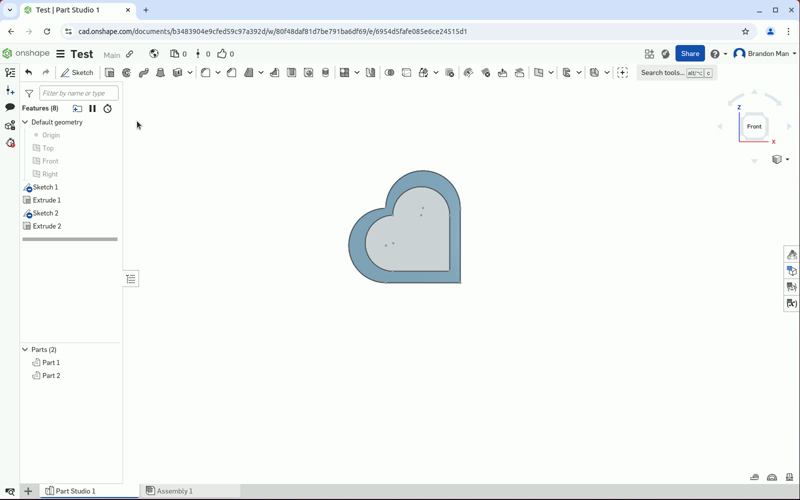
key(left, 2)
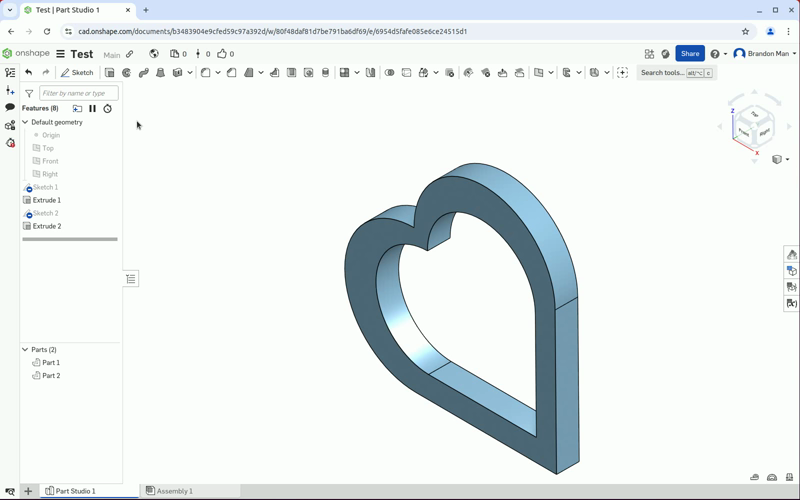
key(down, 2)
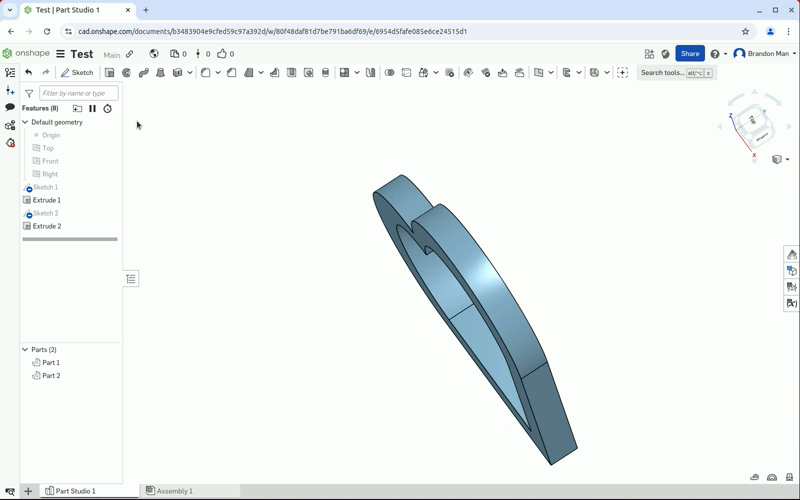
key(up, 2)
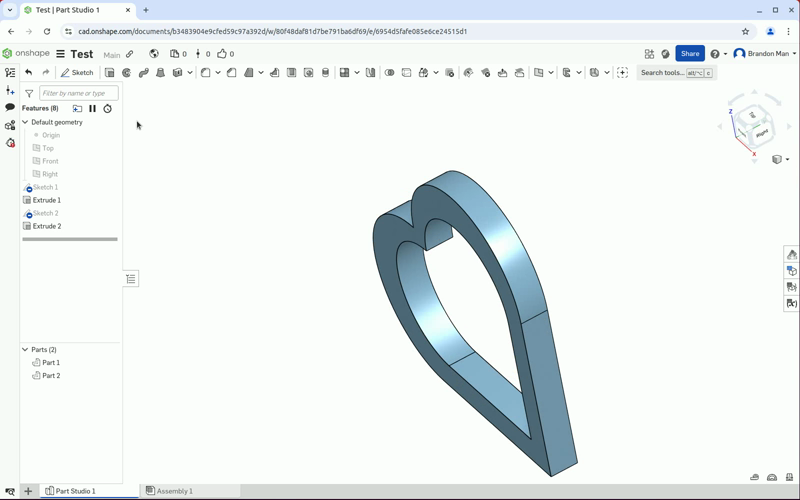
key(right, 2)
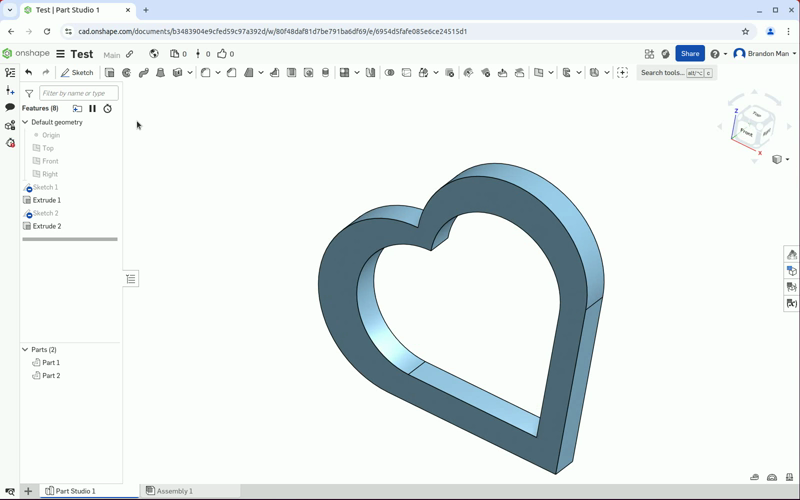
mouse_move(73, 189)
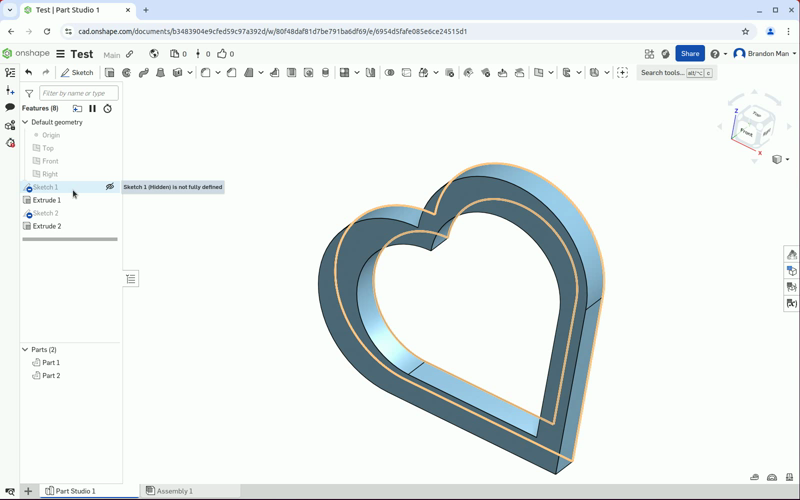
click(73, 189)